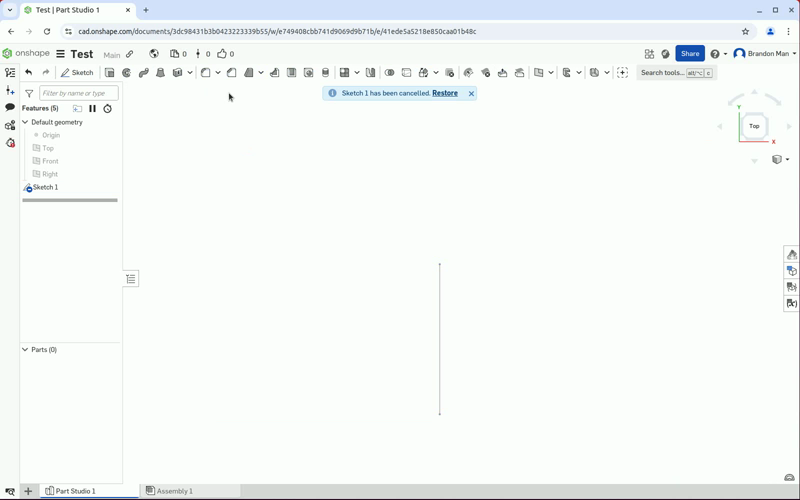
key(shift+h)
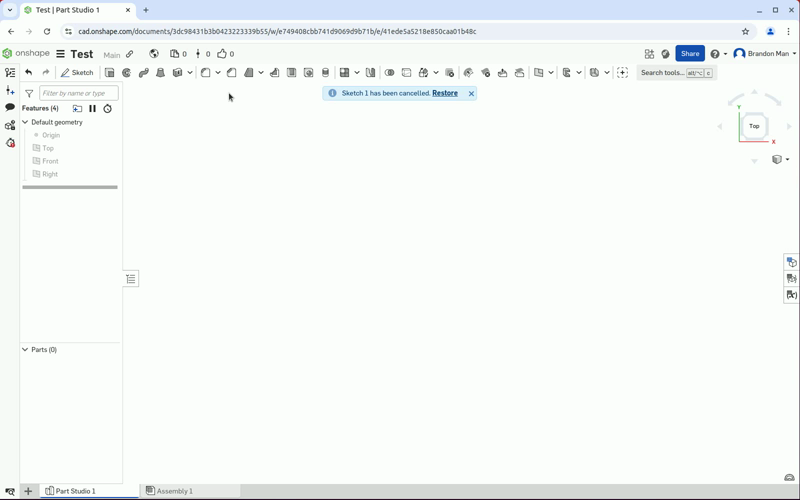
mouse_move(73, 352)
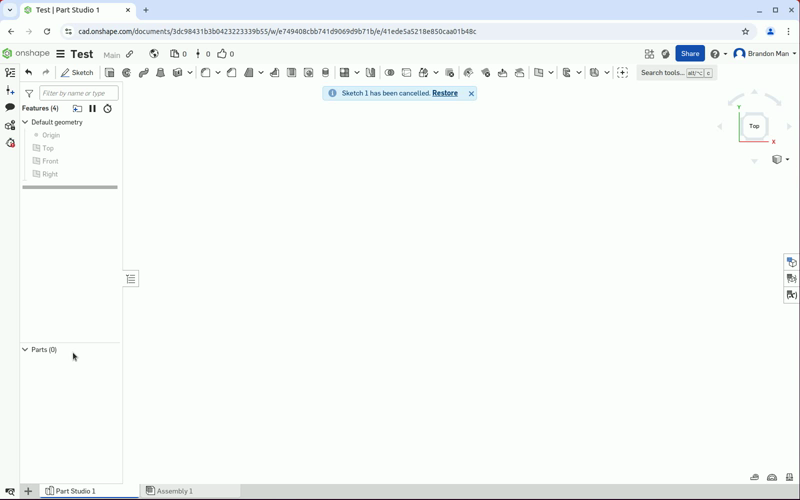
key(y)
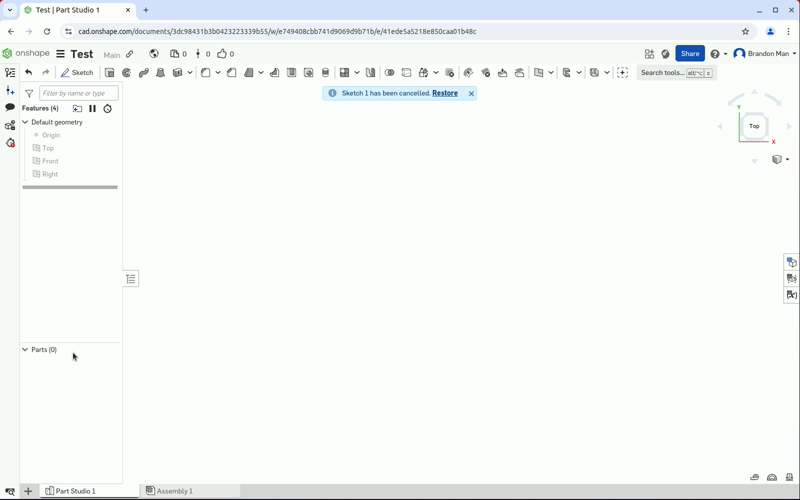
key(shift+p)
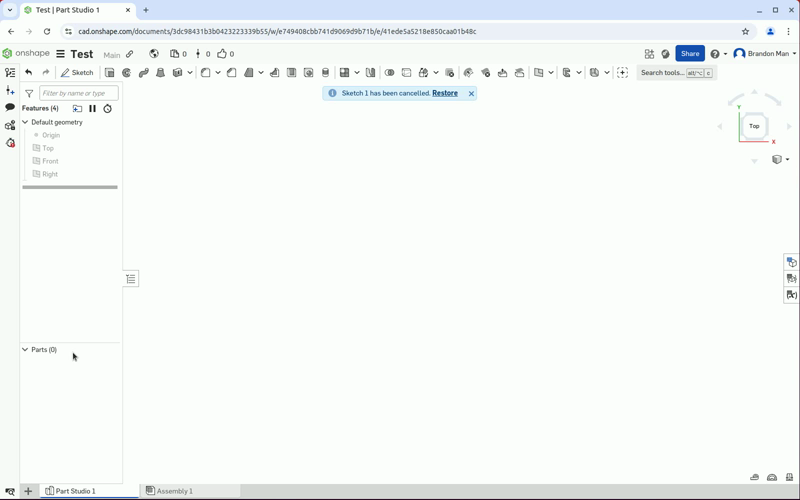
key(space)
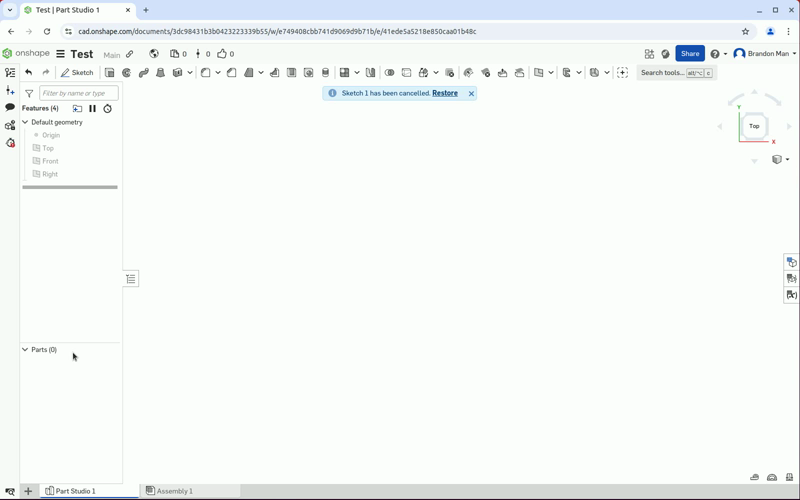
key_down(shift)
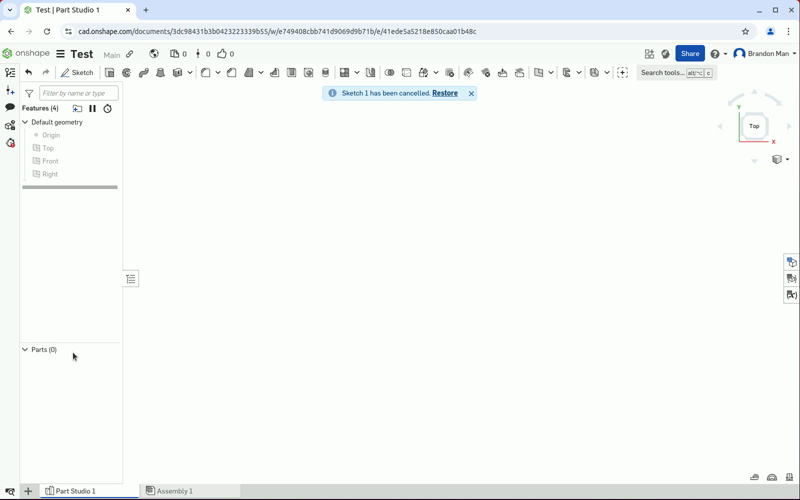
key(up)
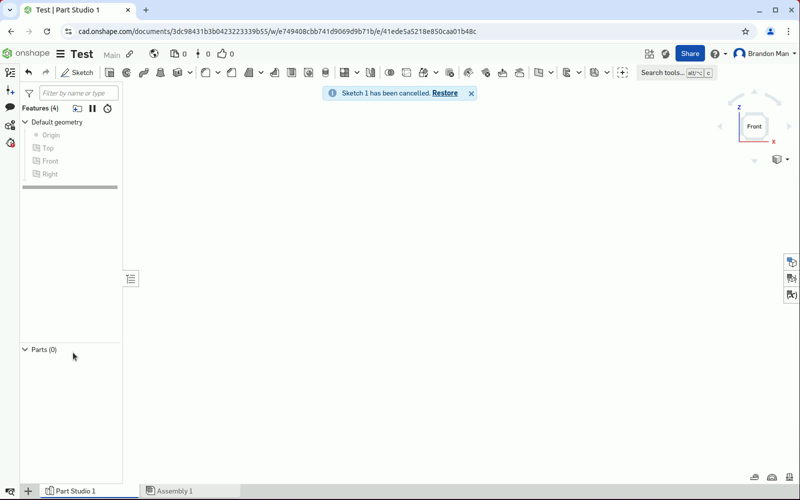
key_up(shift)
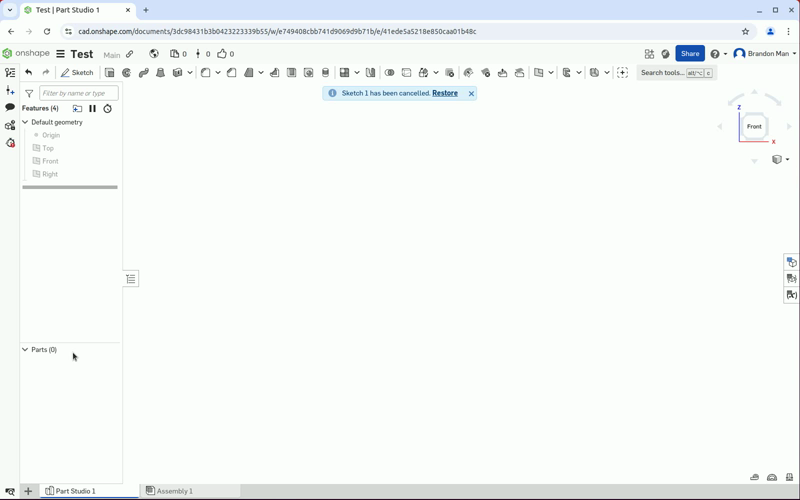
mouse_move(73, 352)
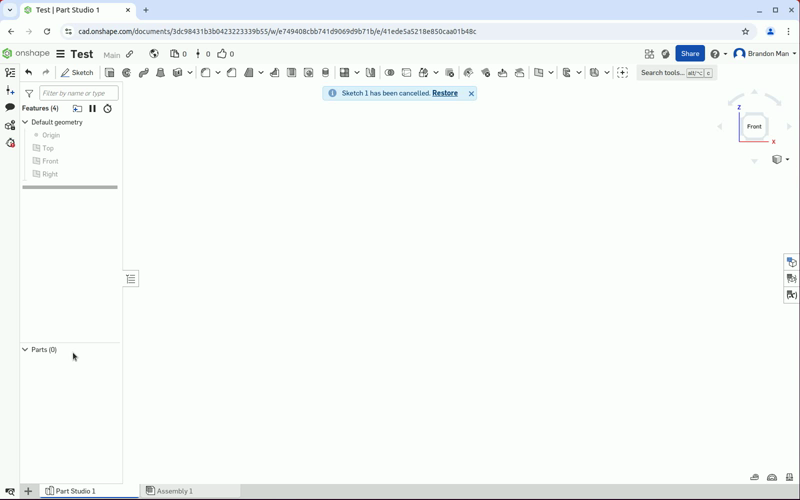
key(shift+y)
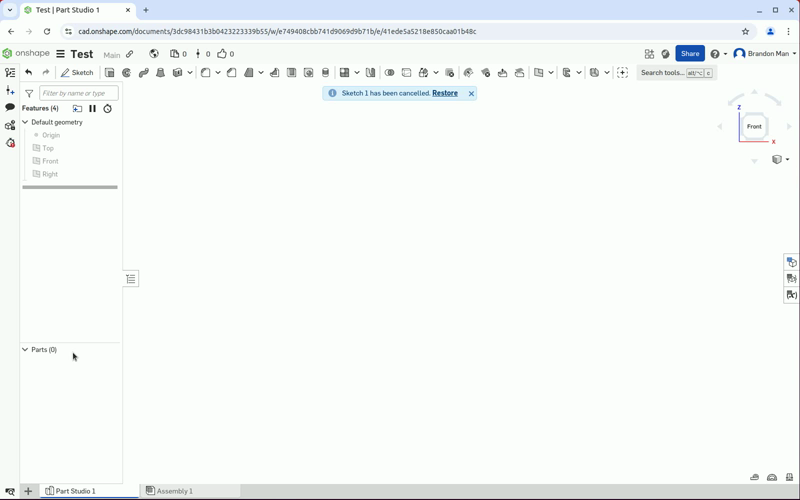
key(shift+s)
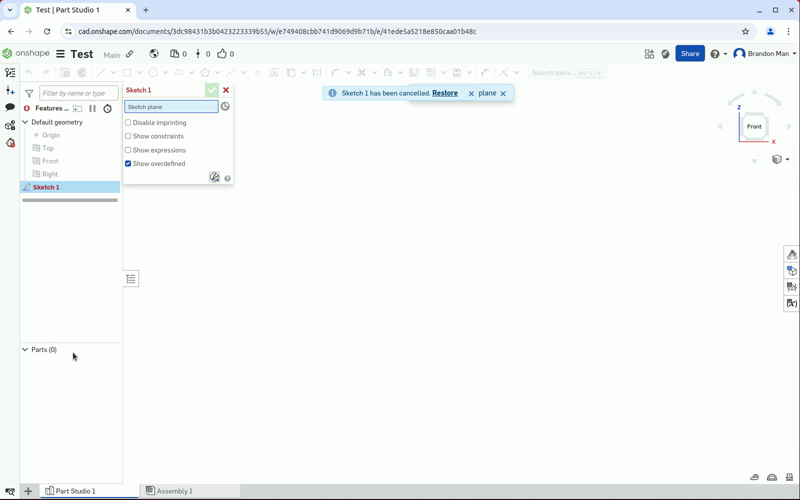
mouse_move(73, 163)
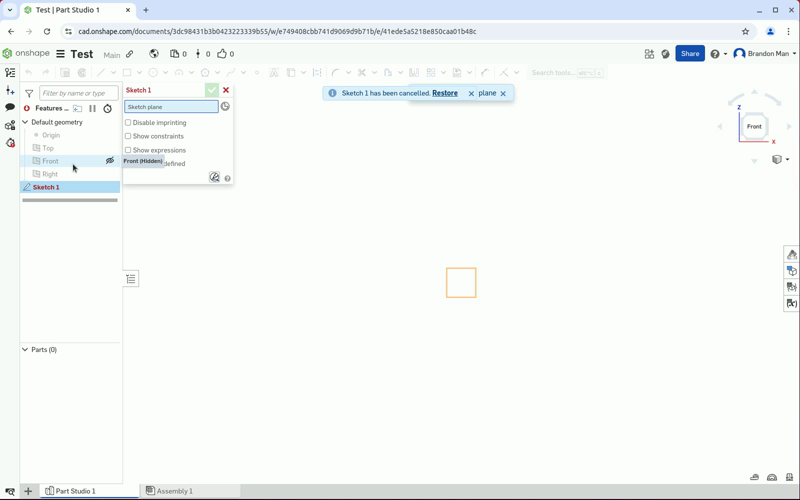
click(73, 163)
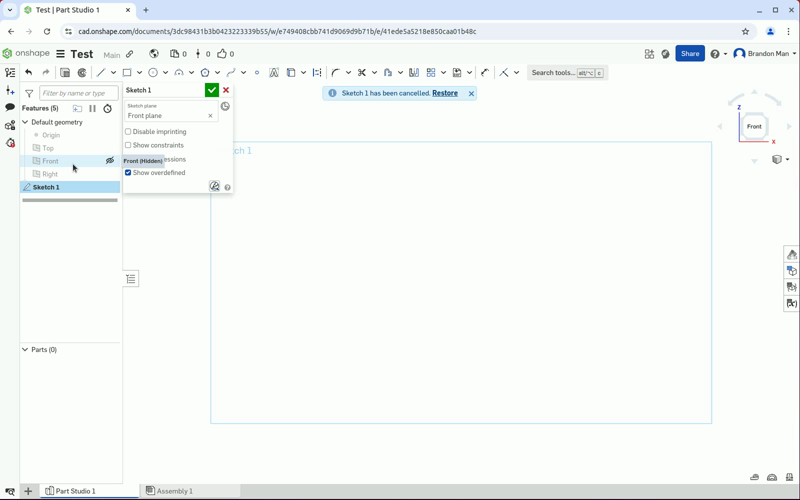
mouse_move(73, 352)
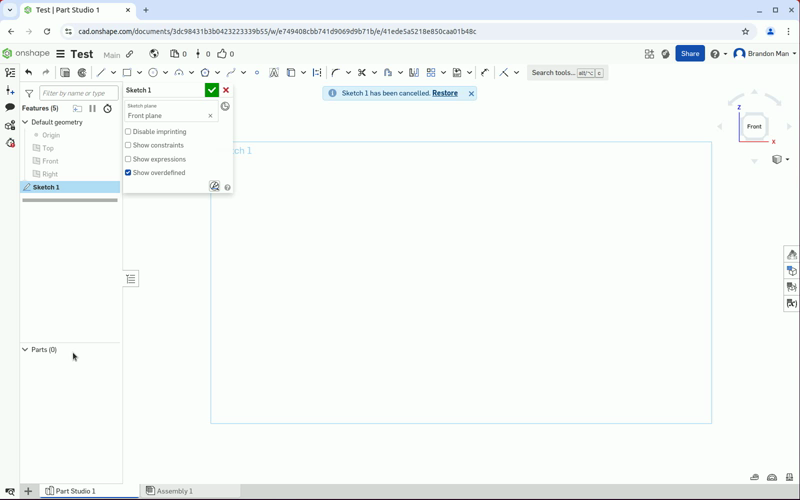
key(y)
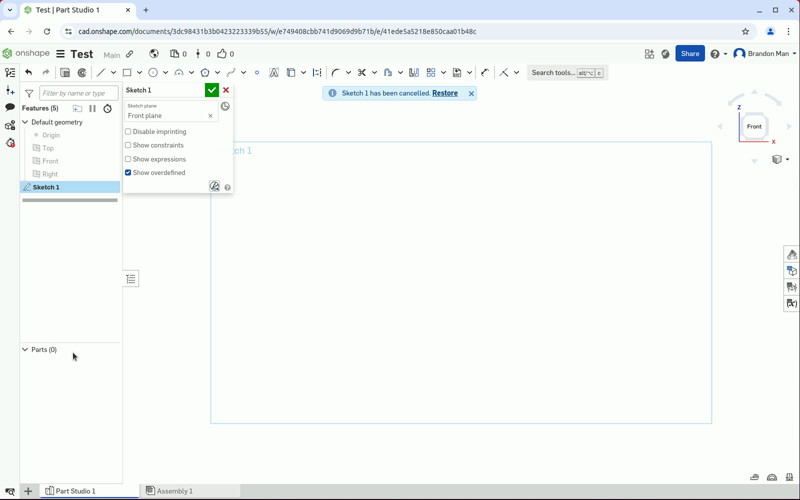
key(l)
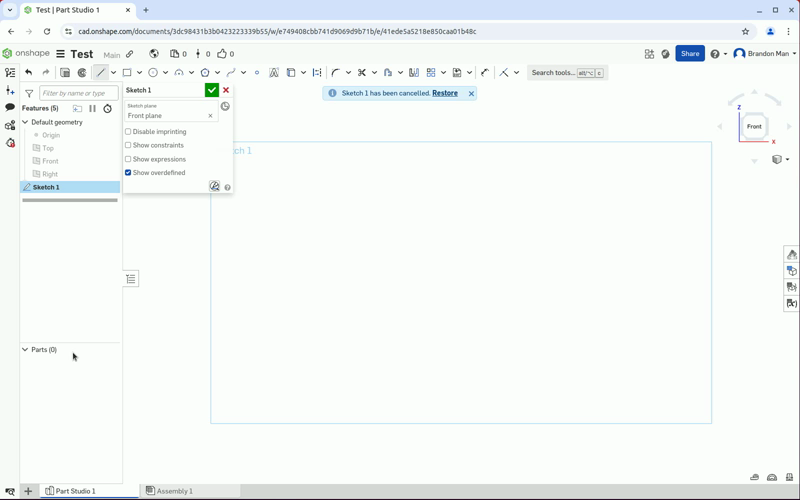
key_down(shift)
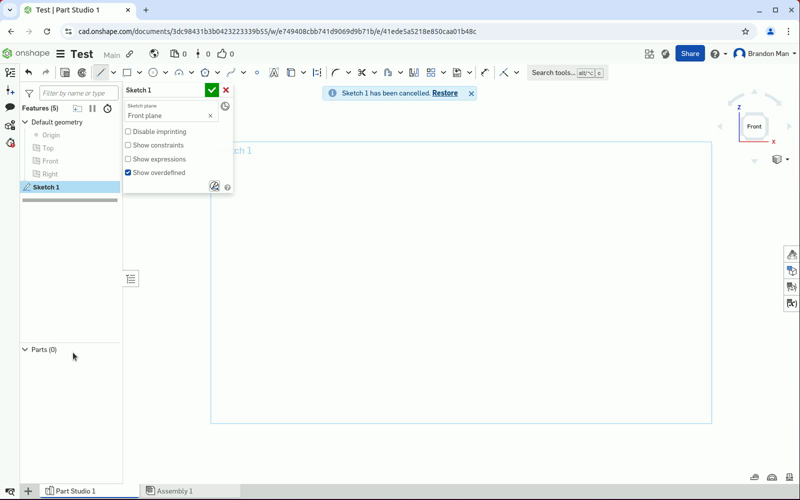
mouse_move(348, 346)
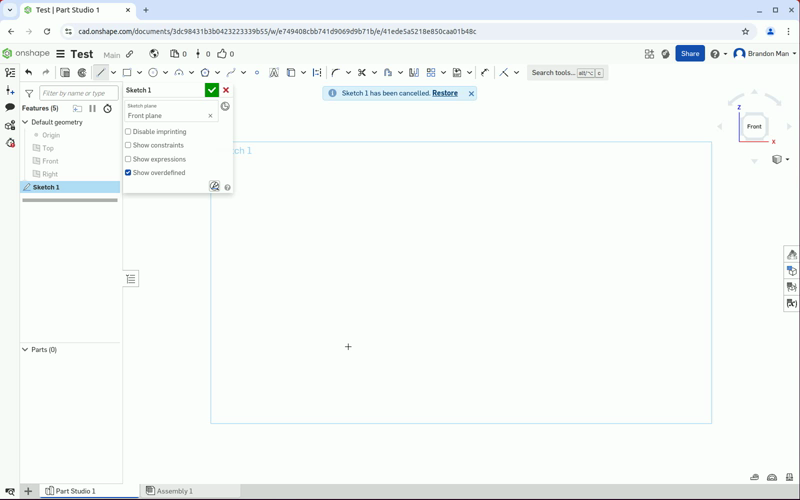
click(348, 346)
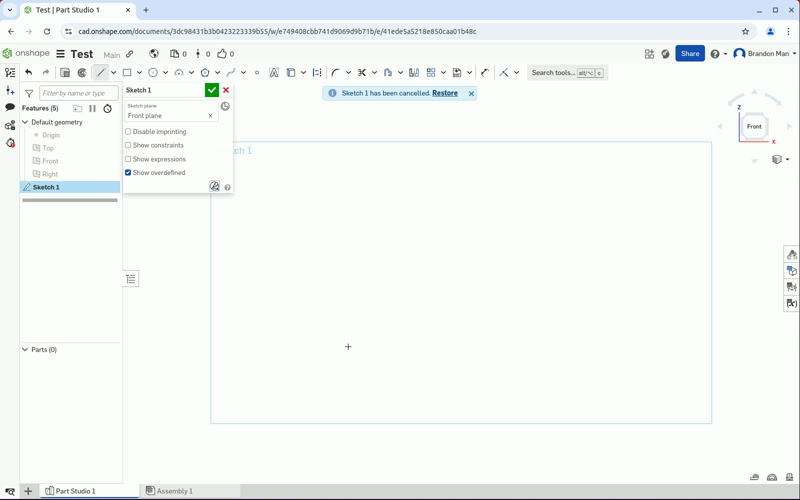
key_up(shift)
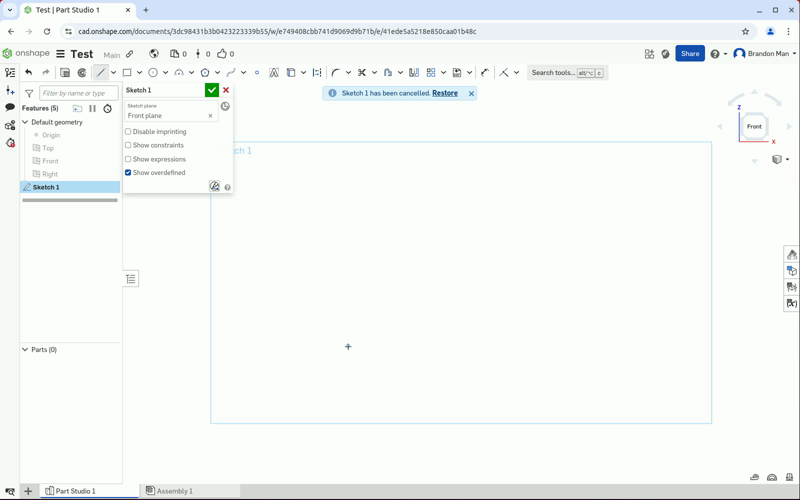
key_down(shift)
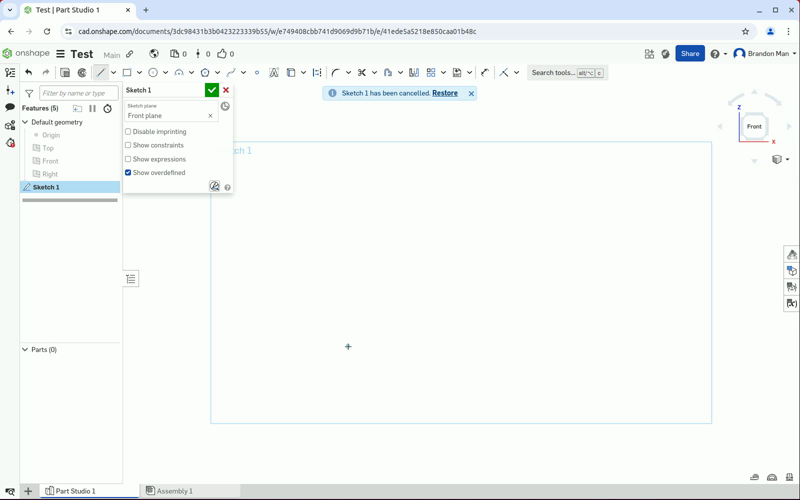
mouse_move(378, 346)
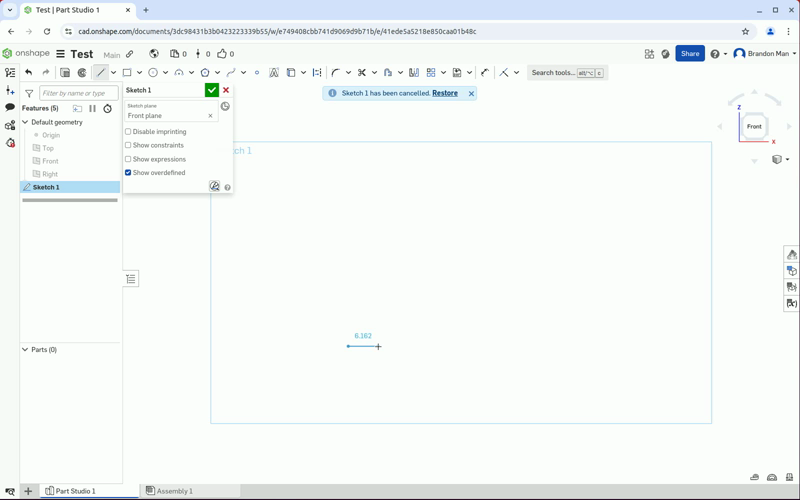
mouse_move(365, 346)
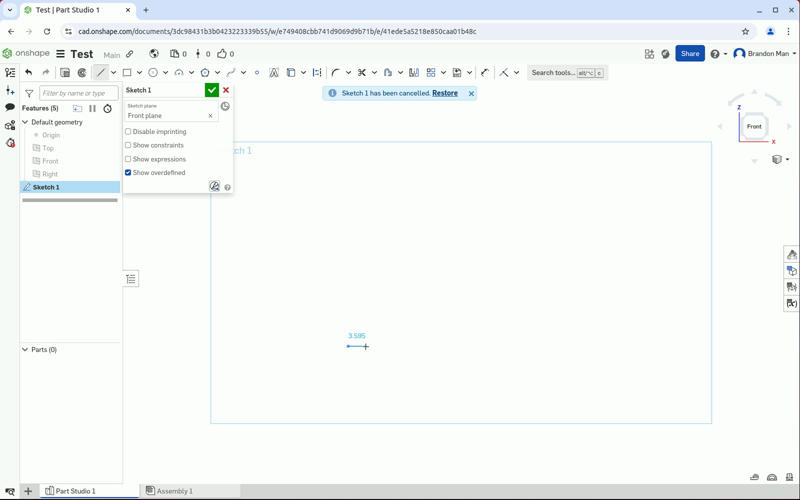
click(365, 346)
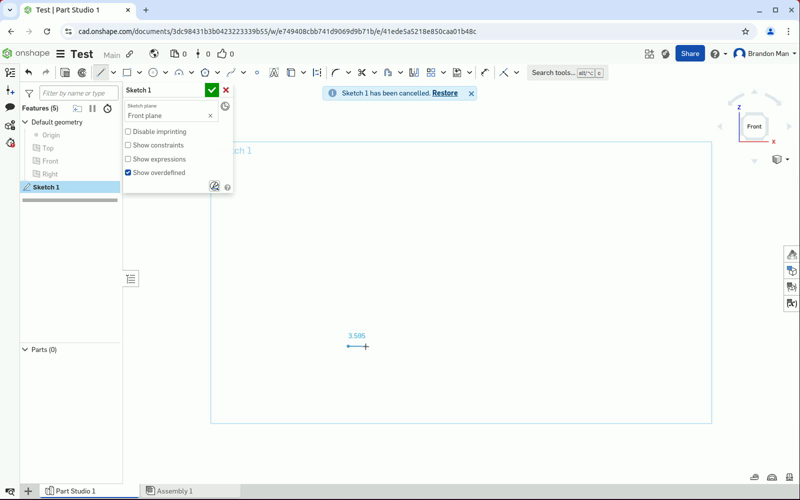
key_up(shift)
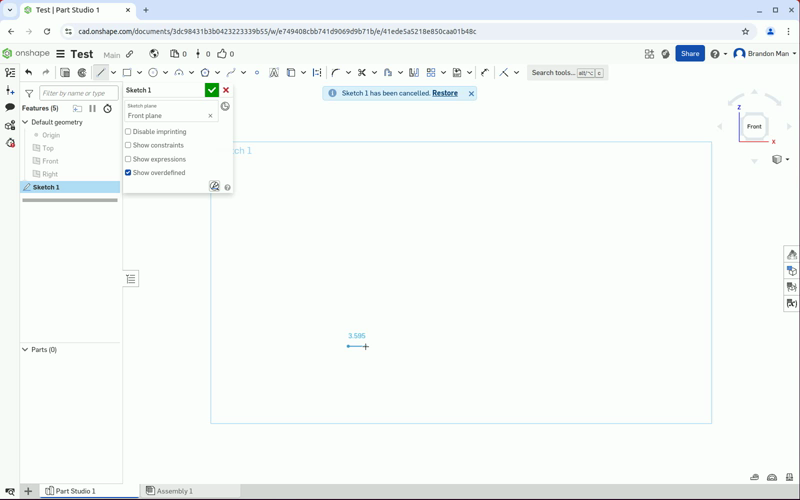
key_down(shift)
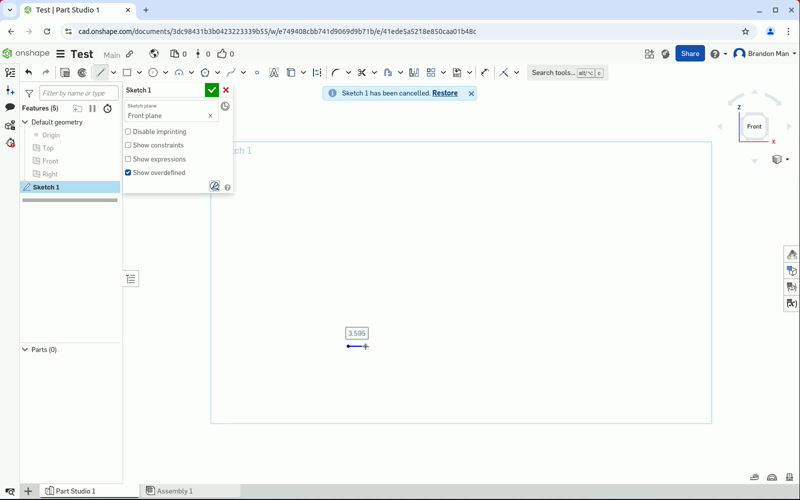
mouse_move(395, 346)
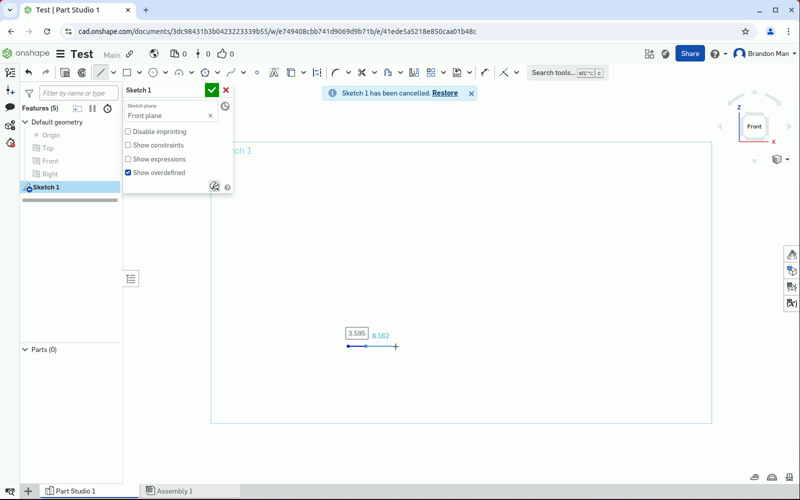
mouse_move(365, 327)
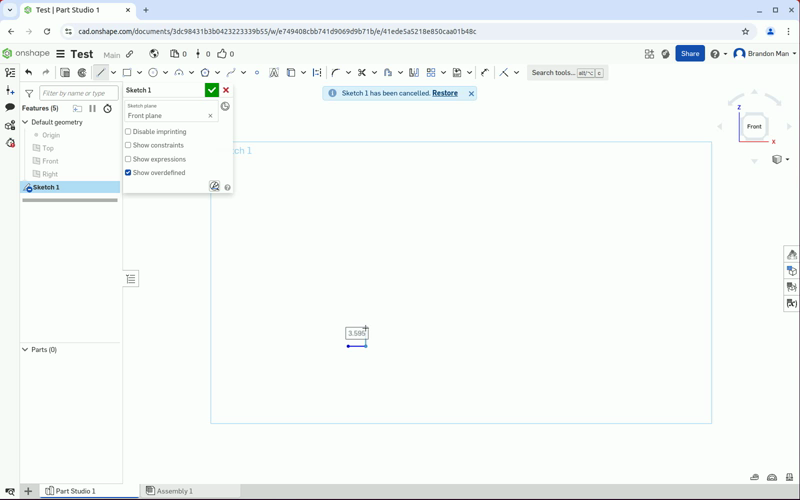
click(365, 327)
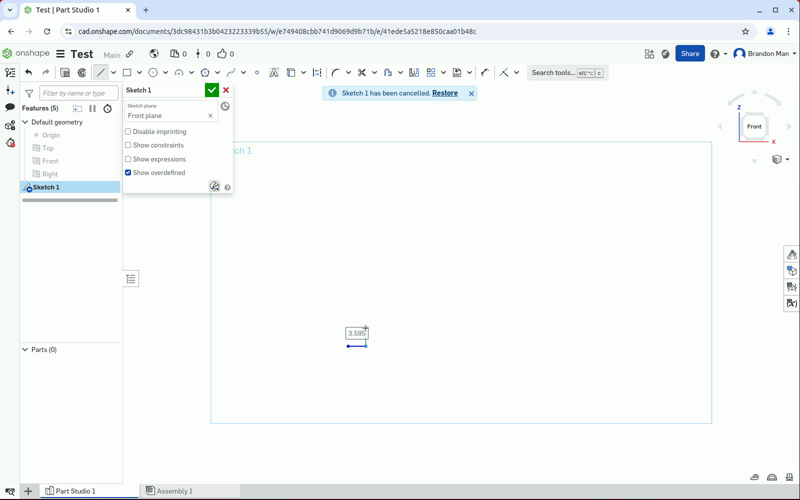
key_up(shift)
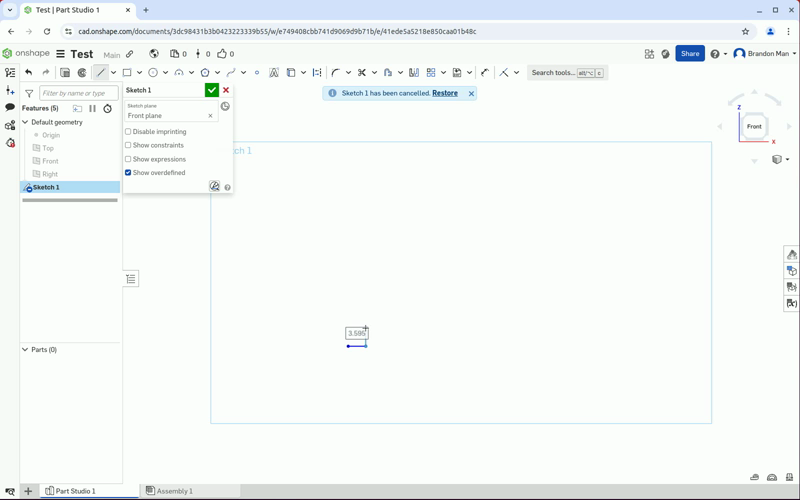
key_down(shift)
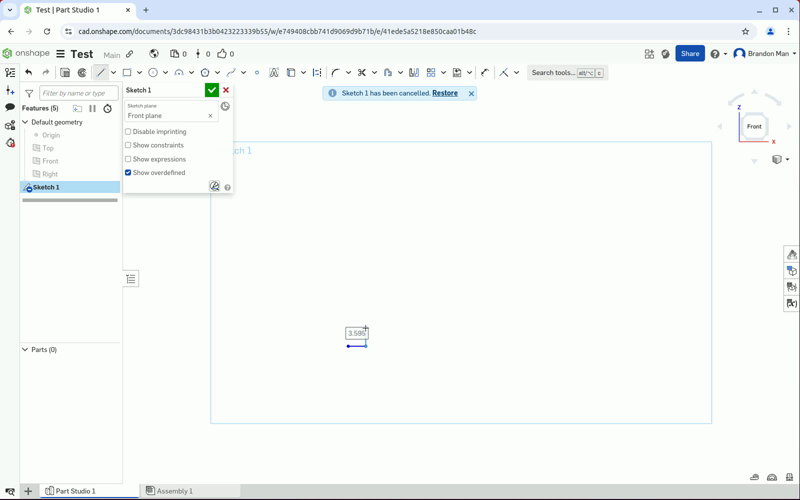
mouse_move(395, 327)
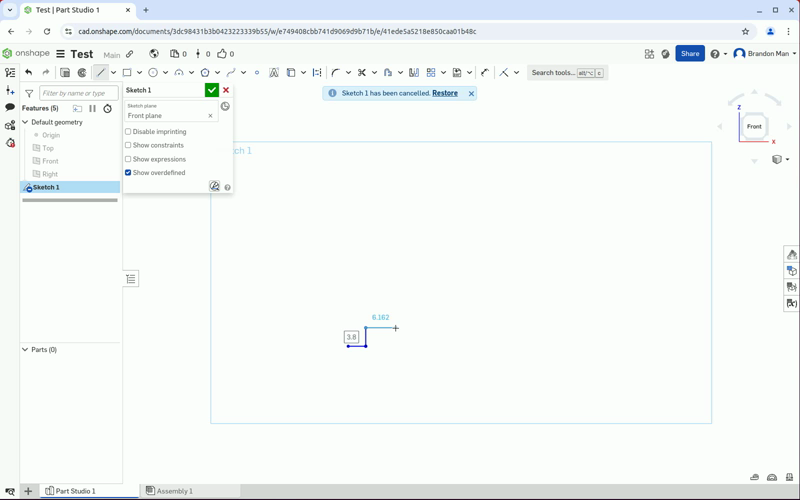
mouse_move(348, 327)
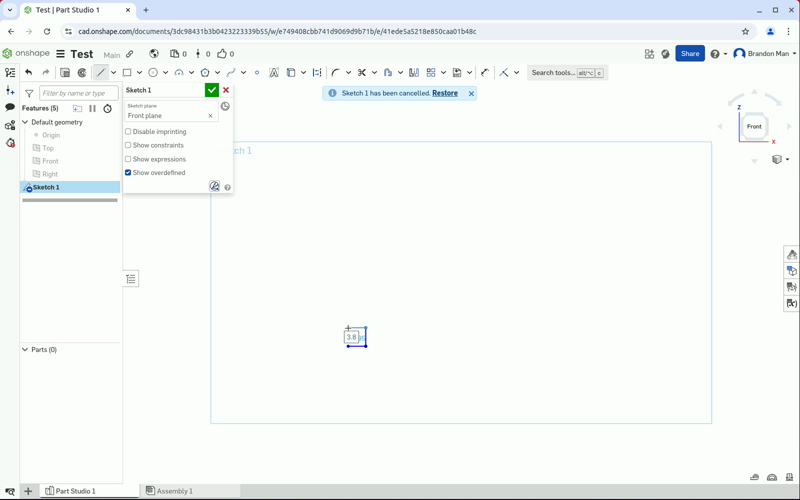
click(348, 327)
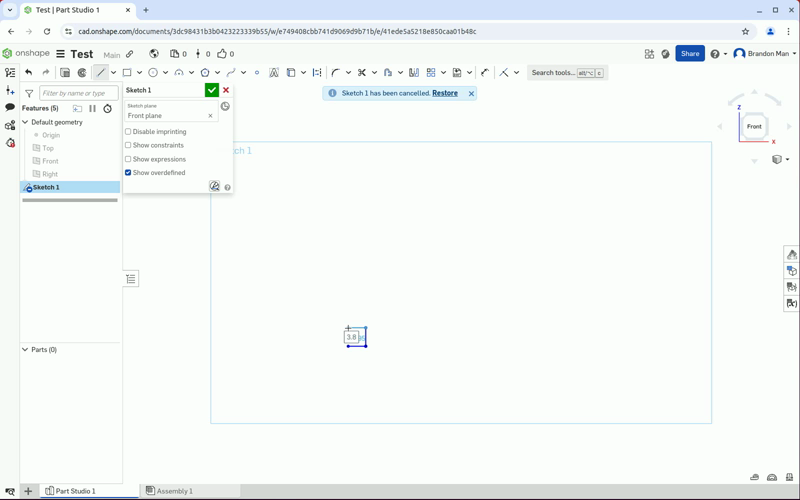
key_up(shift)
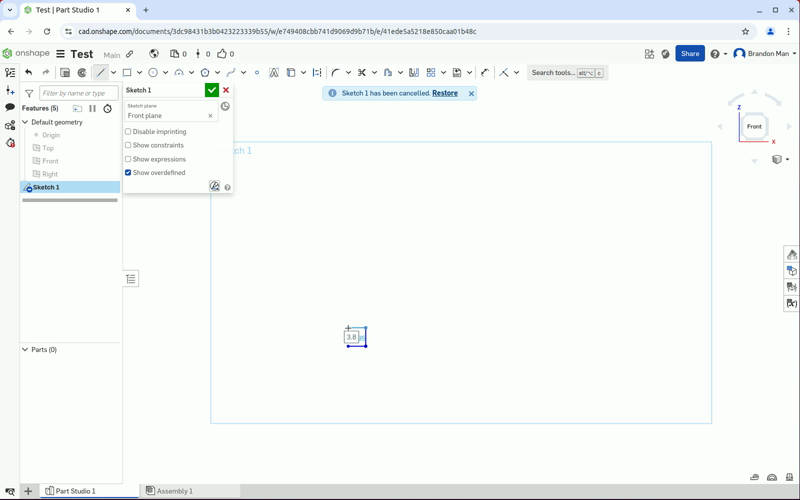
key_down(shift)
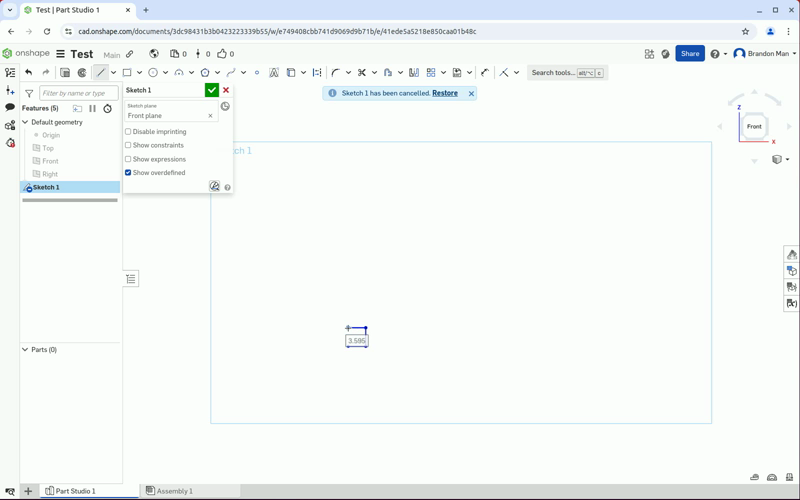
mouse_move(378, 327)
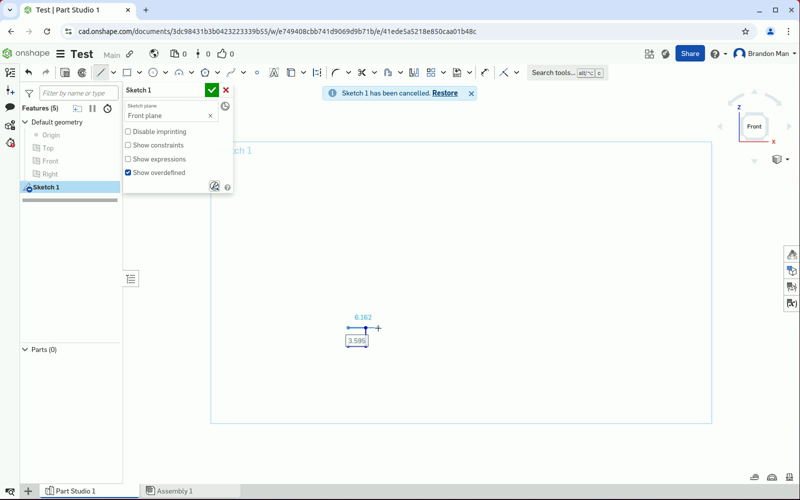
mouse_move(348, 336)
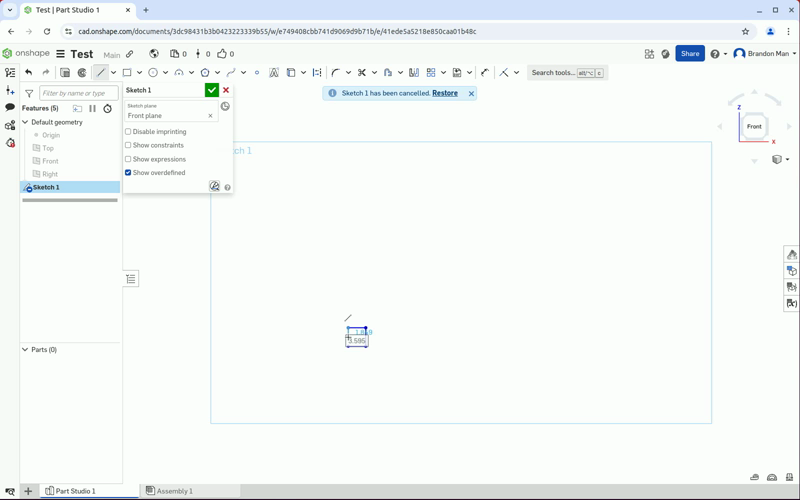
click(348, 336)
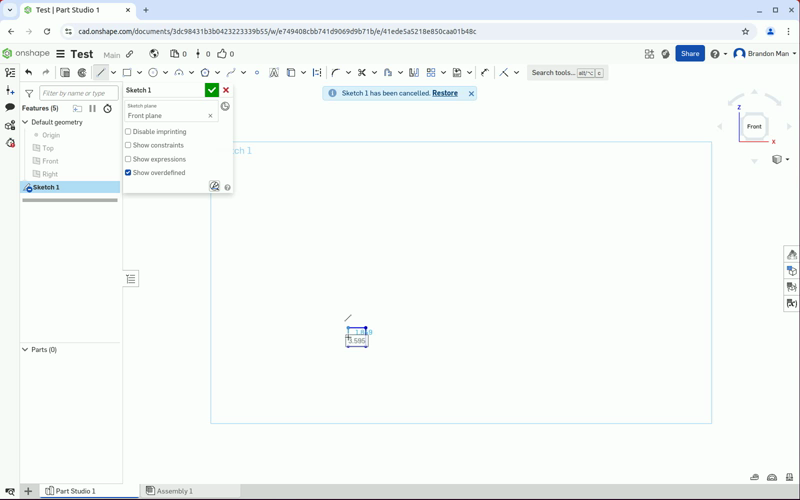
key_up(shift)
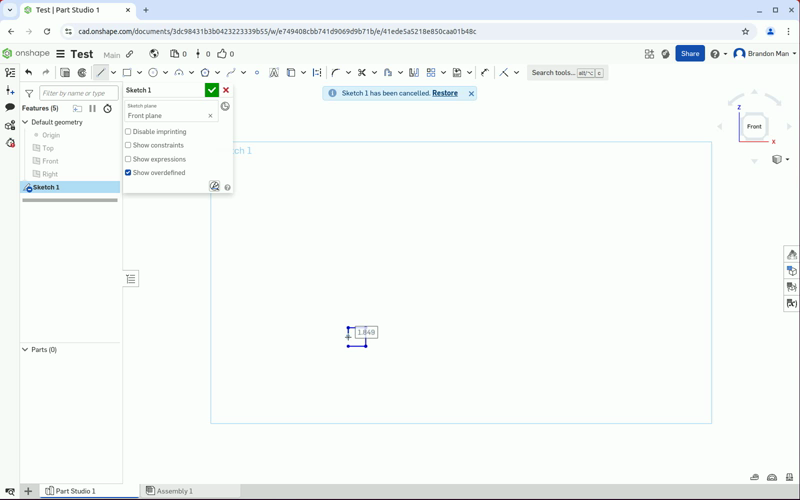
mouse_move(378, 336)
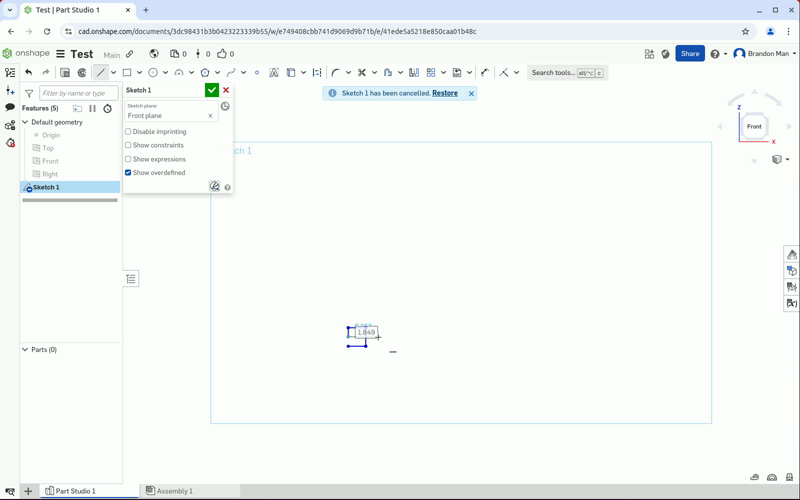
key_down(shift)
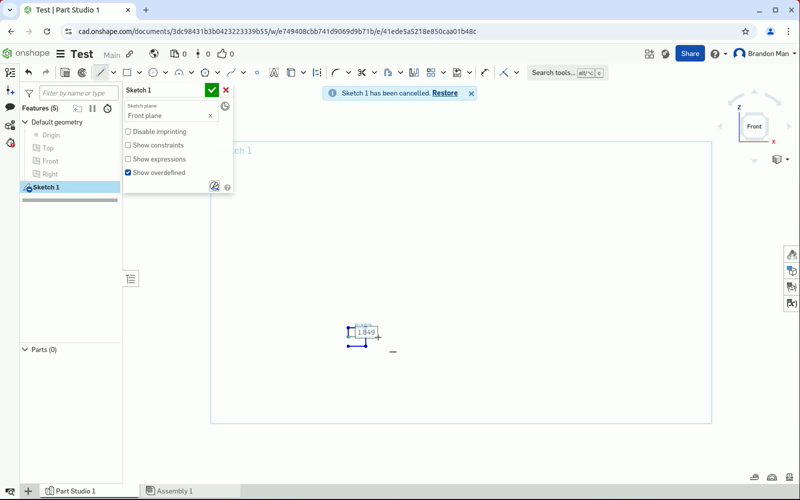
mouse_move(348, 346)
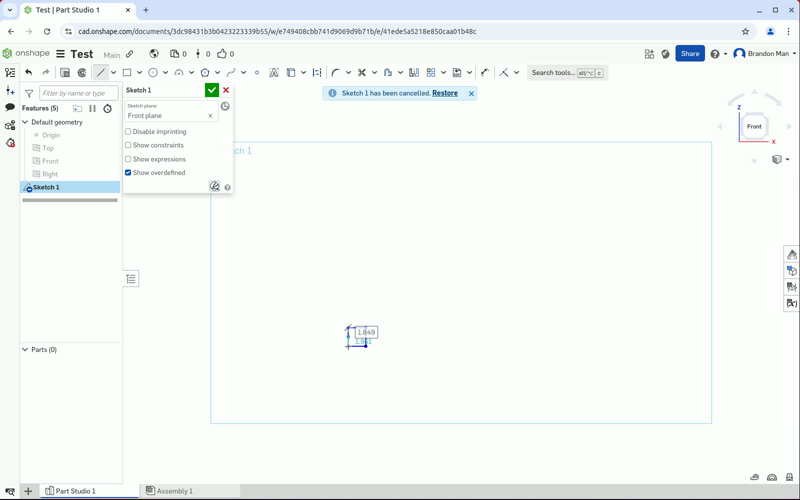
key_up(shift)
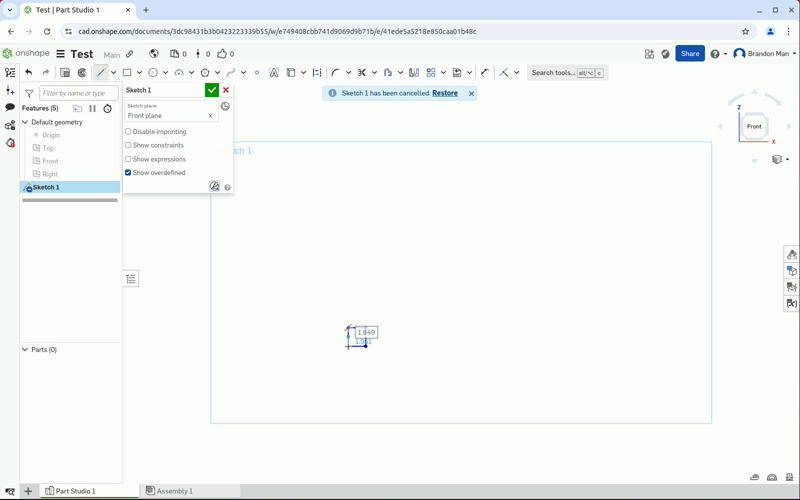
click(348, 346)
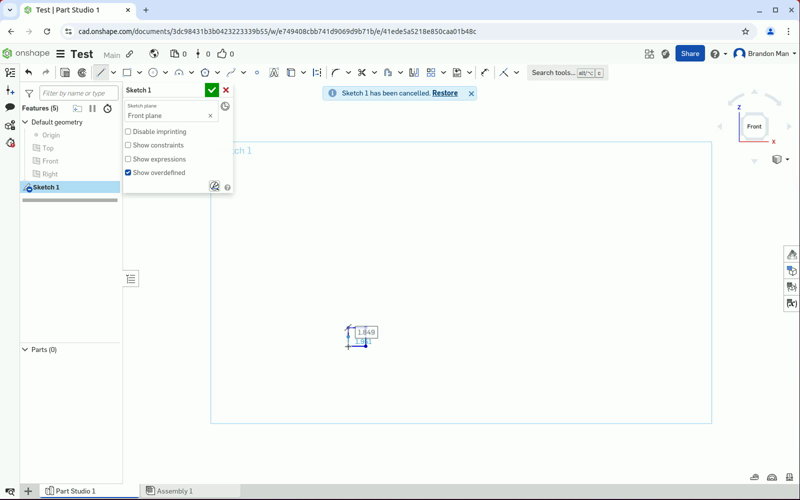
key(esc)
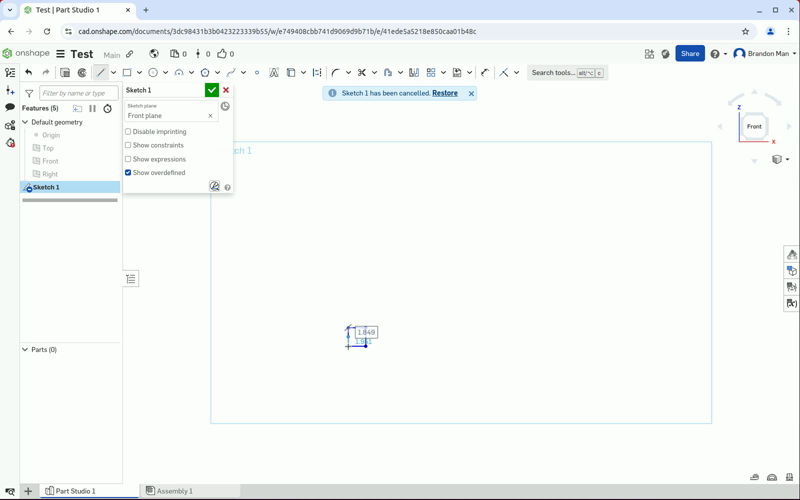
mouse_move(359, 328)
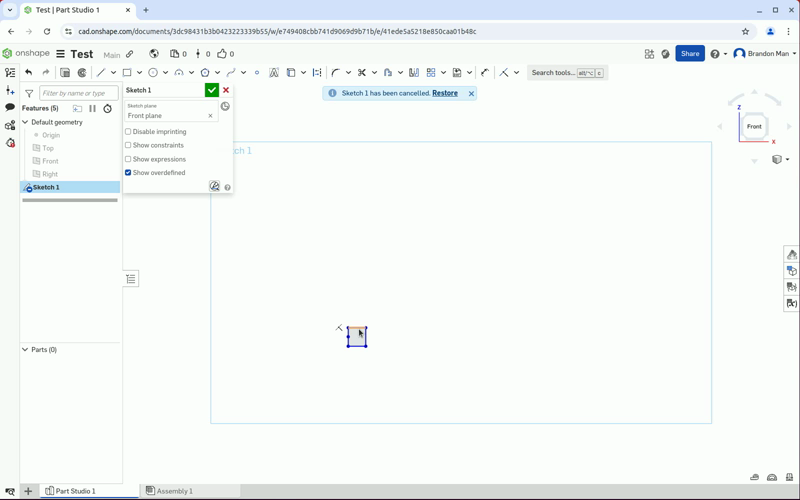
scroll(6)
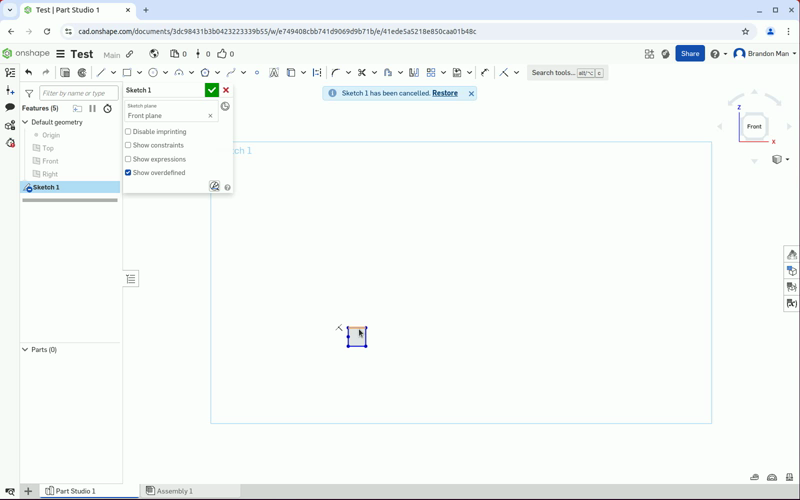
scroll(6)
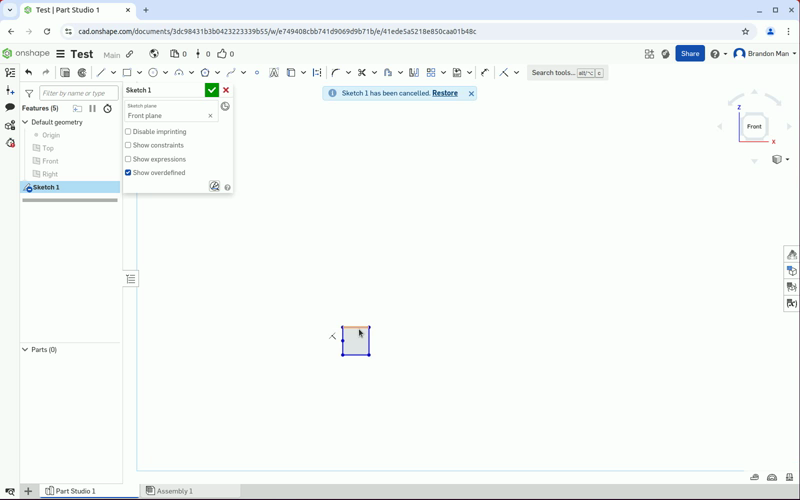
scroll(6)
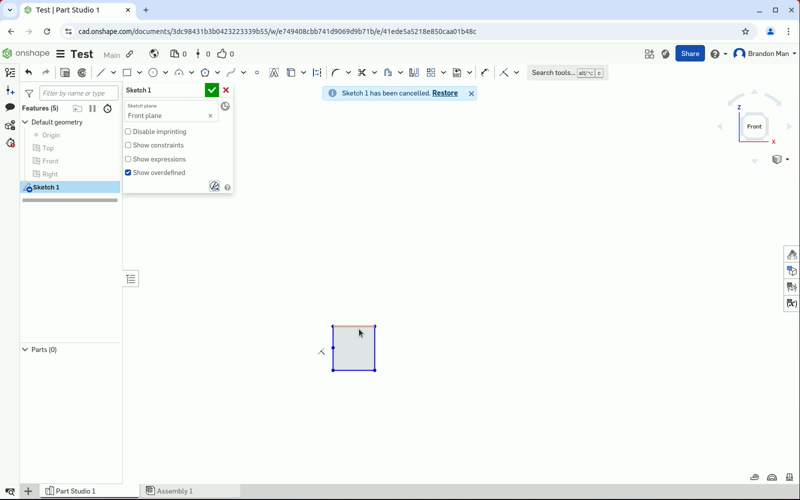
scroll(6)
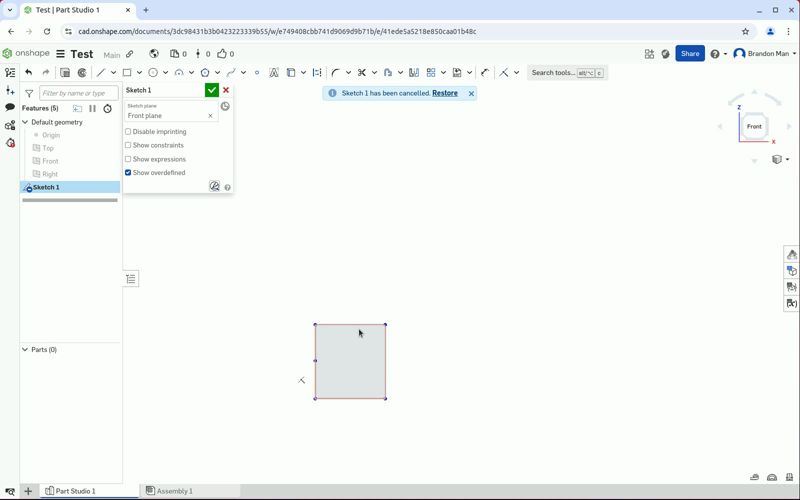
scroll(6)
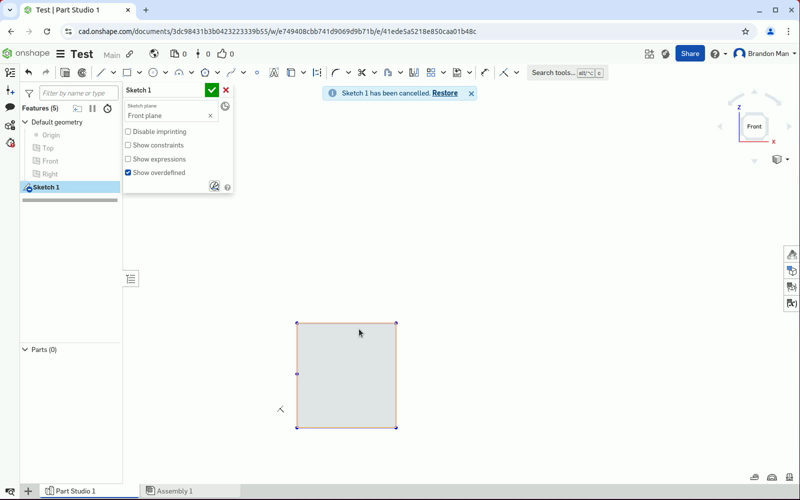
scroll(6)
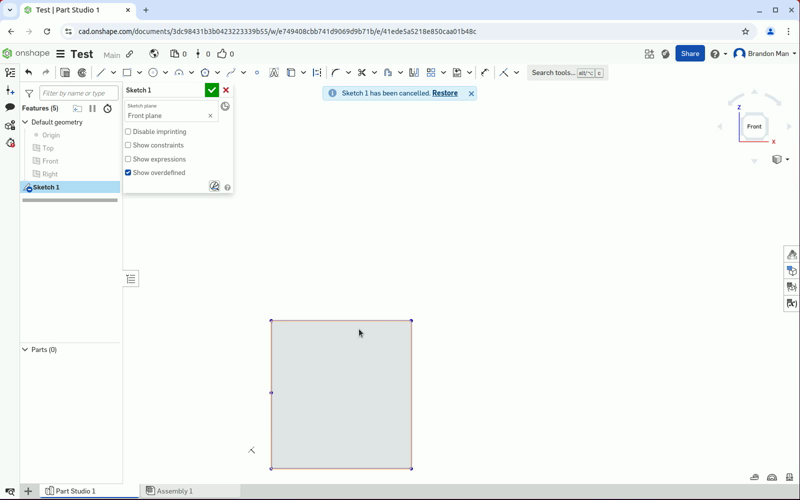
scroll(6)
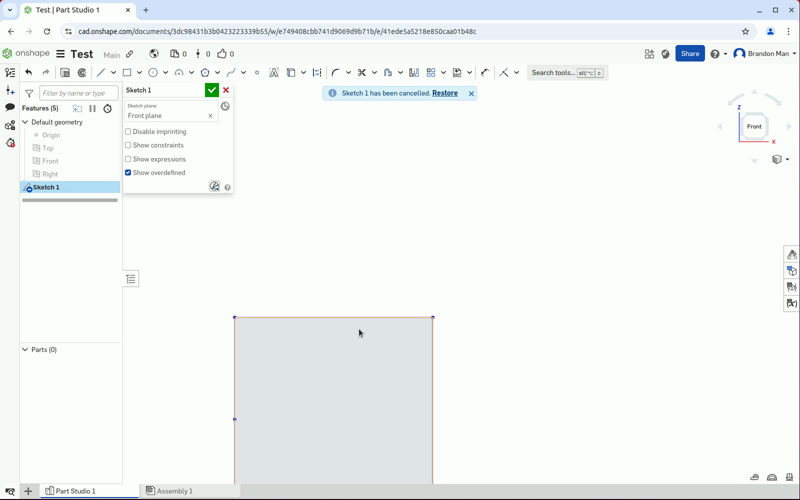
click(359, 328)
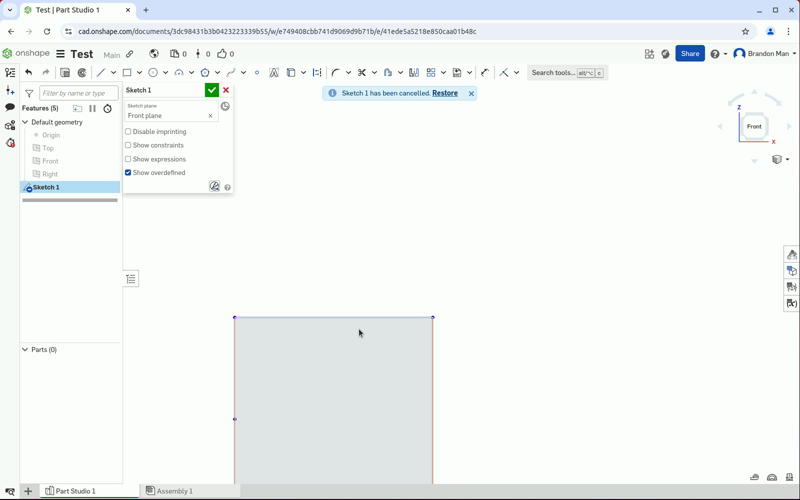
scroll(-6)
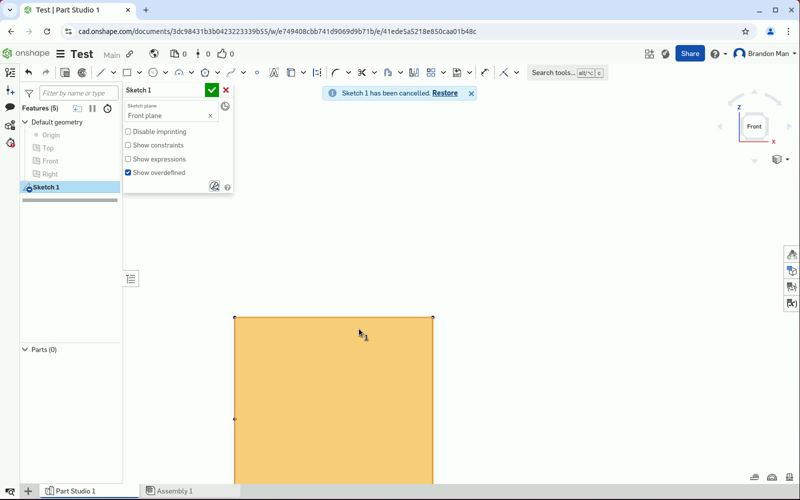
scroll(-6)
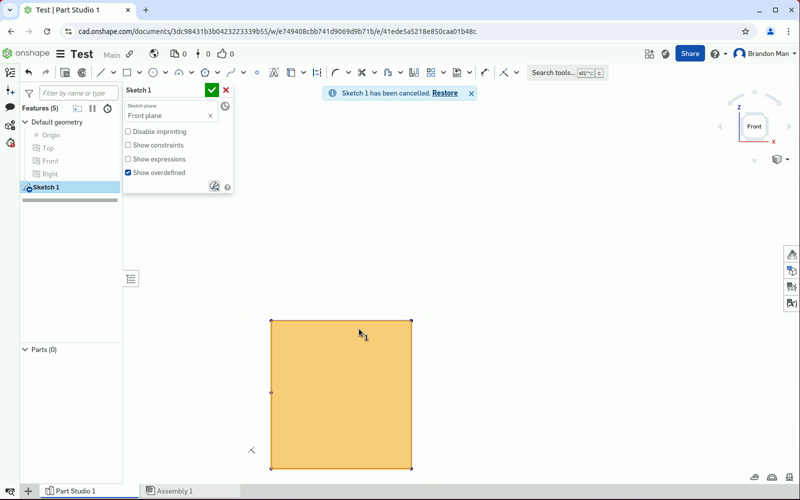
scroll(-6)
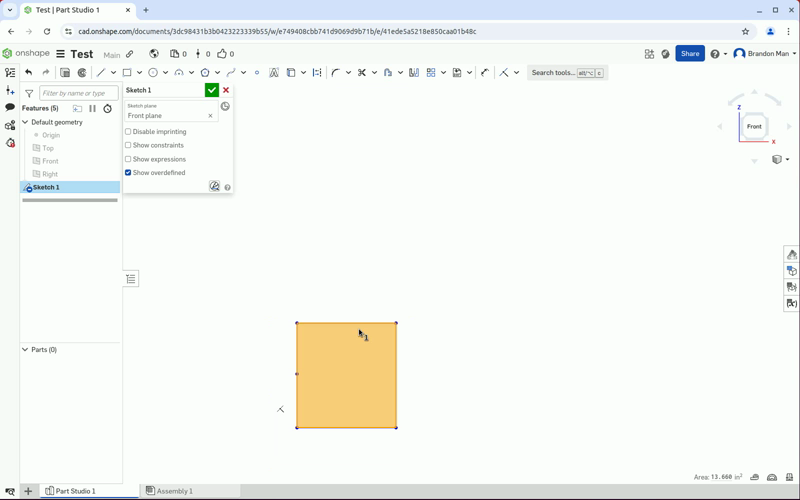
scroll(-6)
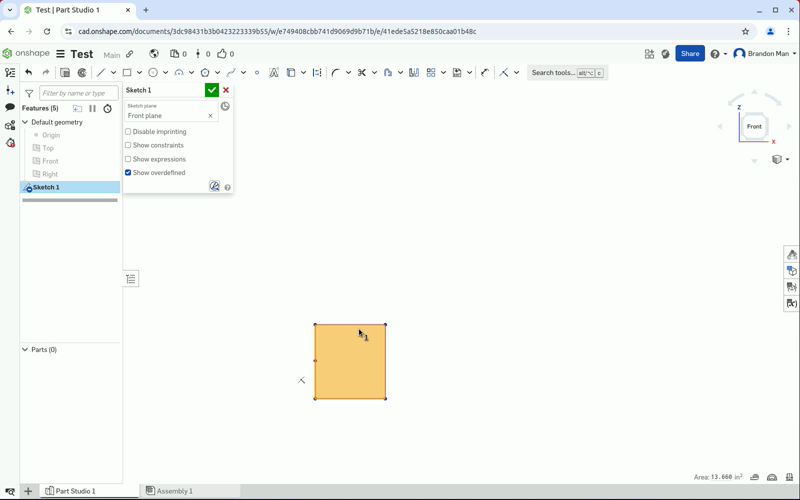
scroll(-6)
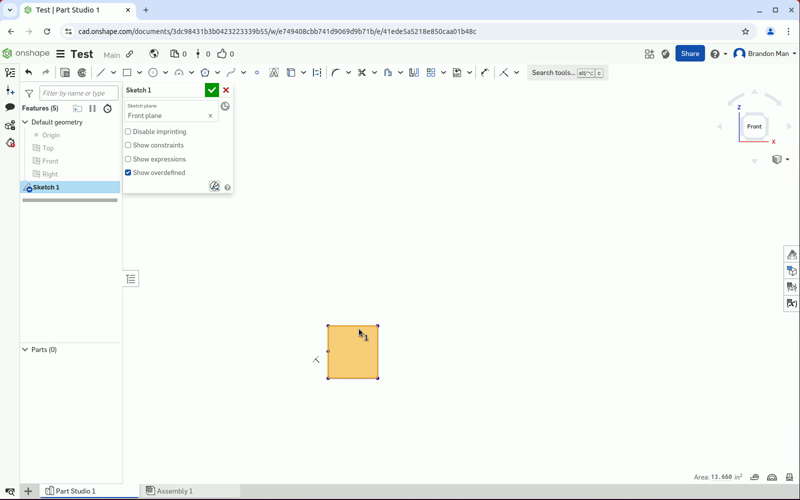
scroll(-6)
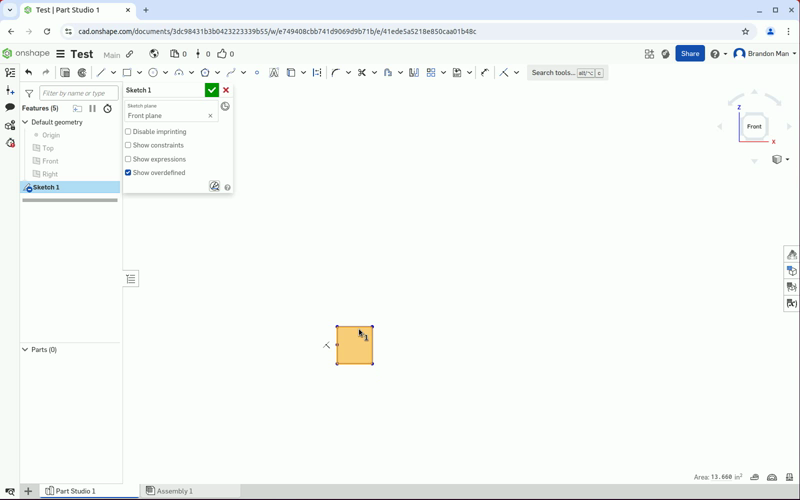
scroll(-6)
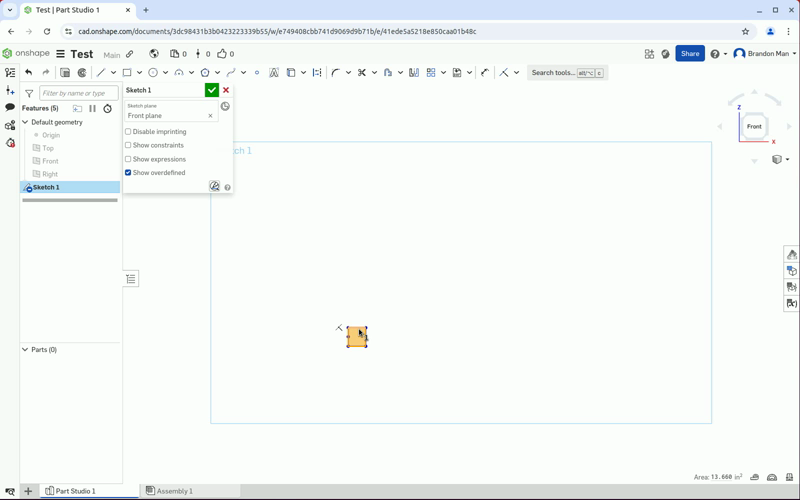
mouse_move(73, 352)
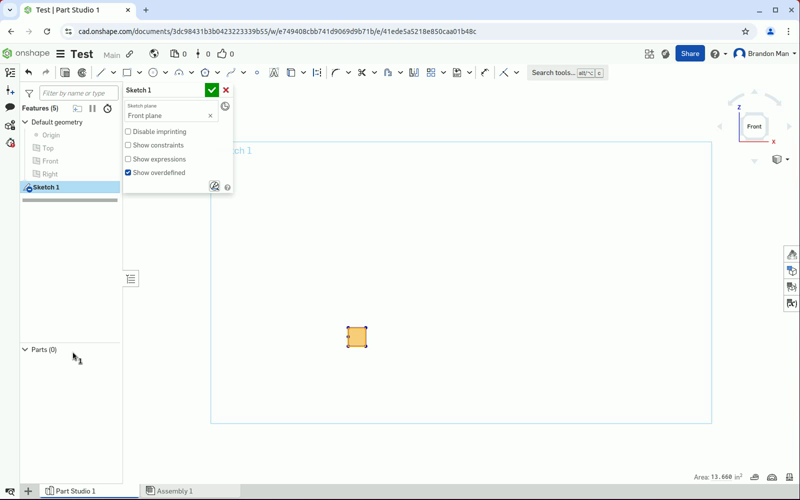
key(shift+y)
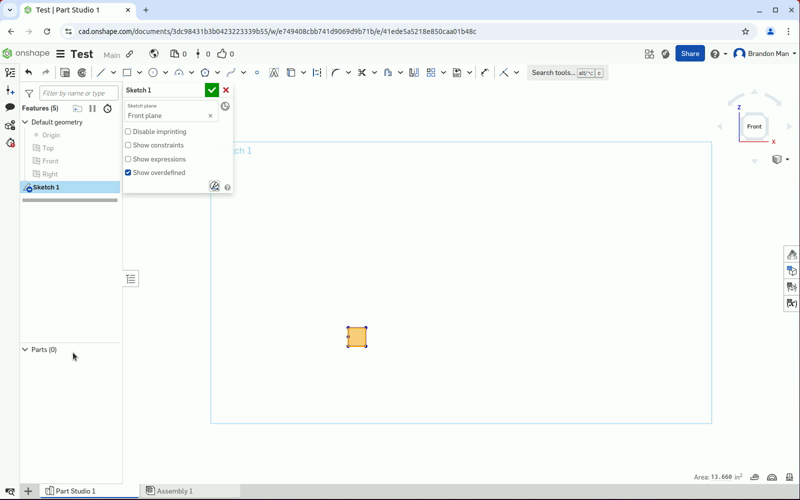
key(shift+e)
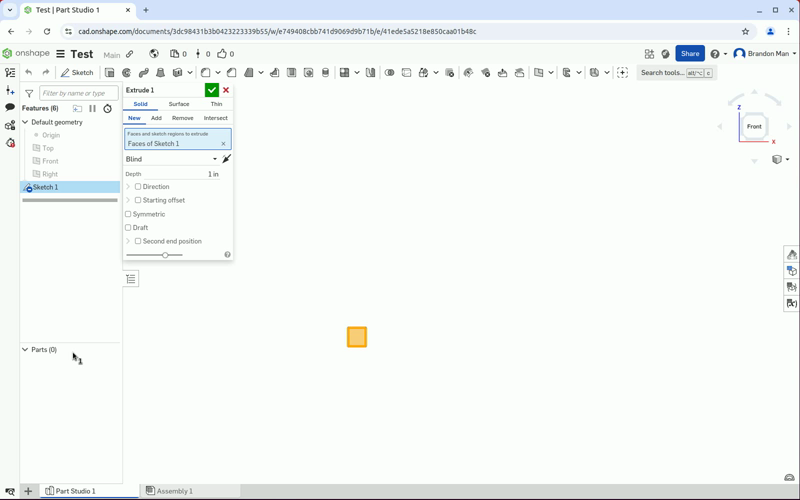
mouse_move(143, 106)
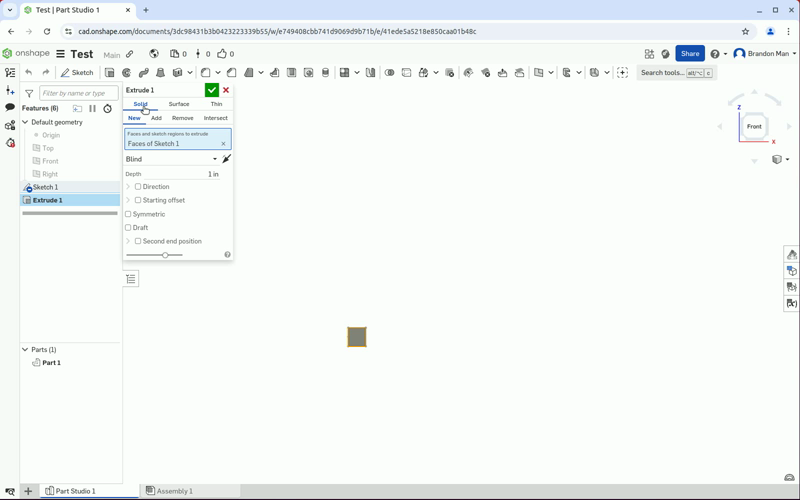
click(143, 106)
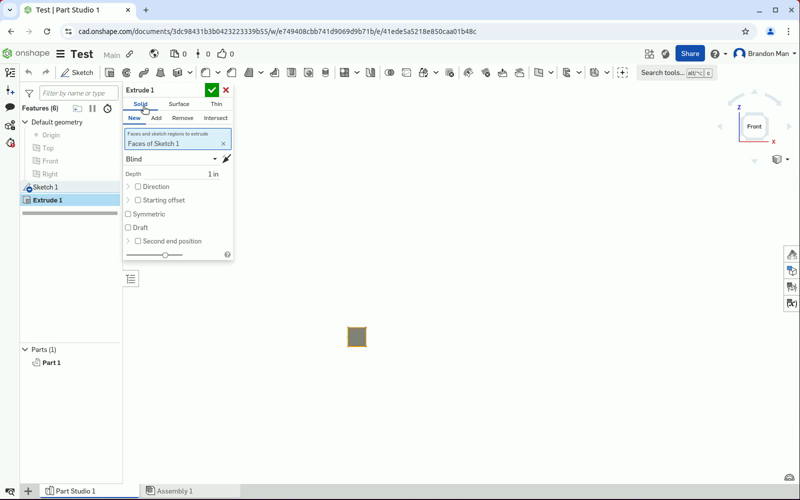
mouse_move(137, 120)
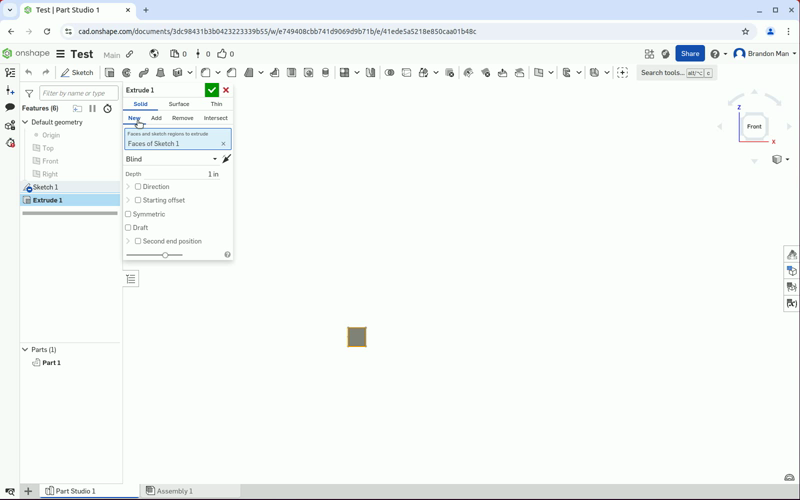
click(137, 120)
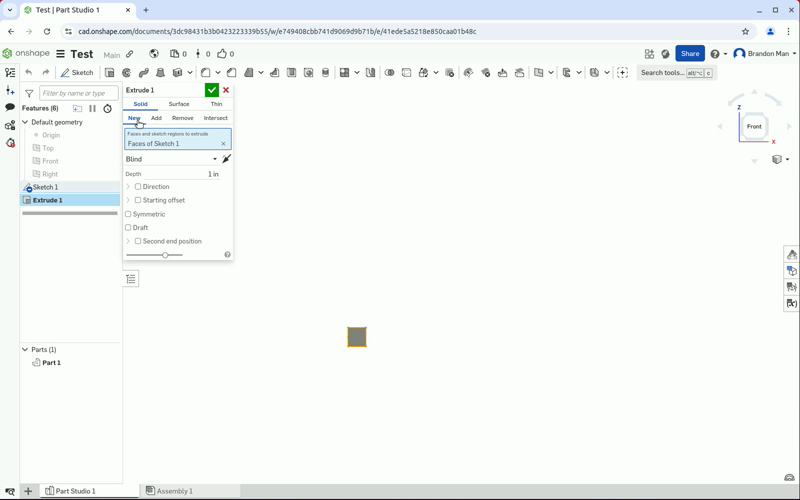
key(tab, 4)
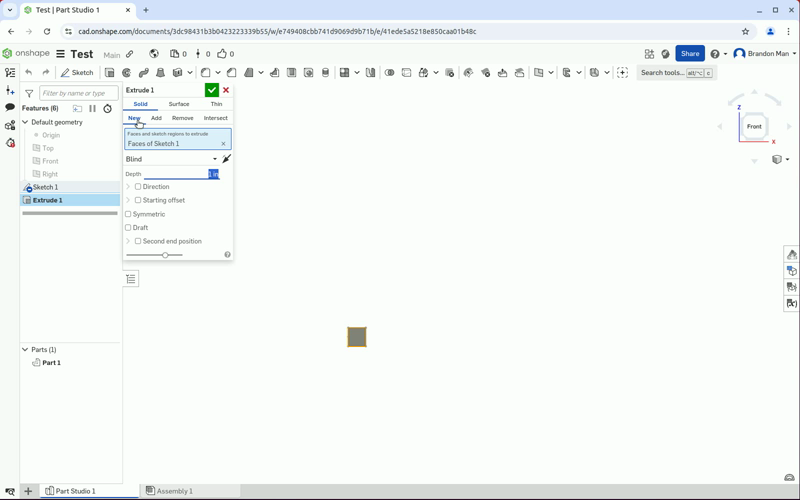
text(-8.906)
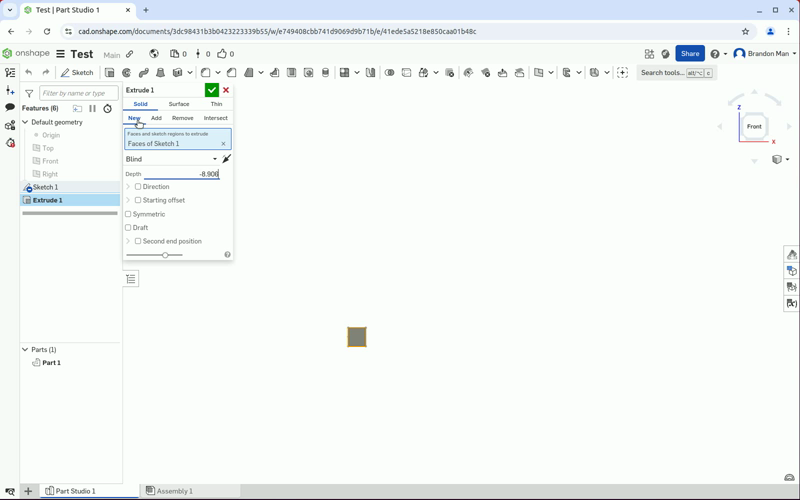
key(enter)
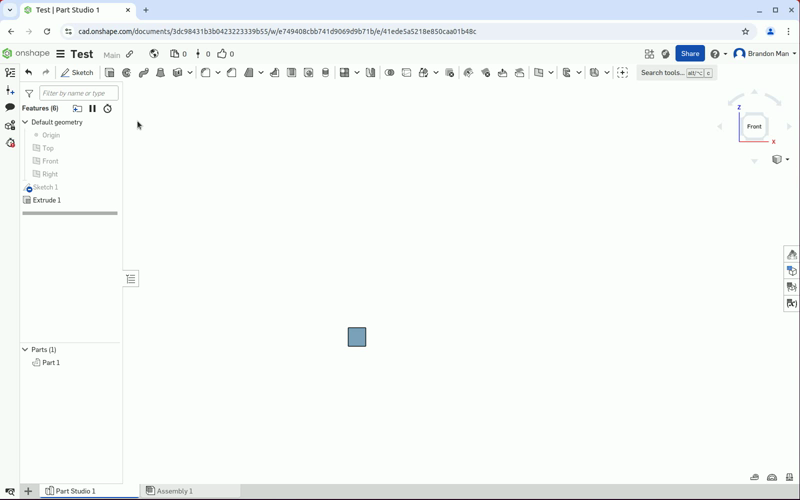
key(shift+h)
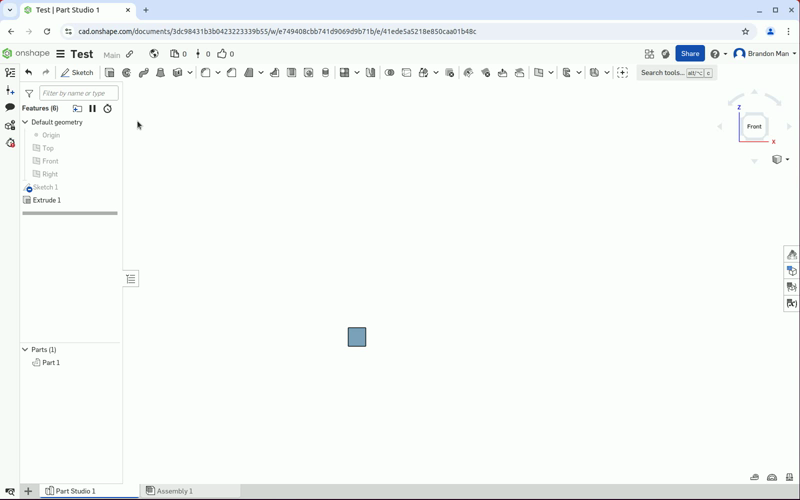
key(shift+h)
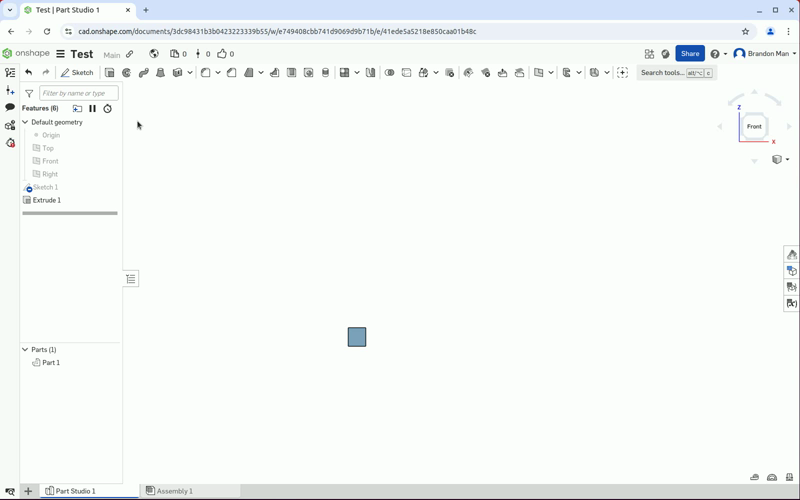
mouse_move(73, 189)
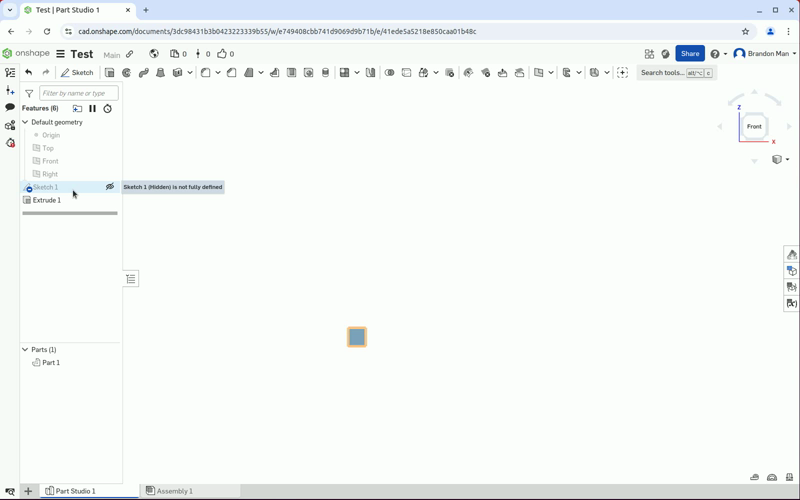
click(73, 189)
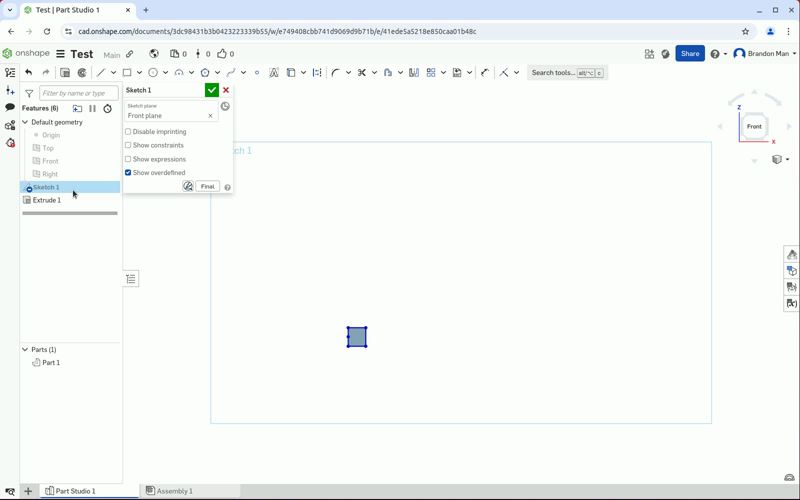
mouse_move(229, 92)
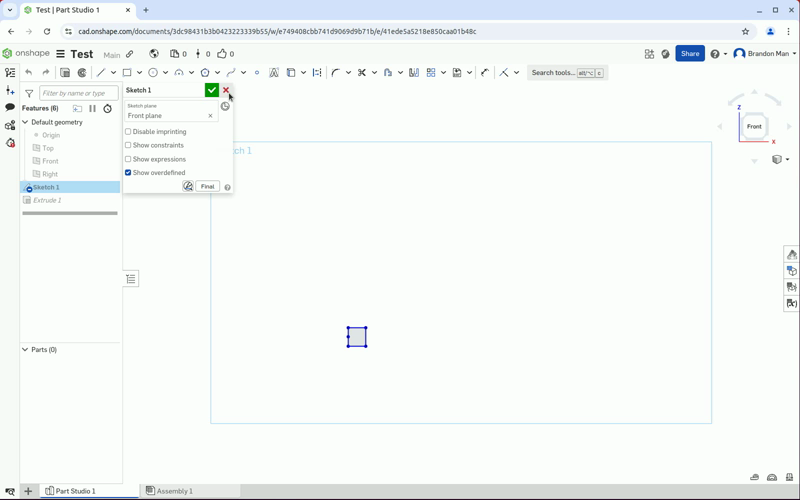
click(229, 92)
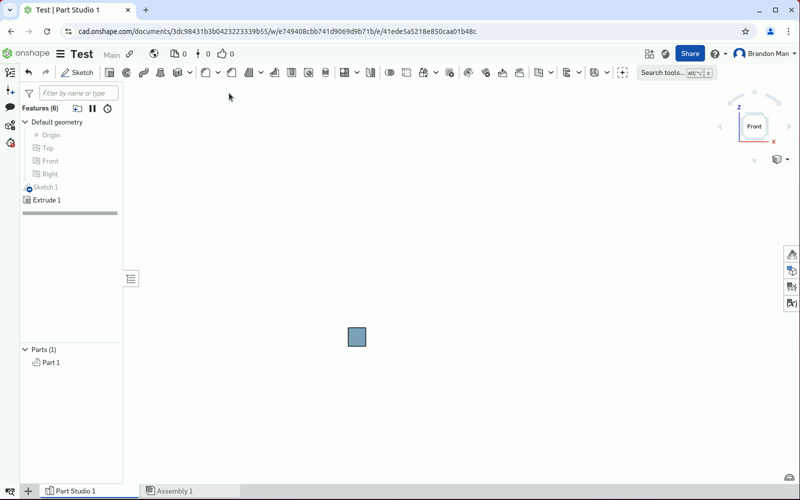
mouse_move(73, 352)
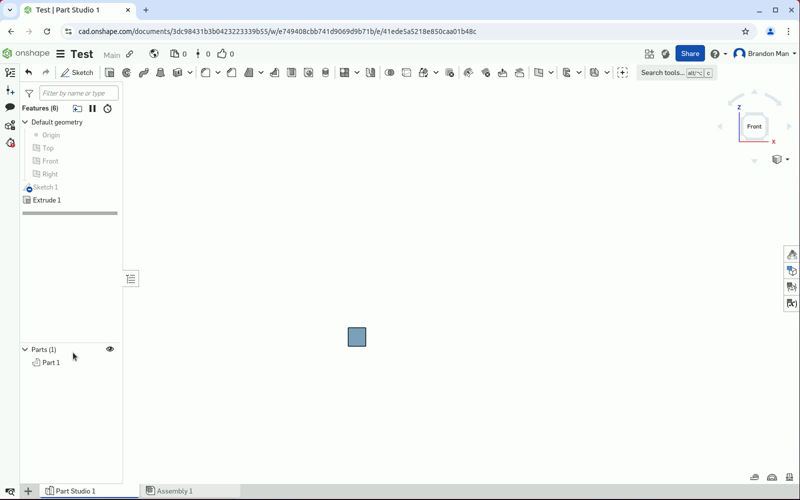
key(y)
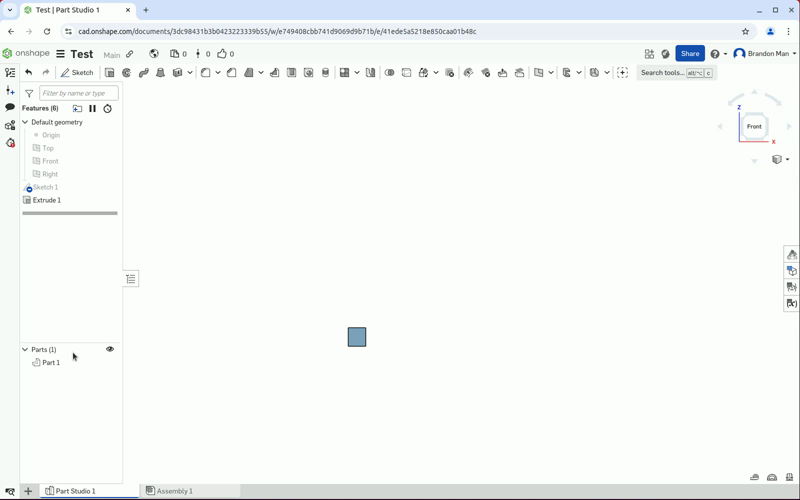
key(shift+p)
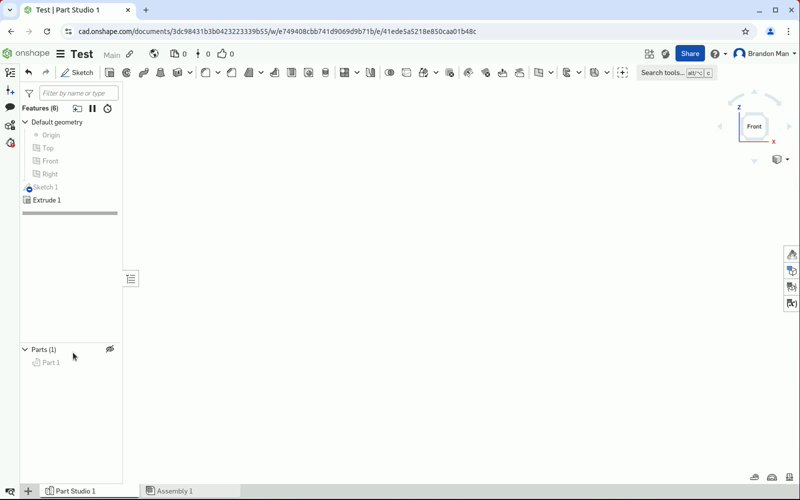
key(space)
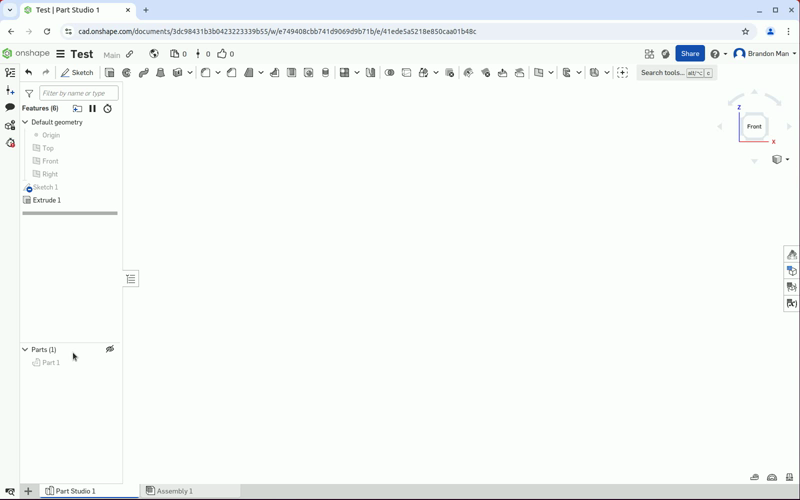
key_down(shift)
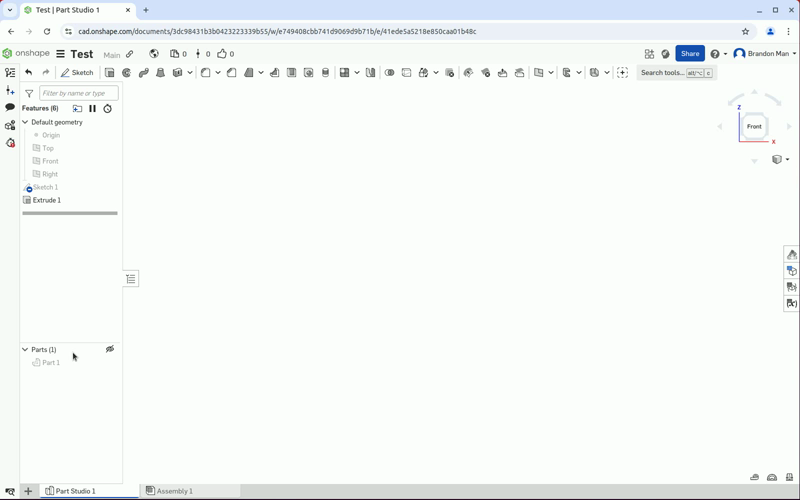
key(left)
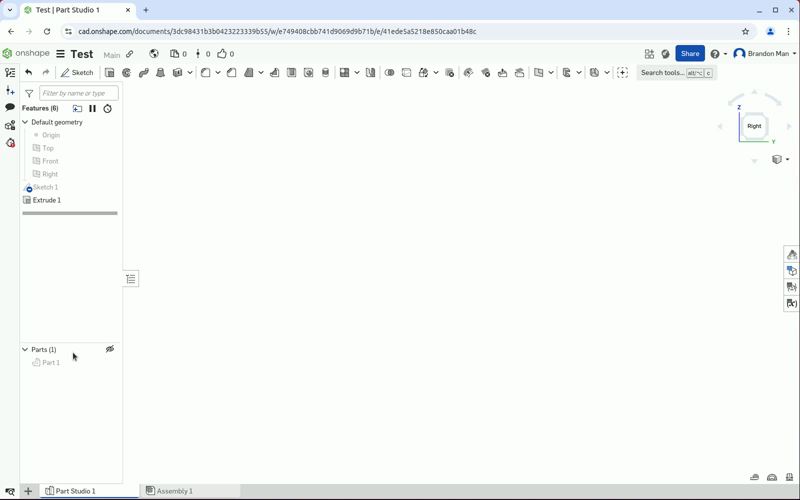
key_up(shift)
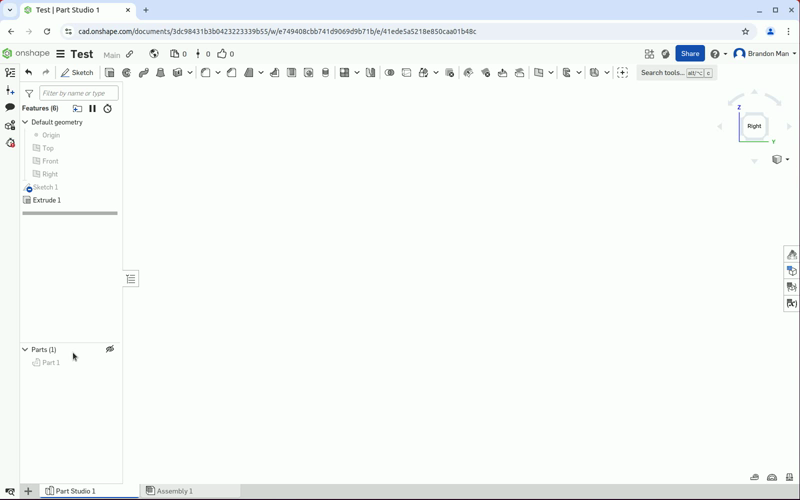
mouse_move(73, 352)
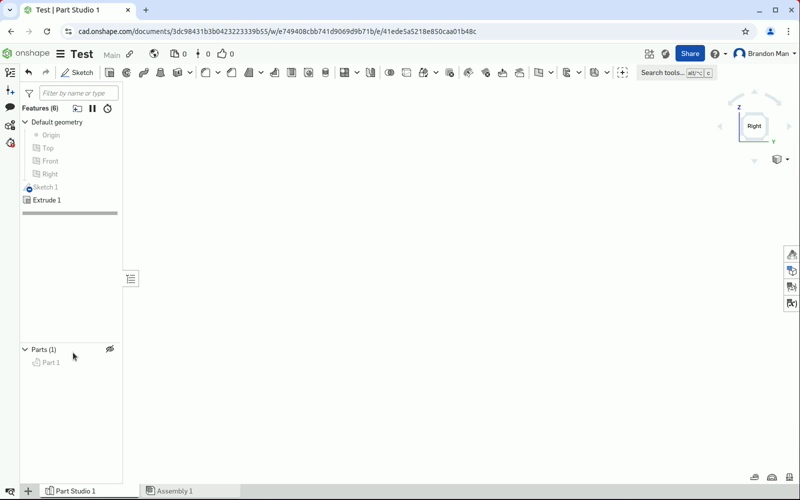
key(shift+y)
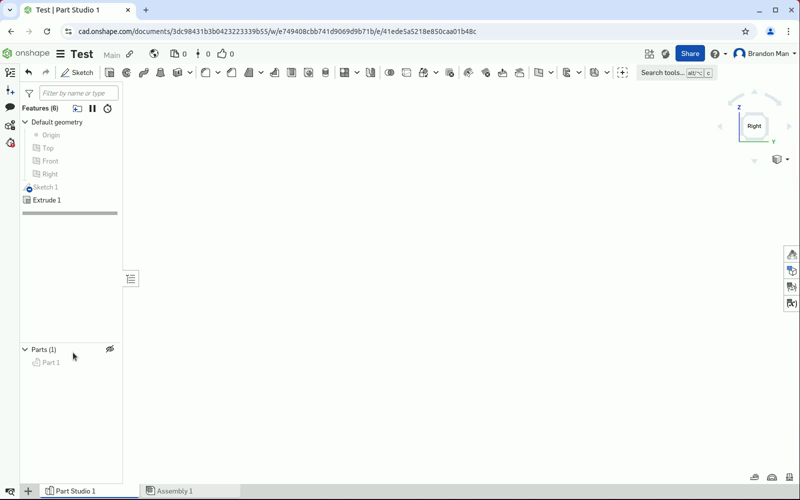
key(shift+s)
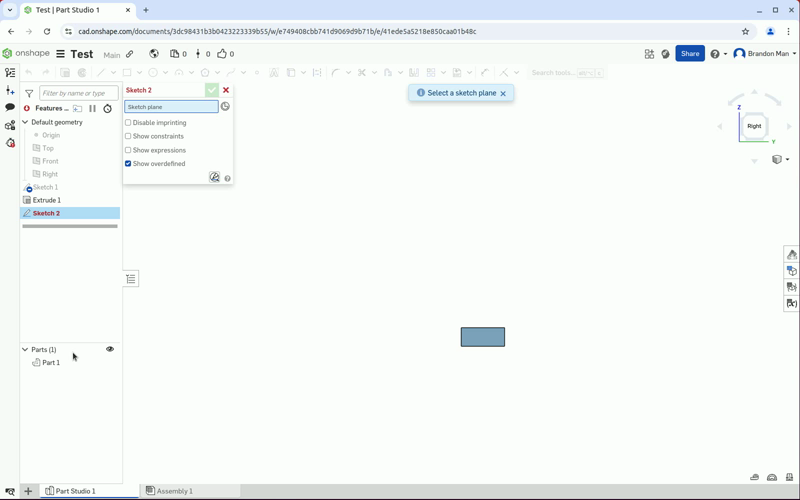
mouse_move(73, 176)
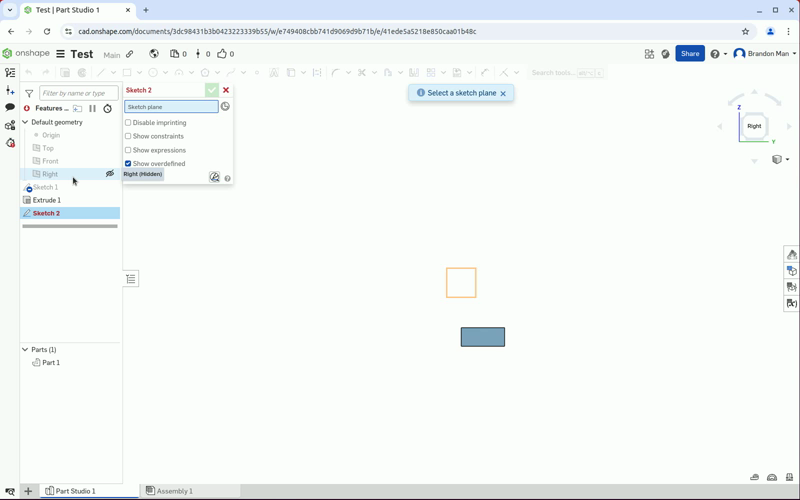
click(73, 176)
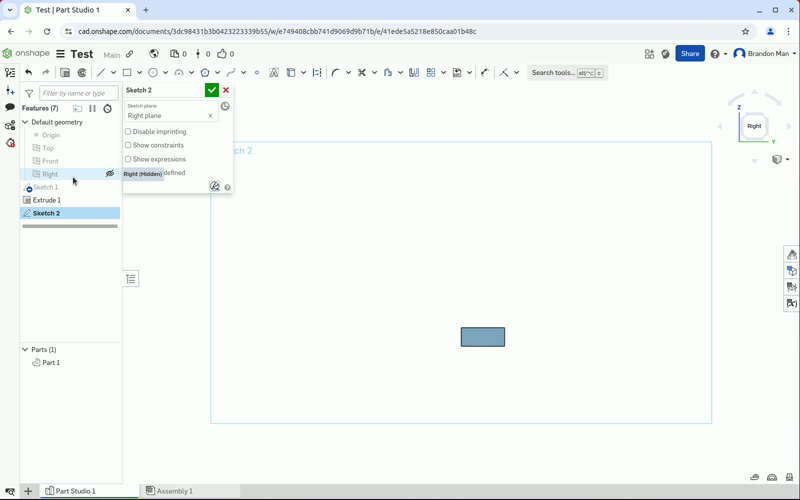
mouse_move(73, 352)
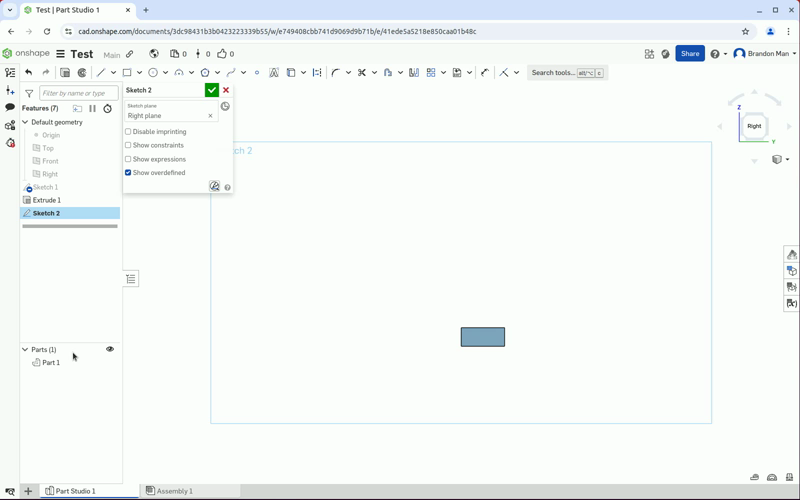
key(y)
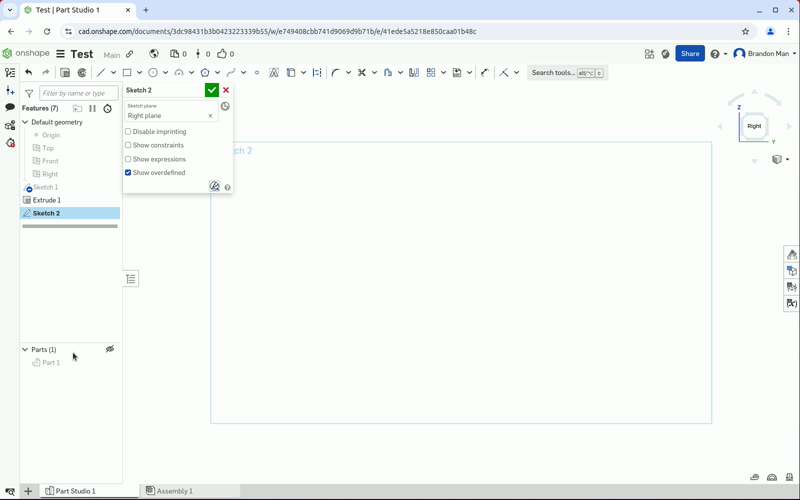
key(l)
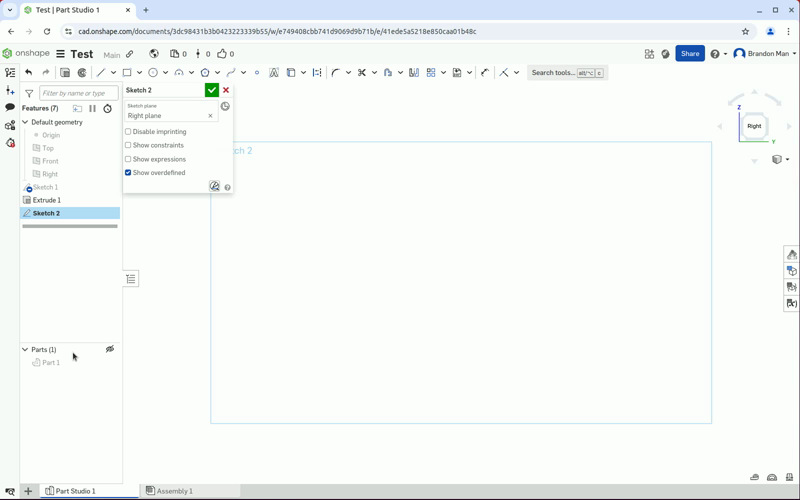
key_down(shift)
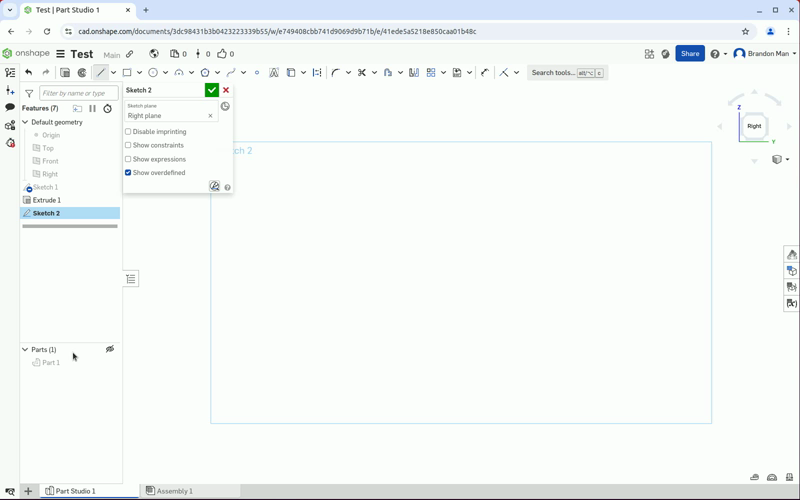
mouse_move(460, 346)
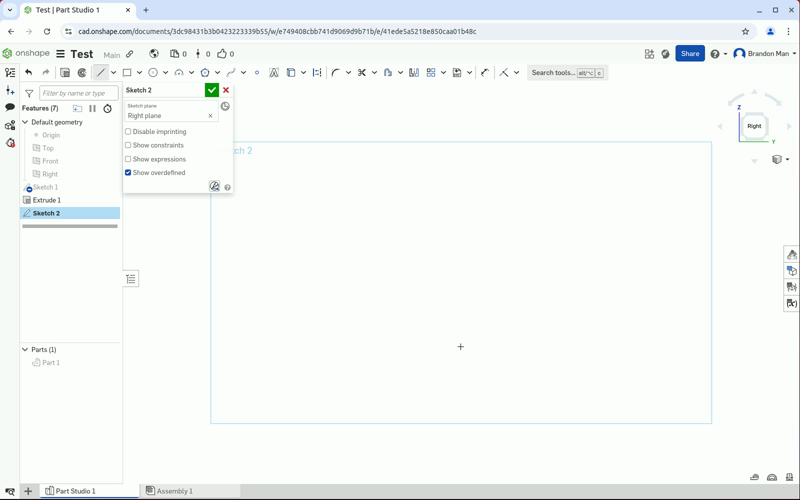
click(460, 346)
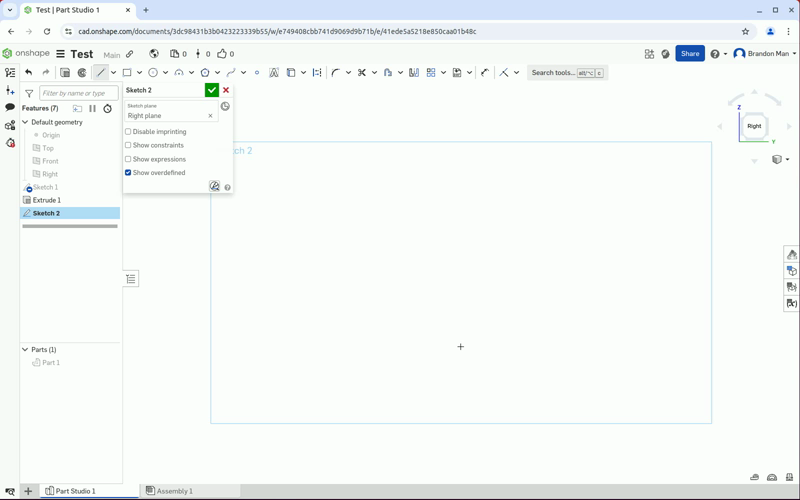
key_up(shift)
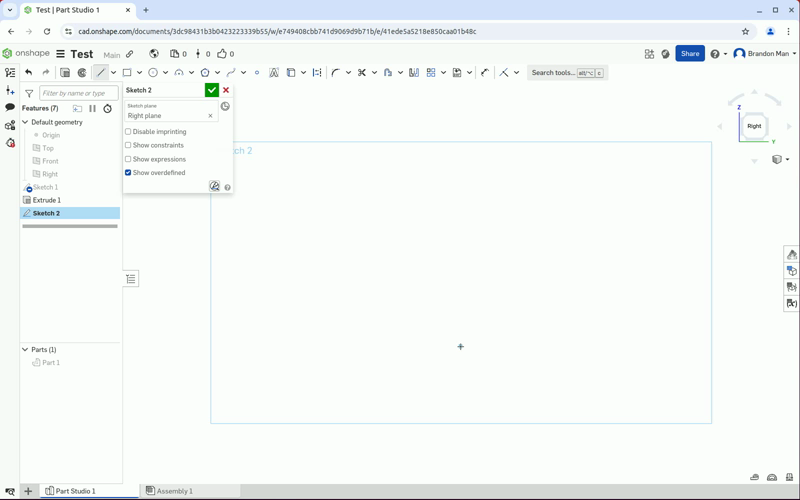
key_down(shift)
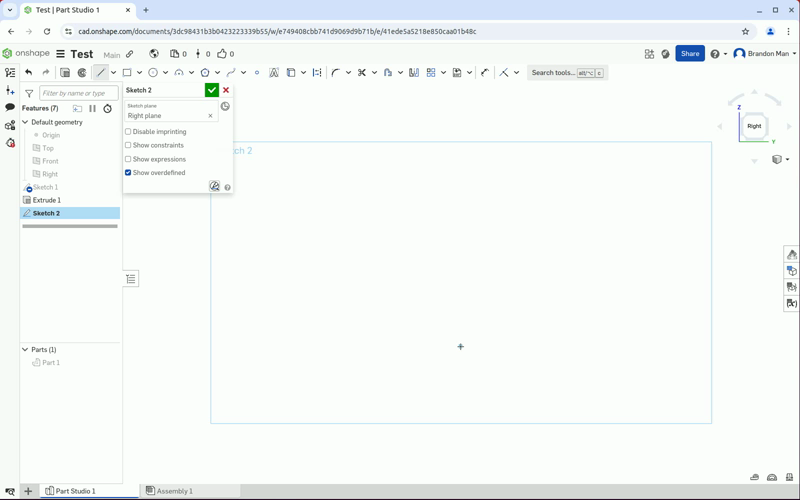
mouse_move(490, 346)
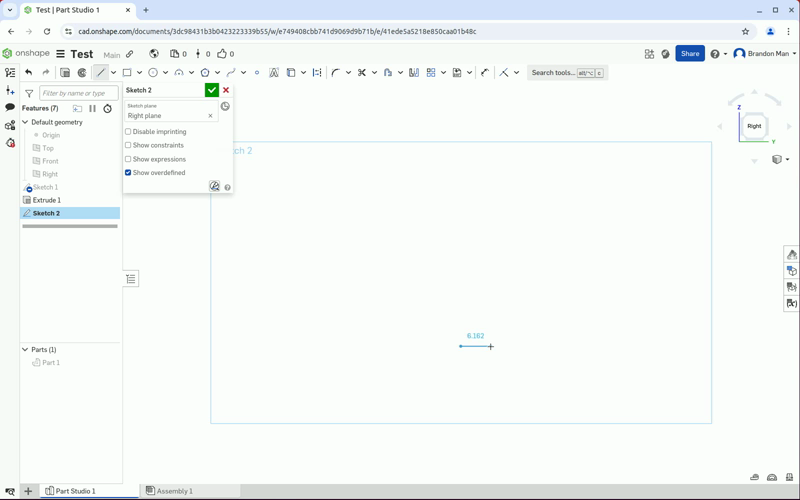
mouse_move(478, 346)
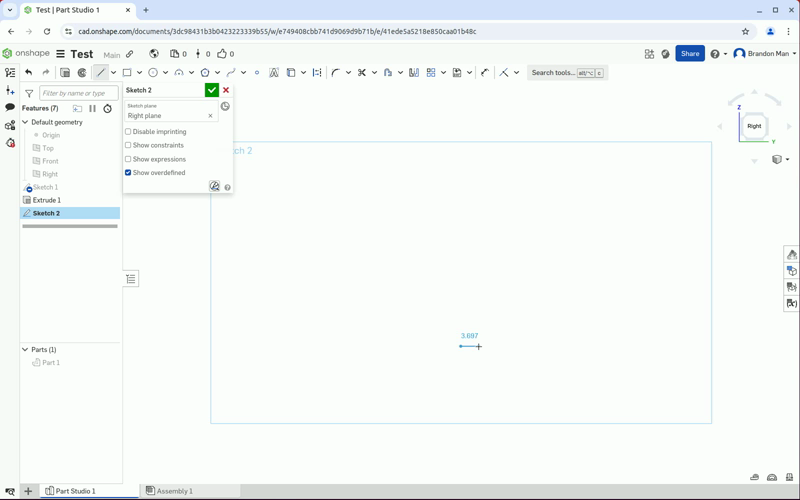
click(478, 346)
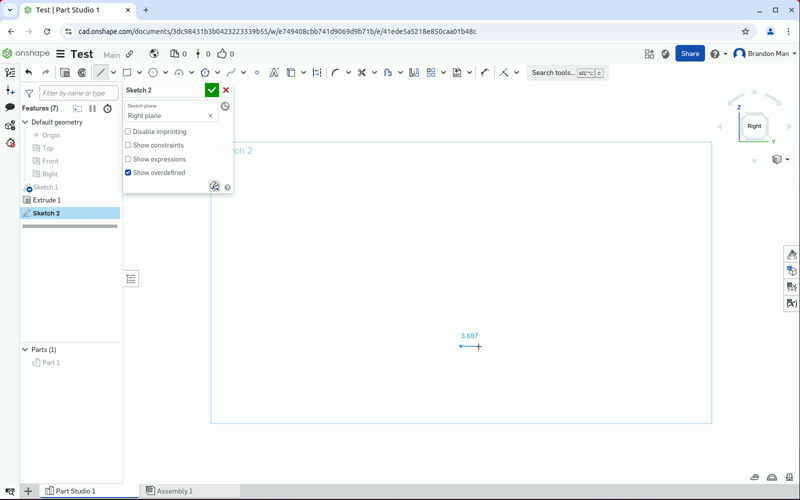
key_up(shift)
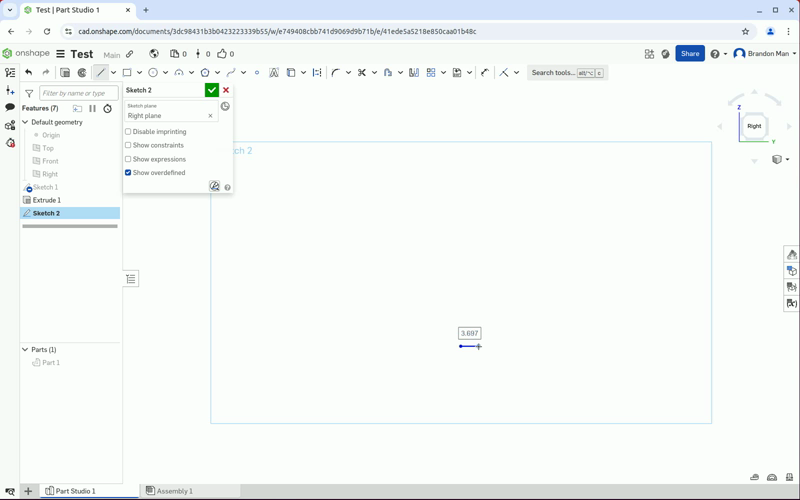
key_down(shift)
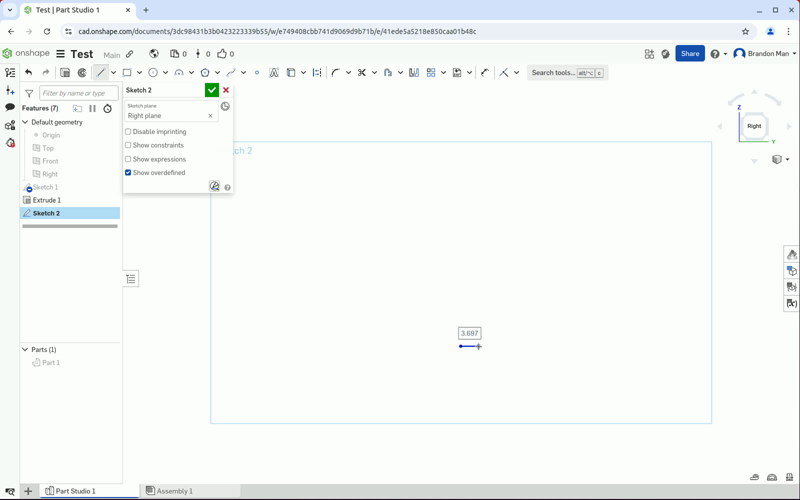
mouse_move(508, 346)
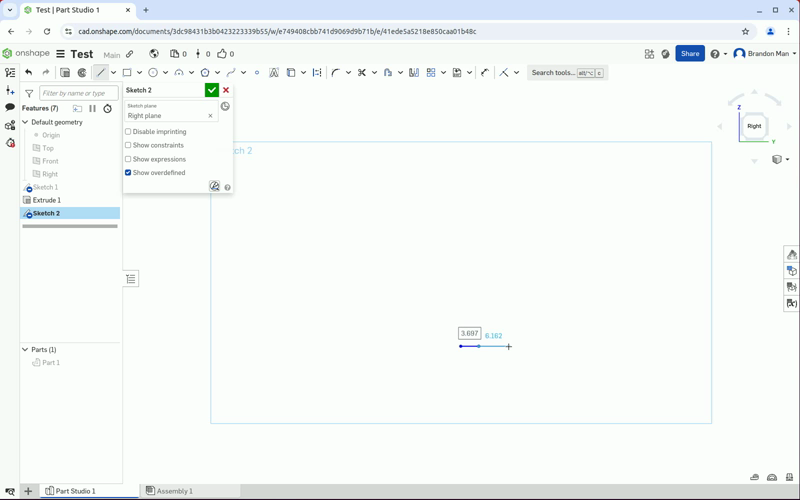
mouse_move(478, 327)
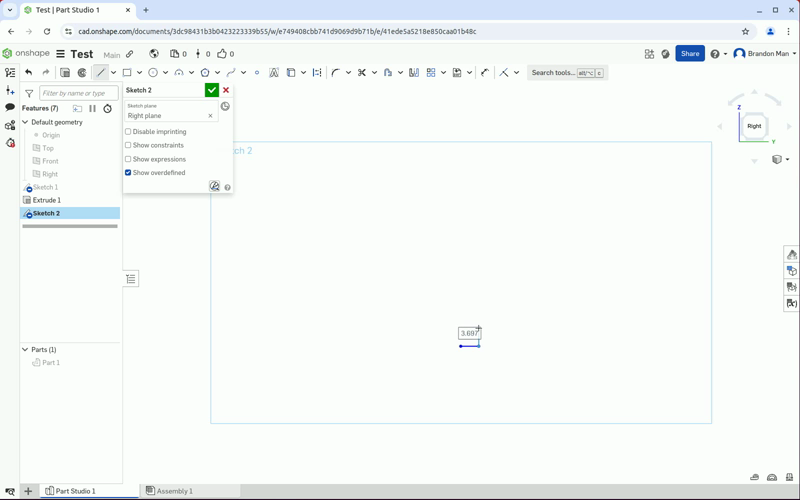
click(478, 327)
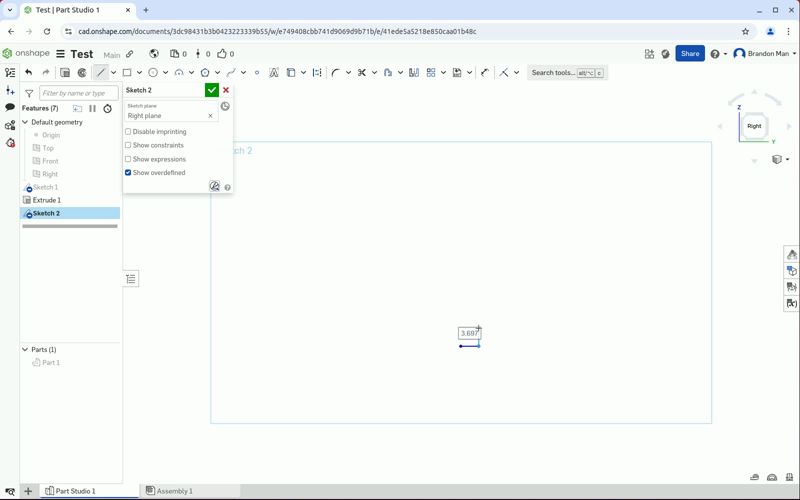
key_up(shift)
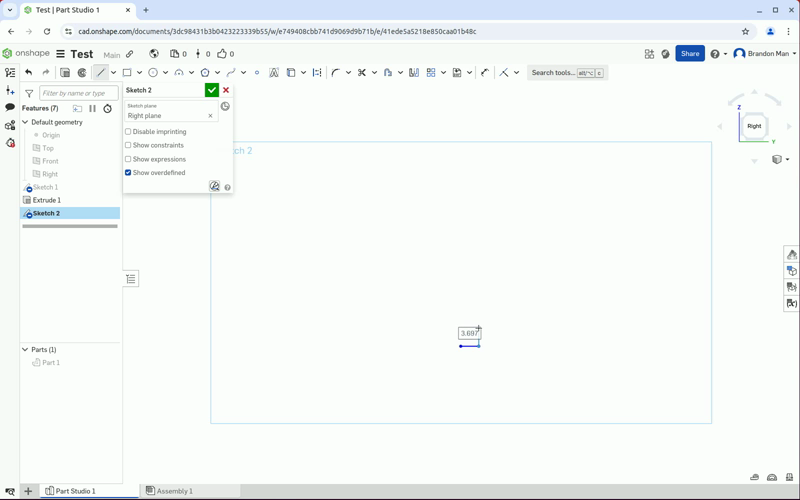
key_down(shift)
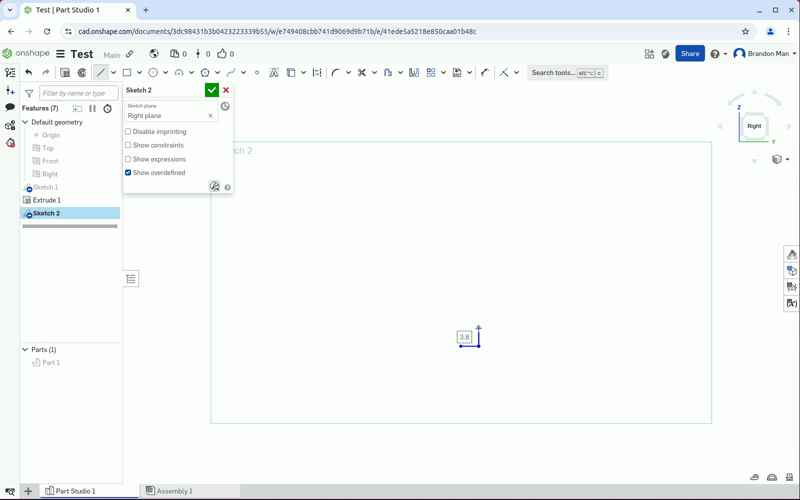
mouse_move(508, 327)
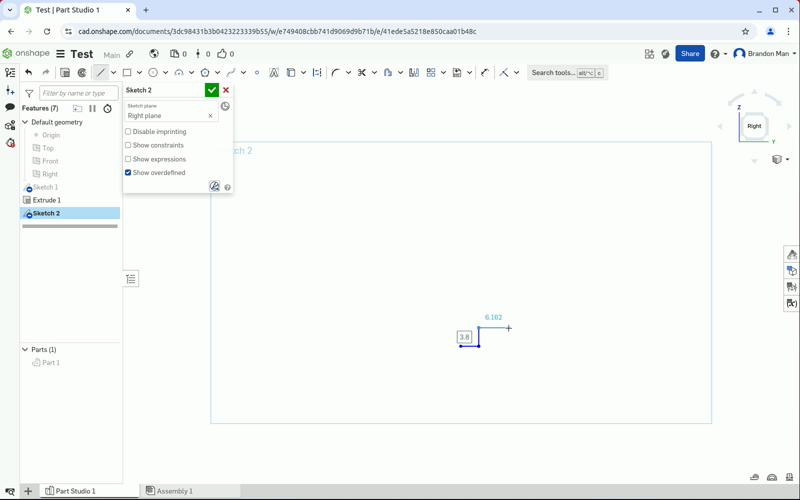
mouse_move(460, 327)
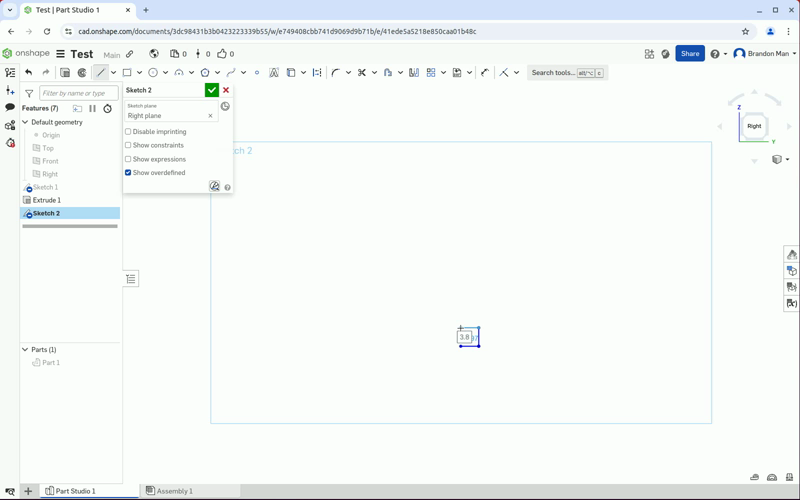
click(460, 327)
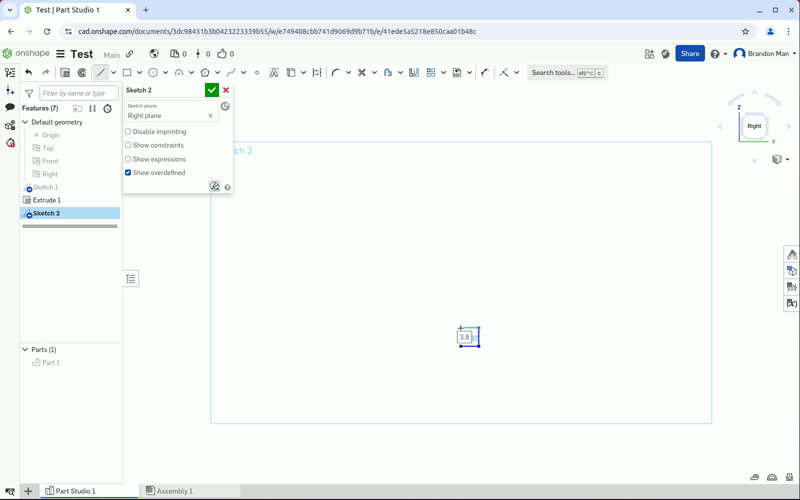
key_up(shift)
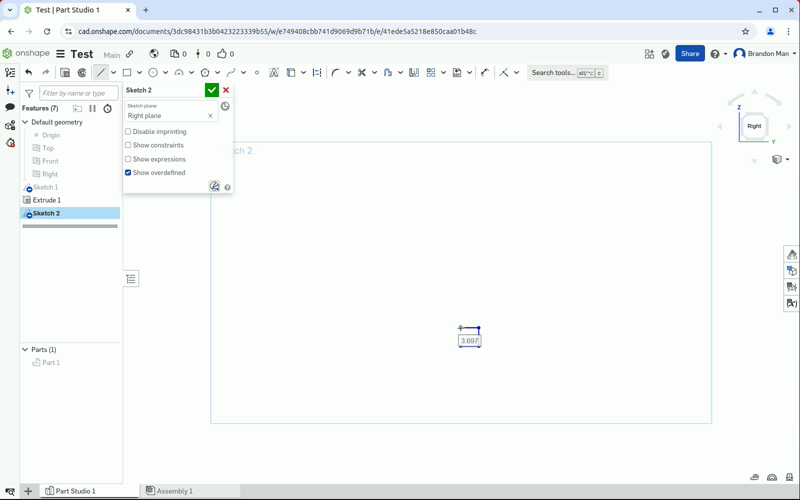
mouse_move(490, 327)
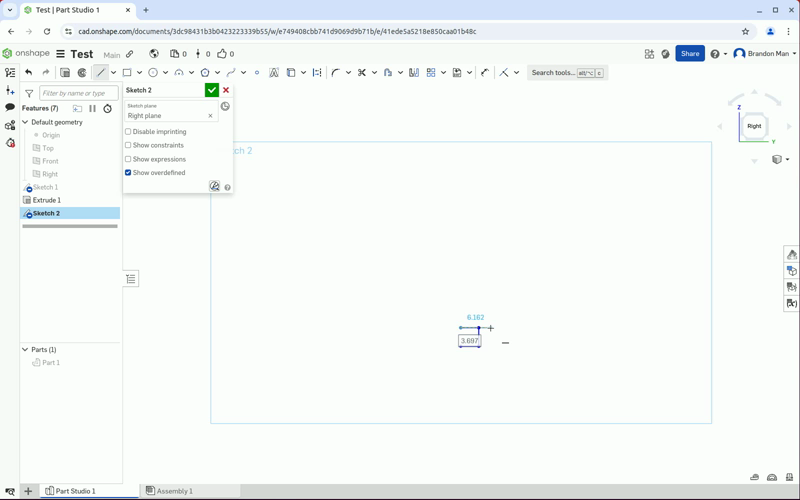
key_down(shift)
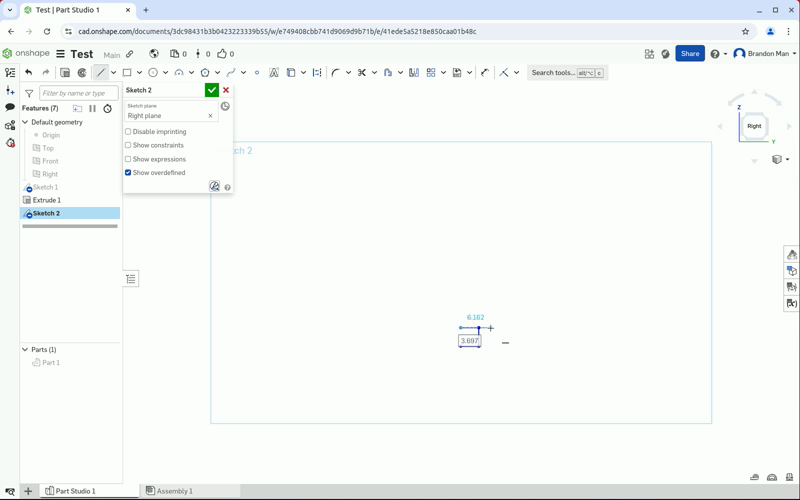
mouse_move(460, 346)
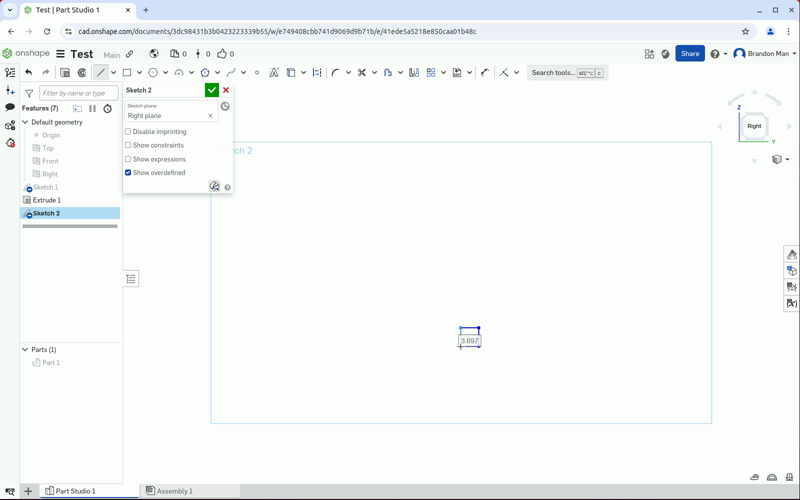
key_up(shift)
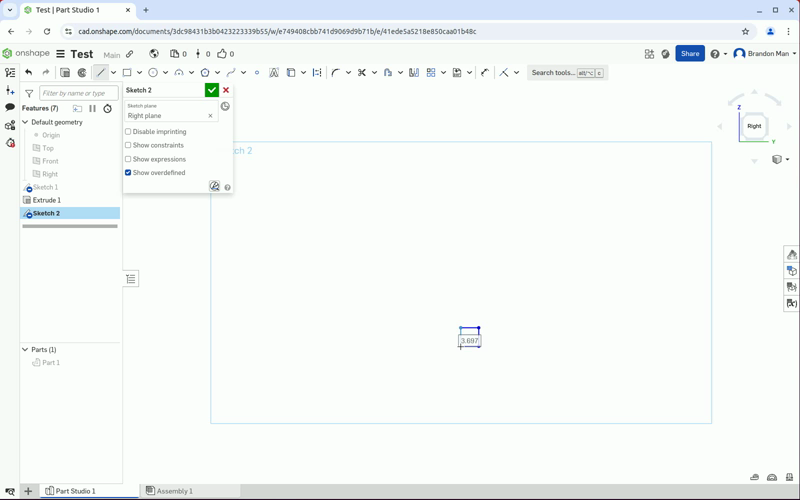
click(460, 346)
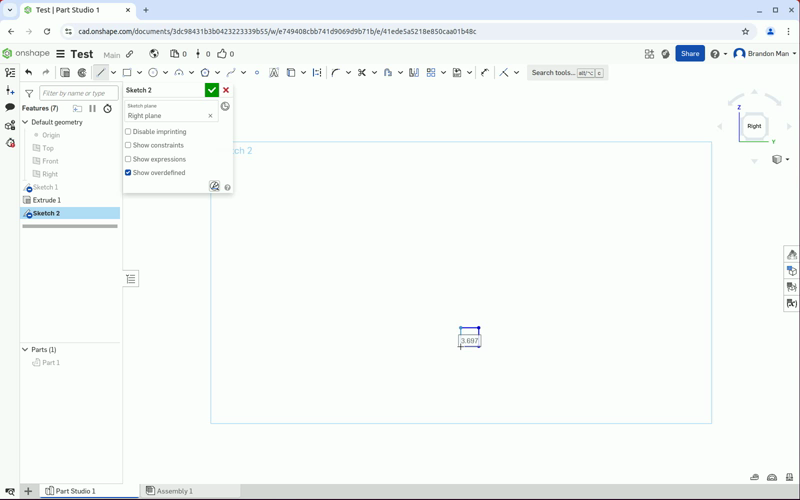
key(esc)
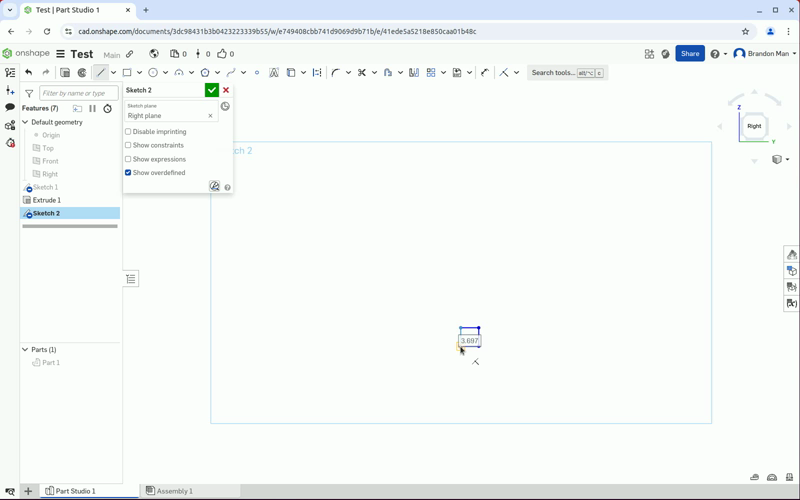
mouse_move(466, 331)
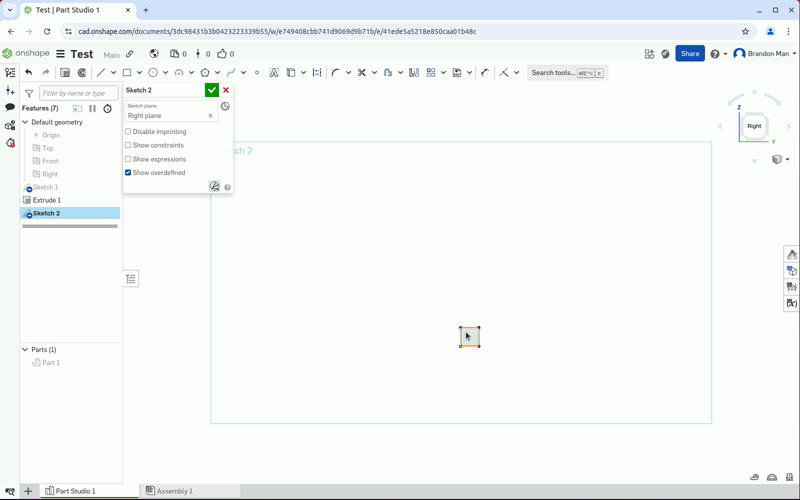
scroll(6)
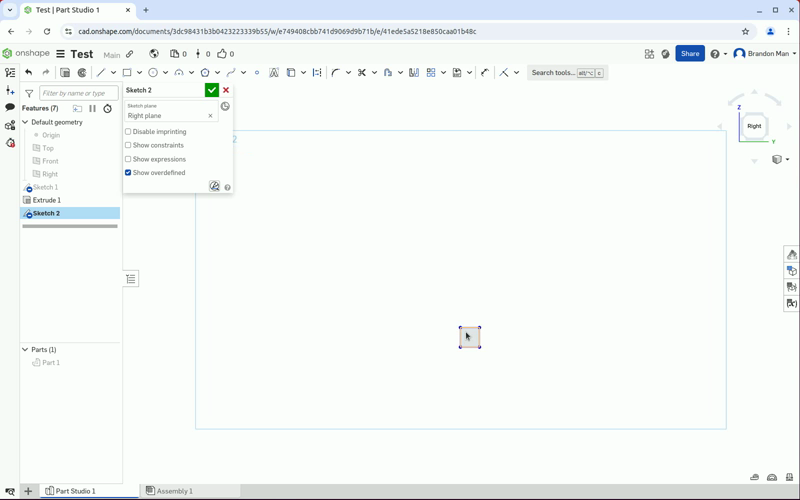
scroll(6)
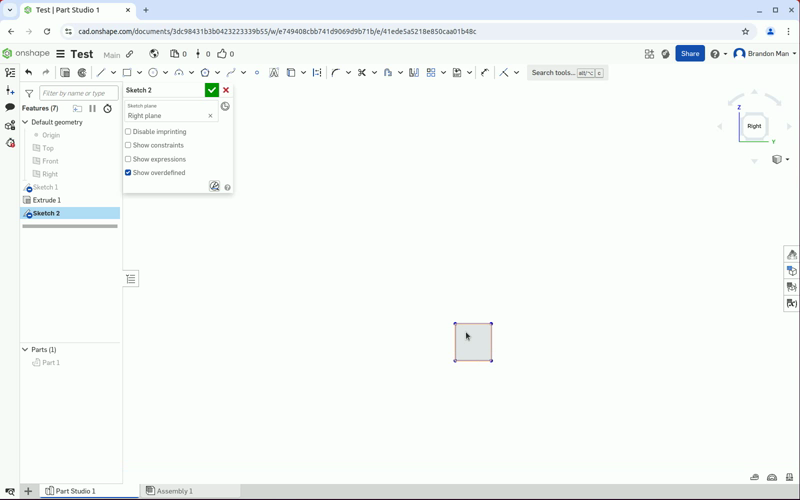
scroll(6)
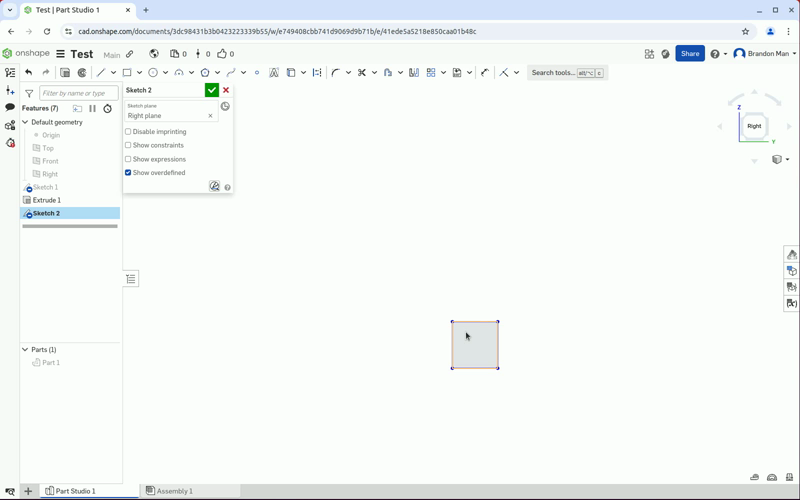
scroll(6)
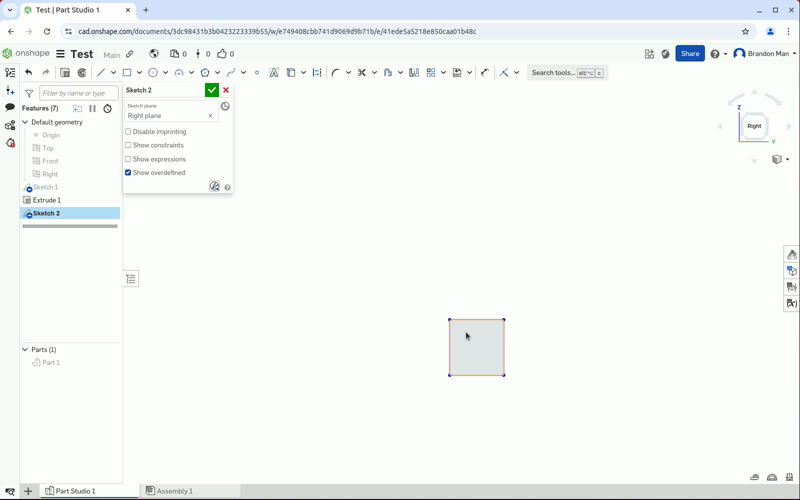
scroll(6)
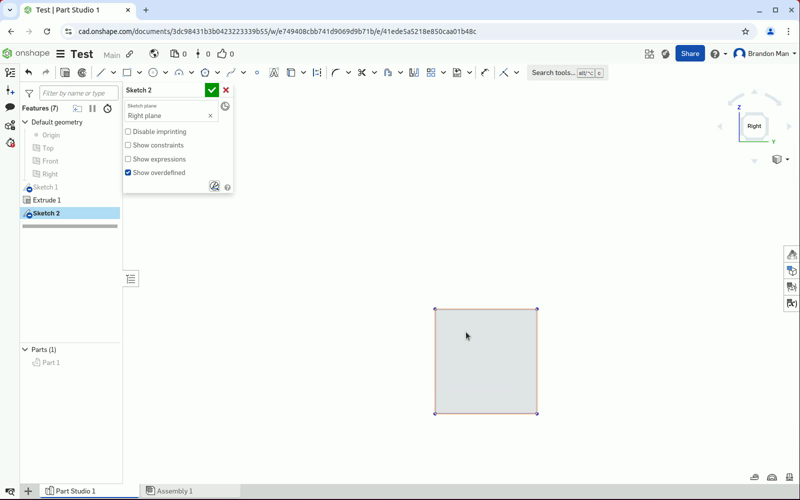
scroll(6)
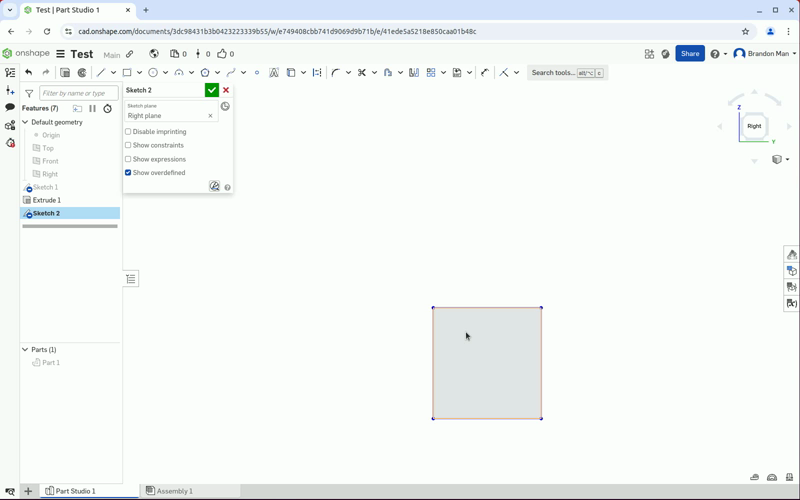
scroll(6)
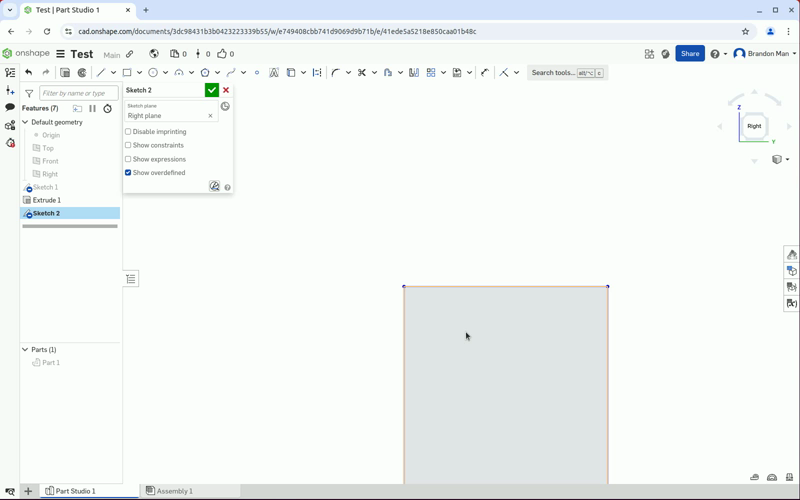
click(466, 331)
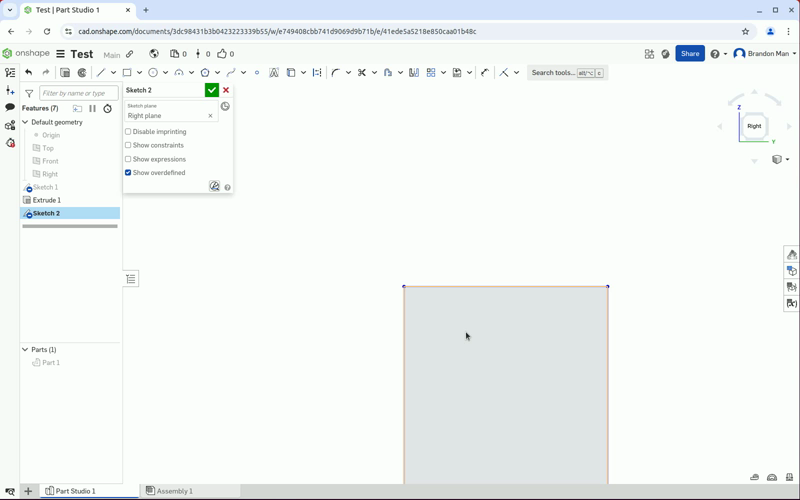
scroll(-6)
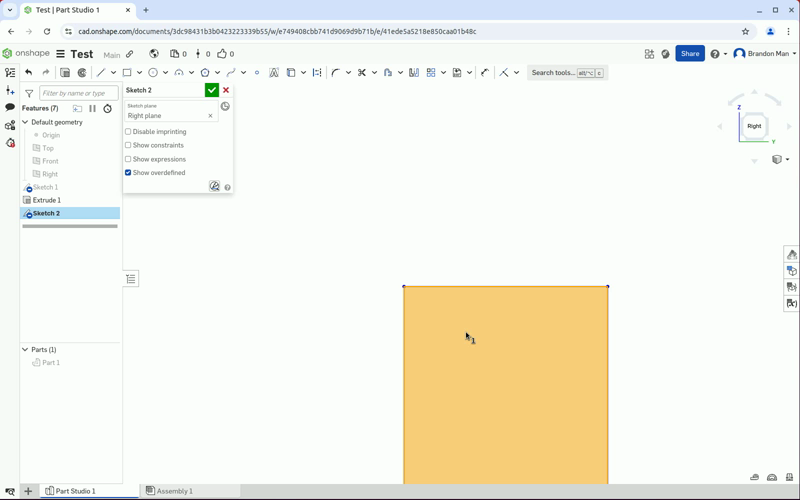
scroll(-6)
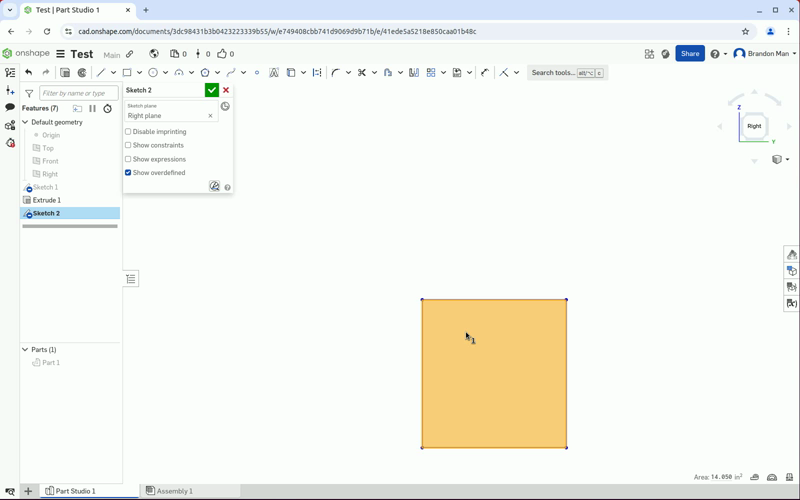
scroll(-6)
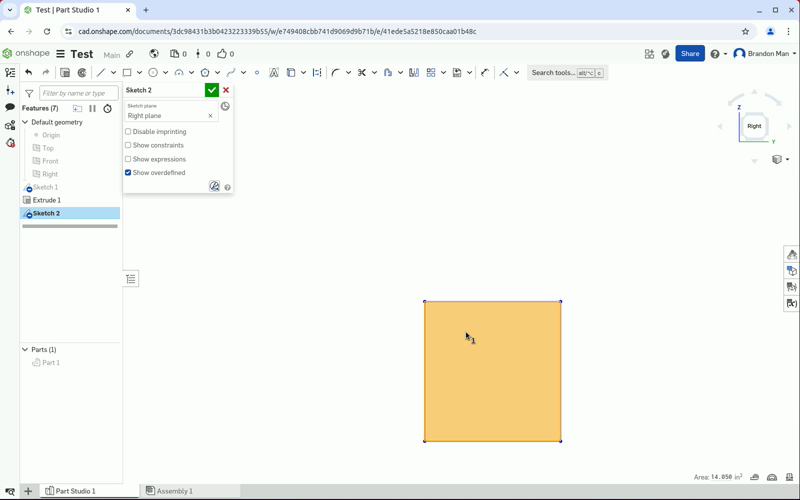
scroll(-6)
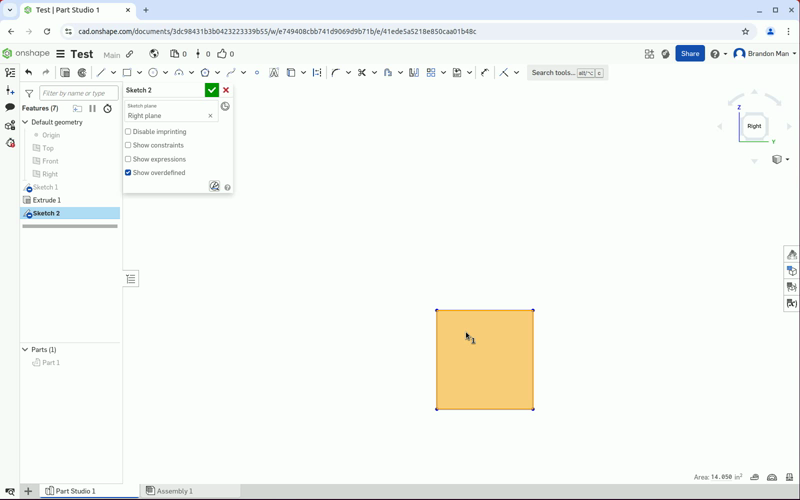
scroll(-6)
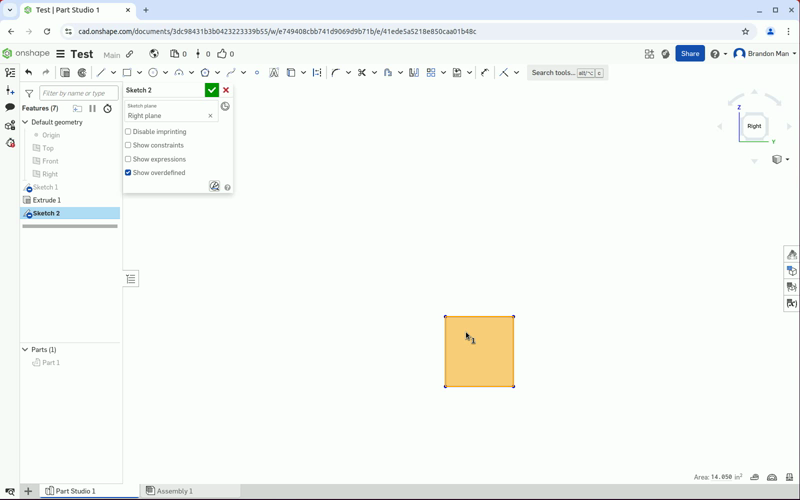
scroll(-6)
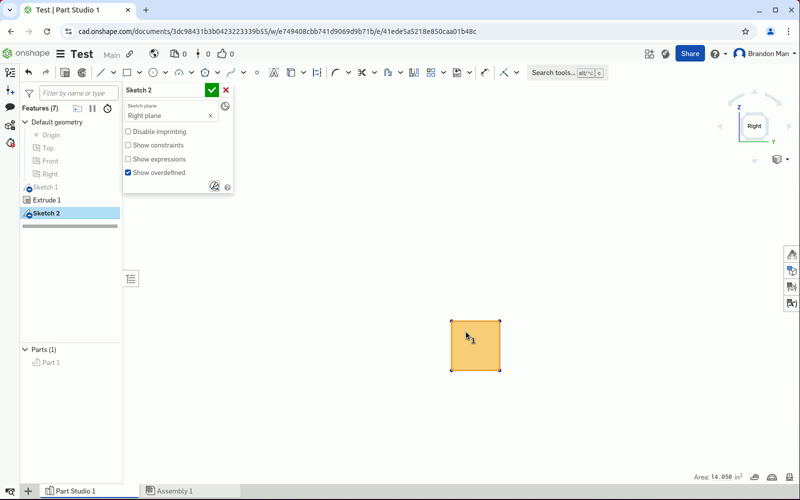
scroll(-6)
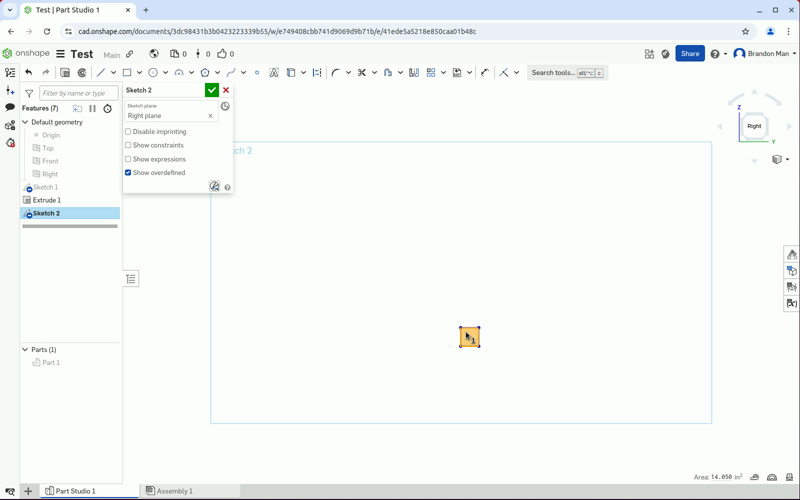
mouse_move(73, 352)
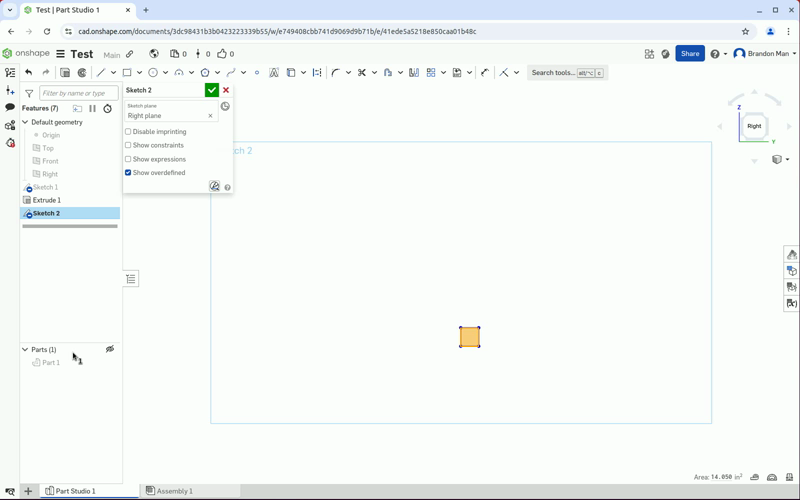
key(shift+y)
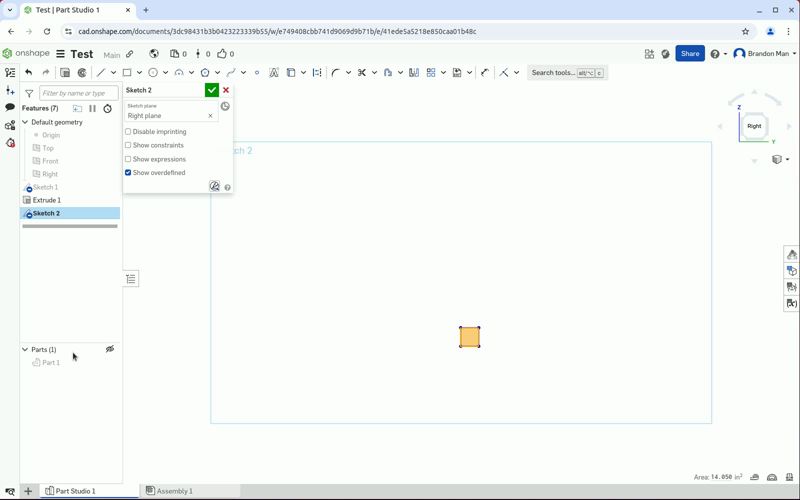
key(shift+e)
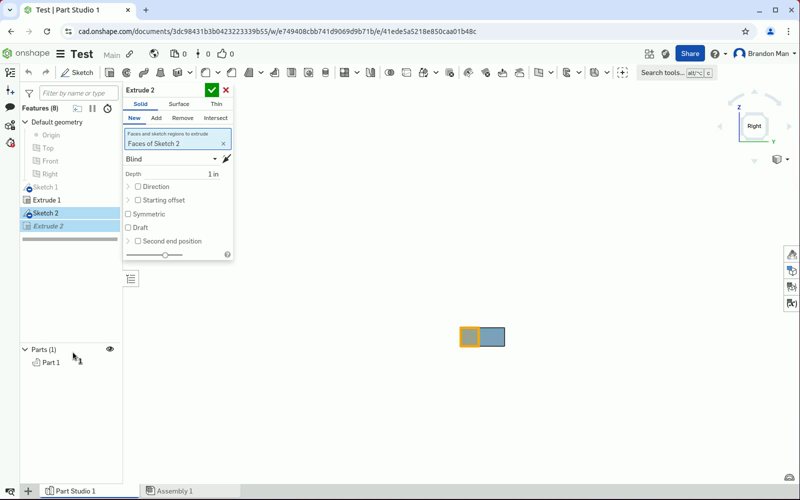
mouse_move(143, 106)
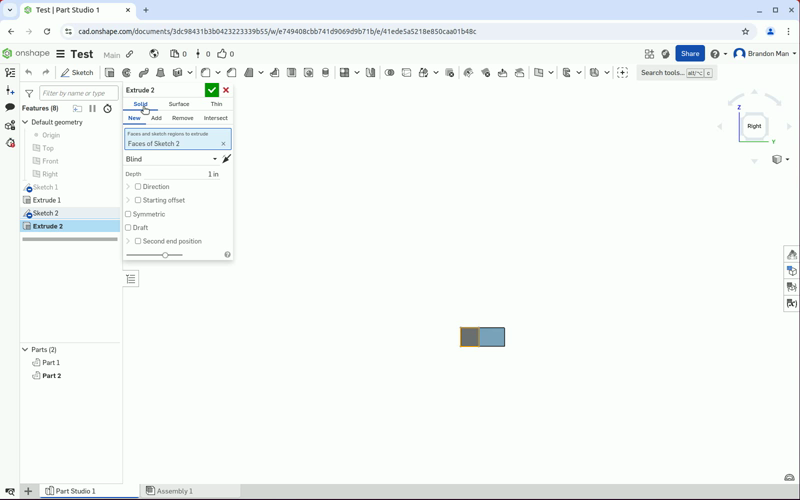
click(143, 106)
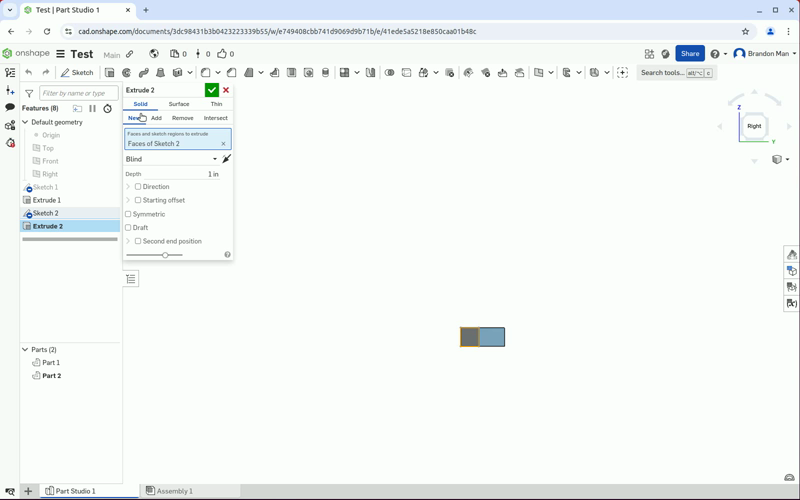
mouse_move(137, 120)
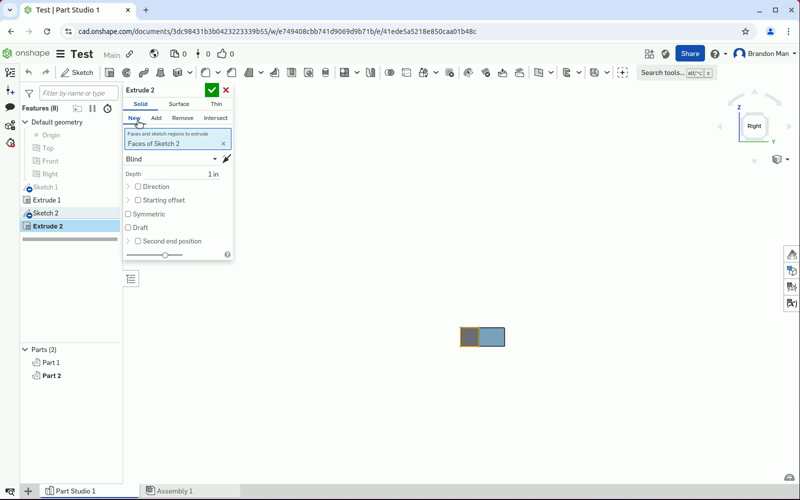
click(137, 120)
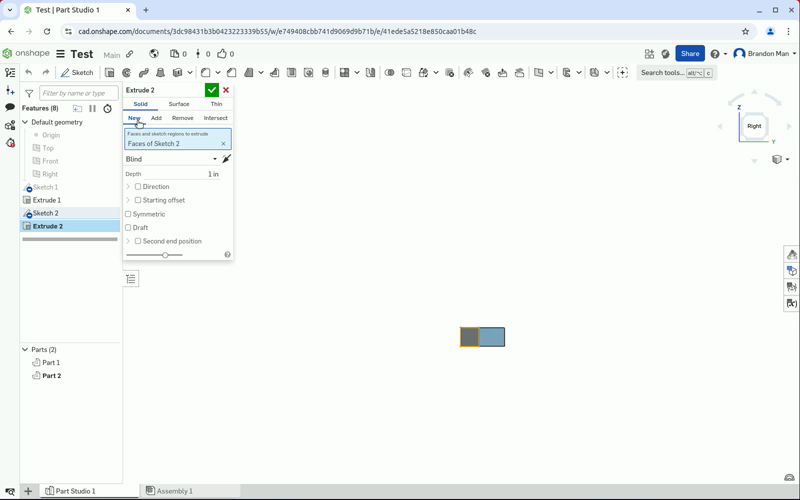
key(tab, 4)
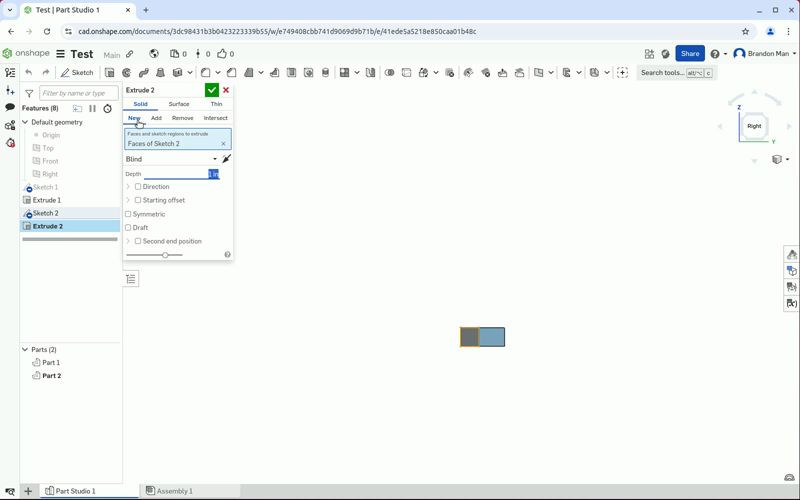
text(-19.738)
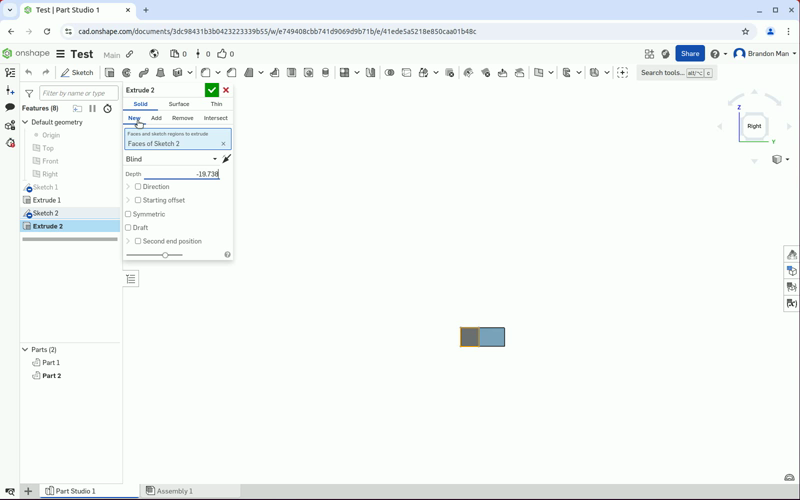
key(enter)
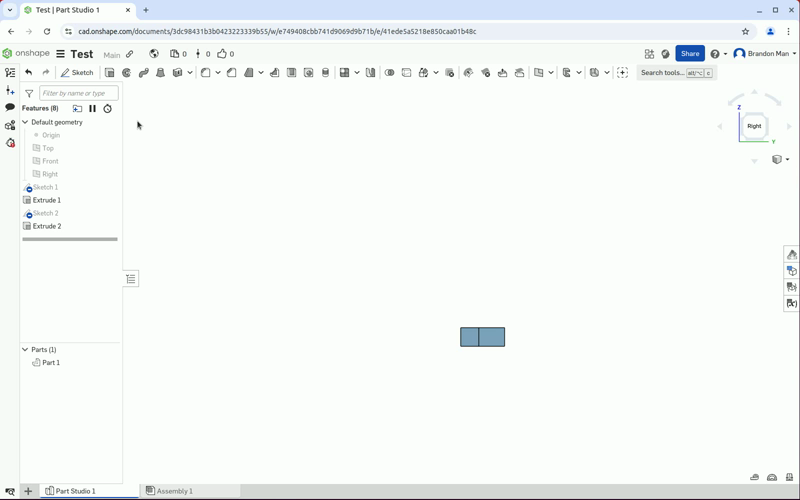
key(shift+h)
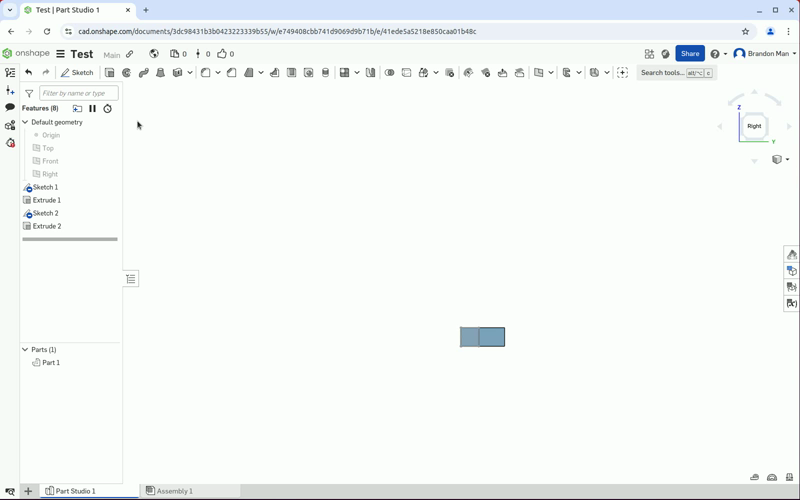
key(shift+h)
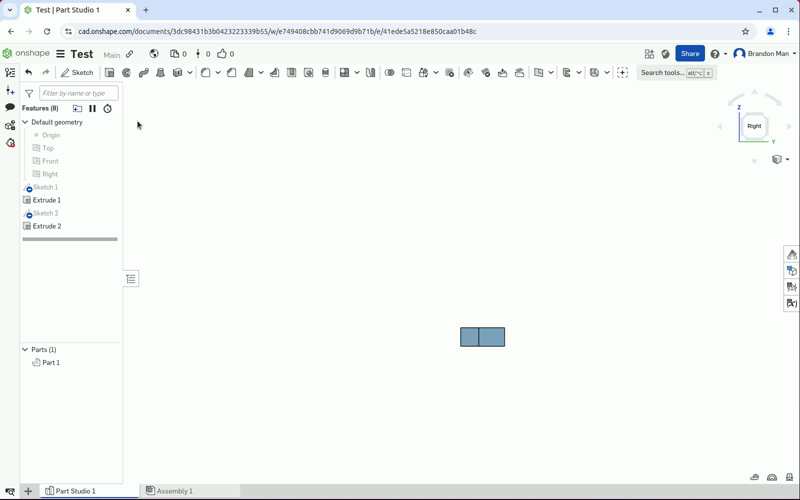
mouse_move(73, 189)
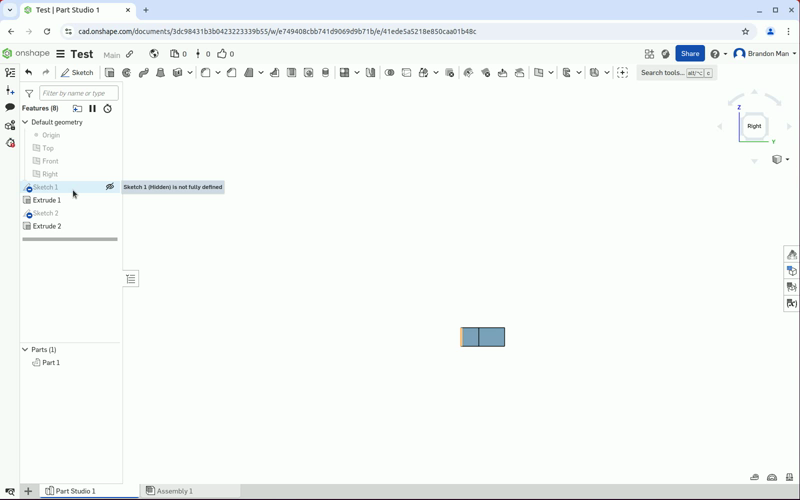
click(73, 189)
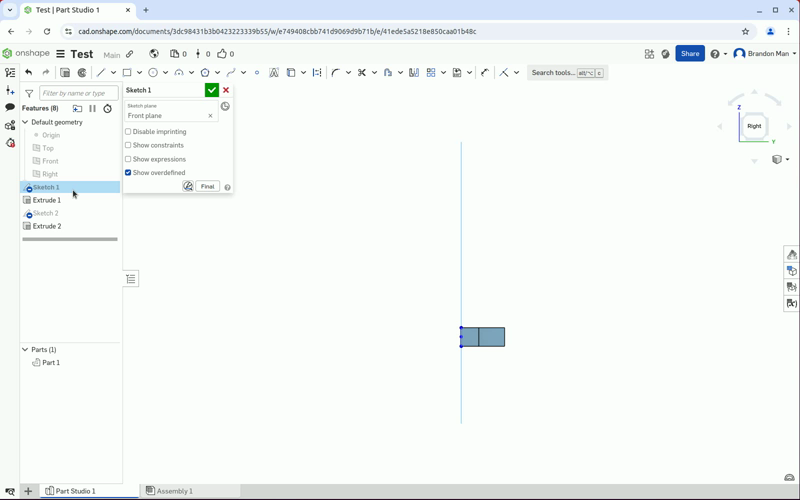
mouse_move(229, 92)
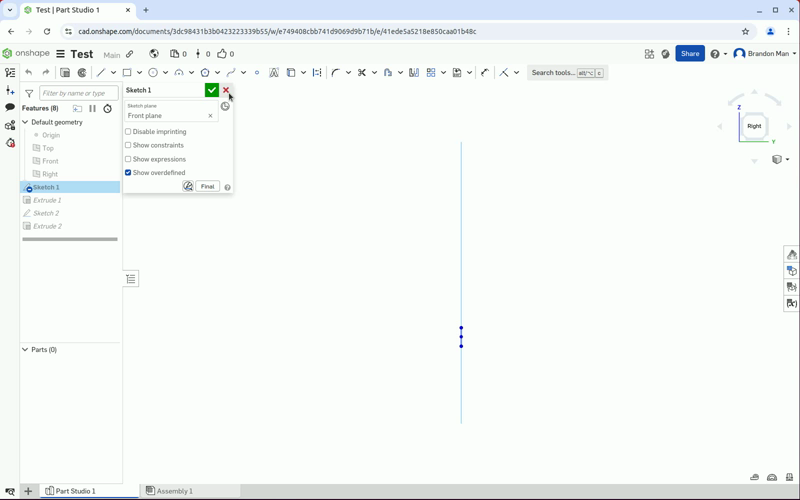
click(229, 92)
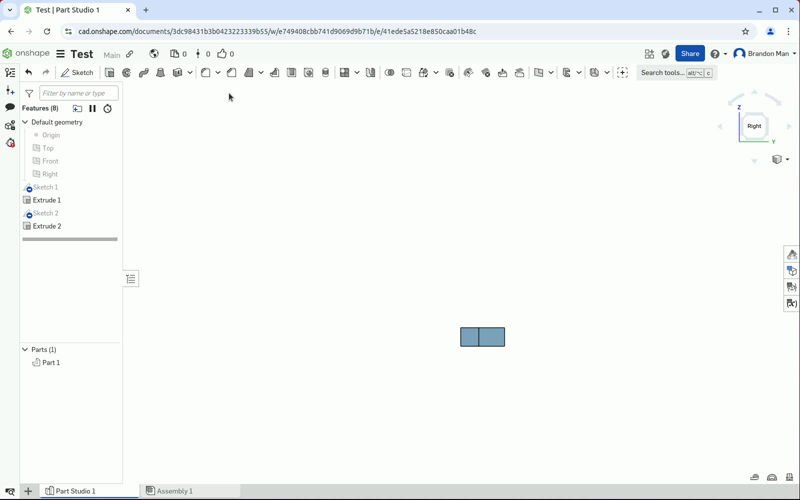
mouse_move(73, 352)
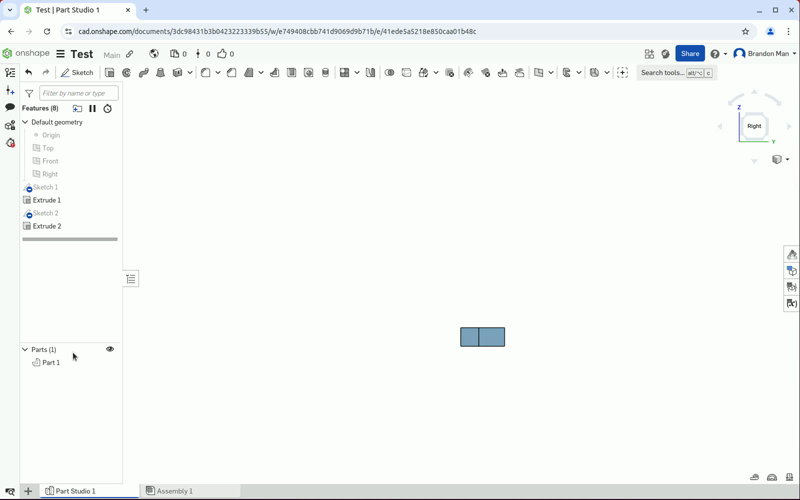
key(y)
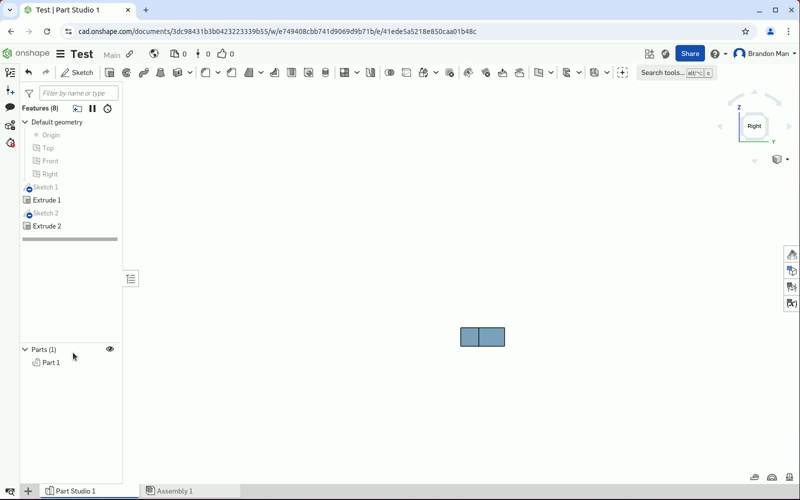
key(shift+p)
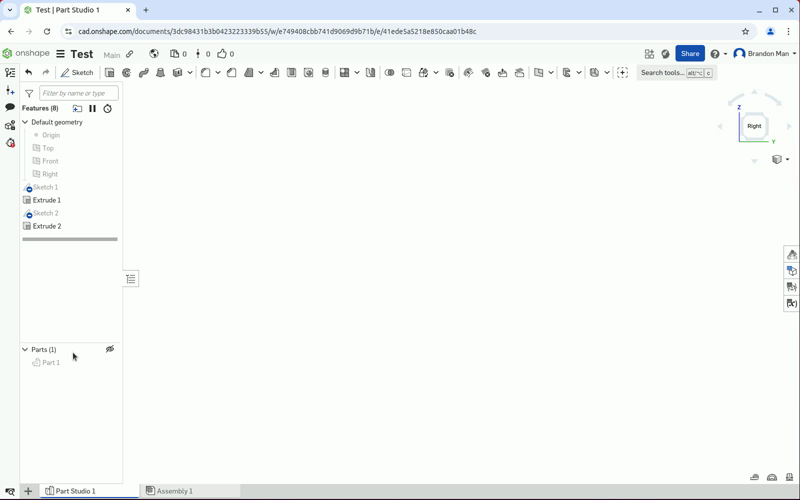
key(space)
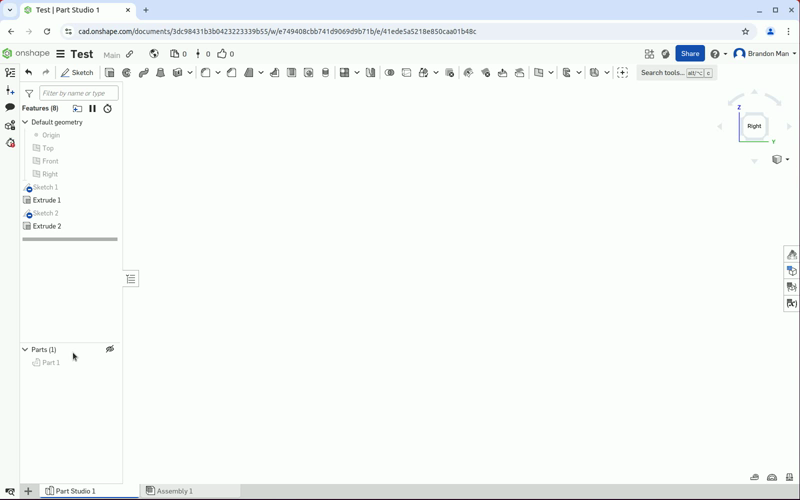
key_down(shift)
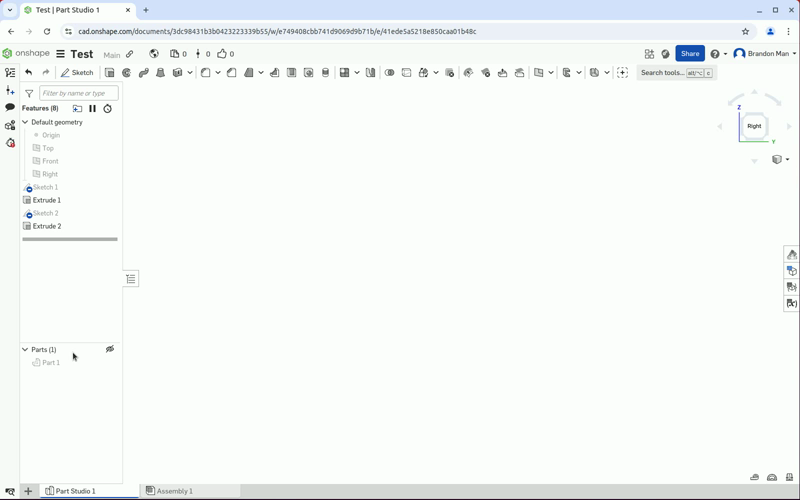
key(right)
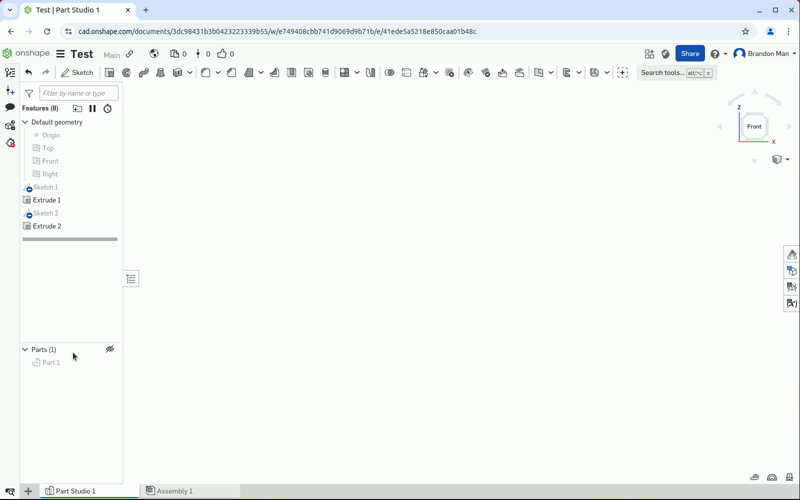
key_up(shift)
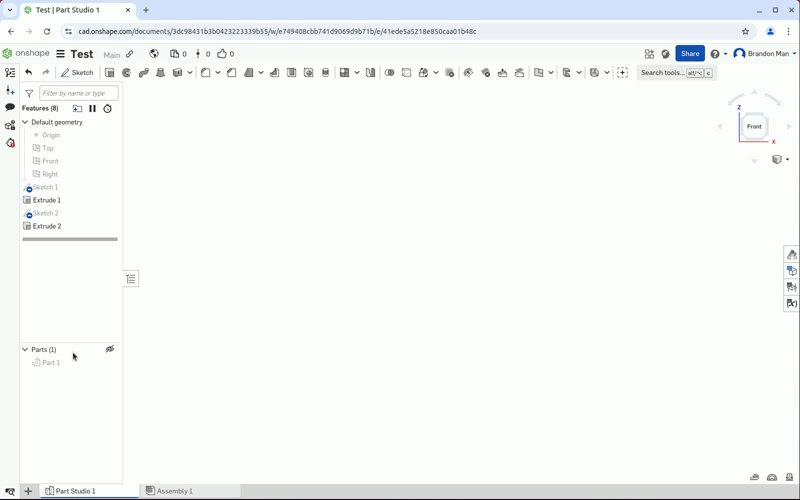
mouse_move(73, 352)
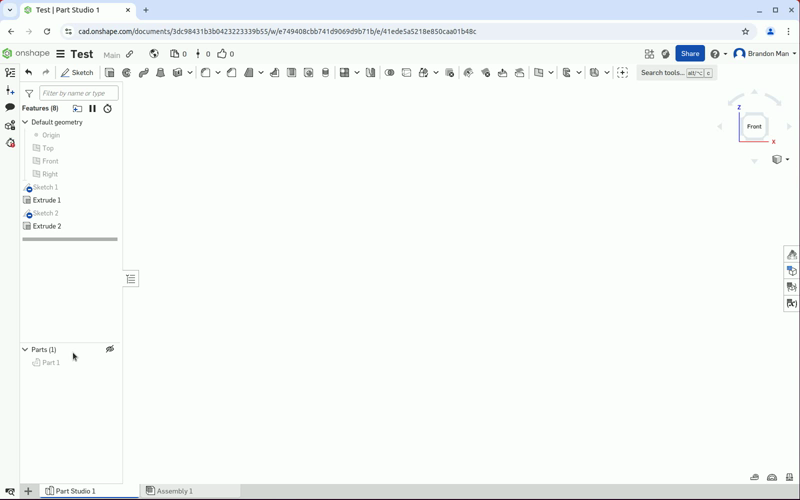
key(shift+y)
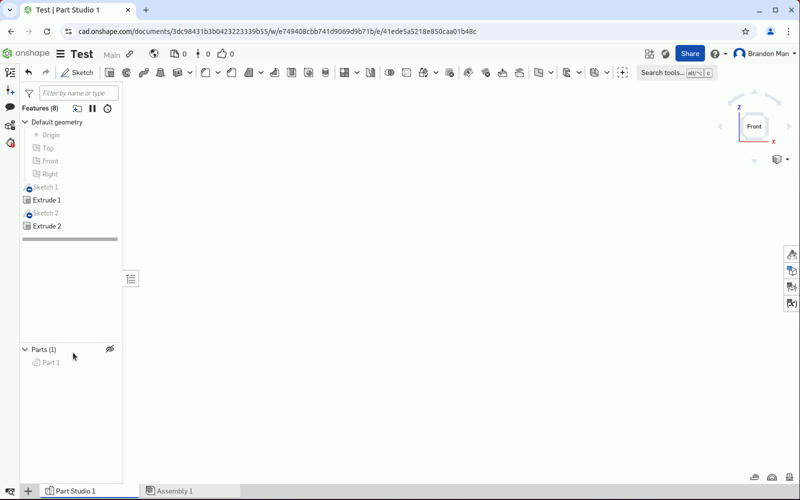
key(shift+s)
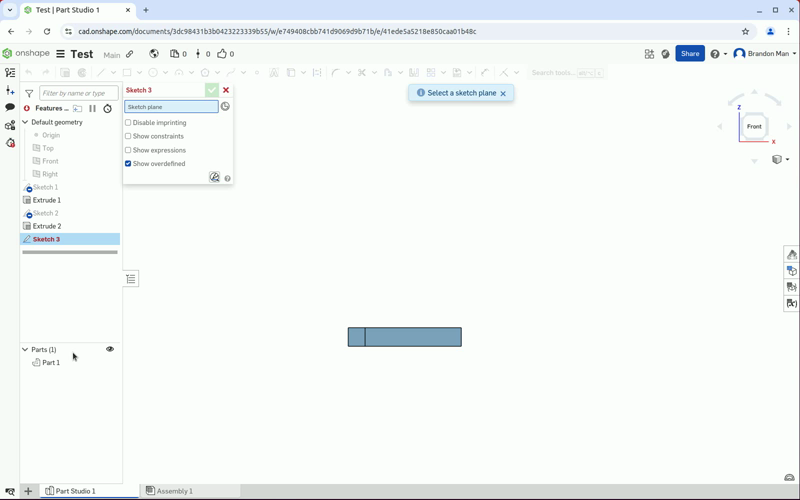
mouse_move(73, 163)
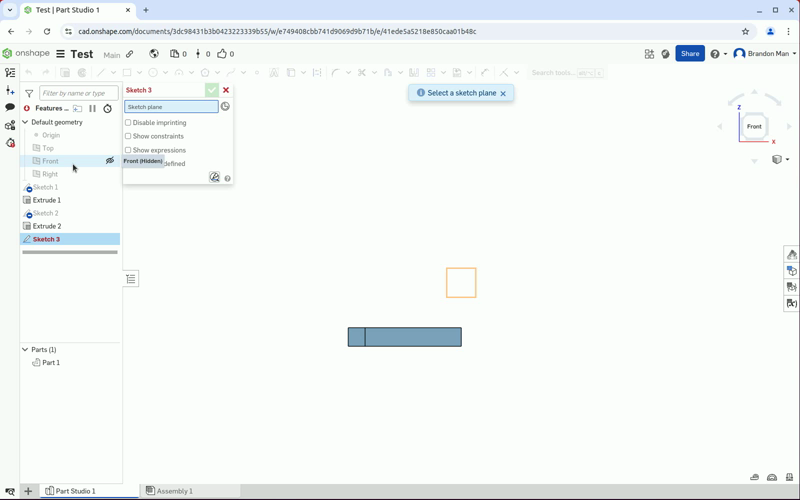
click(73, 163)
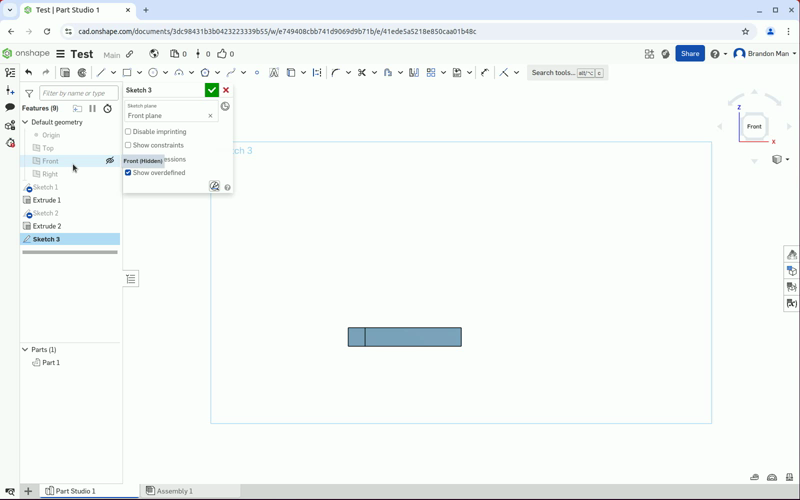
mouse_move(73, 352)
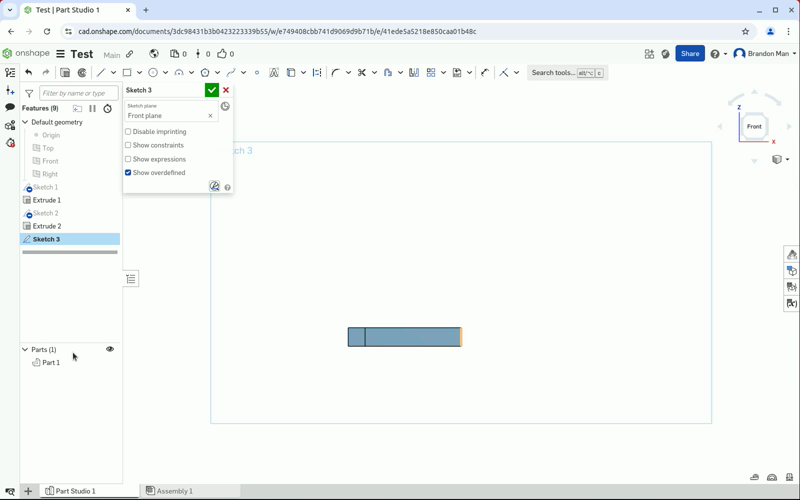
key(y)
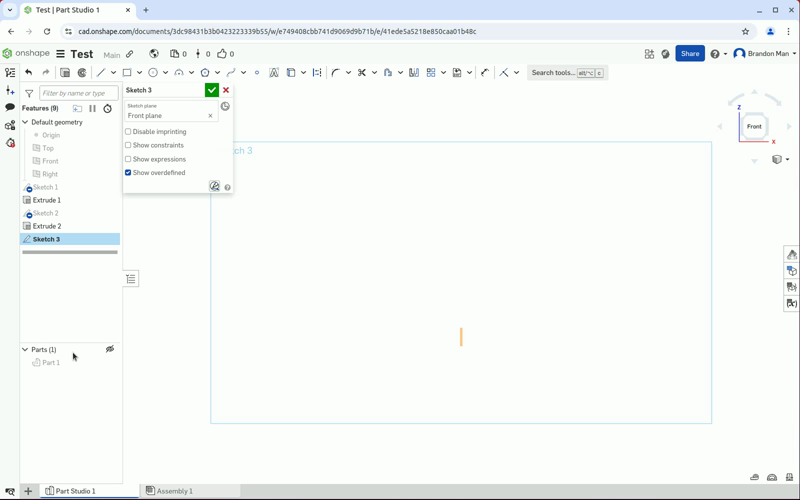
key(l)
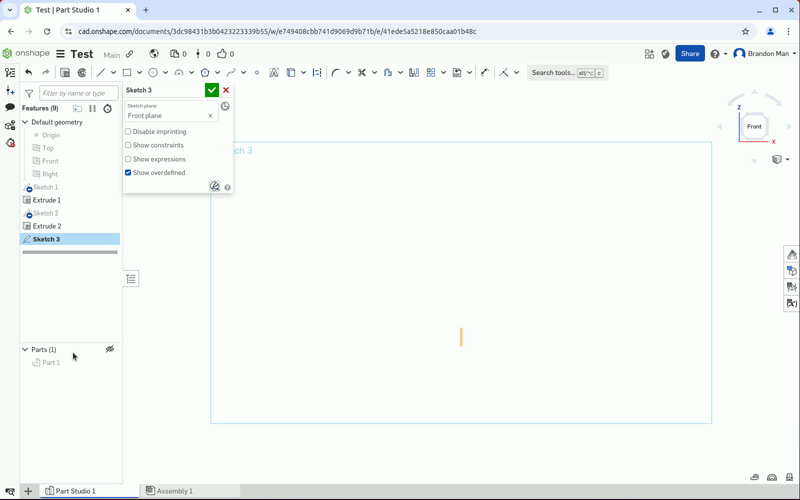
key_down(shift)
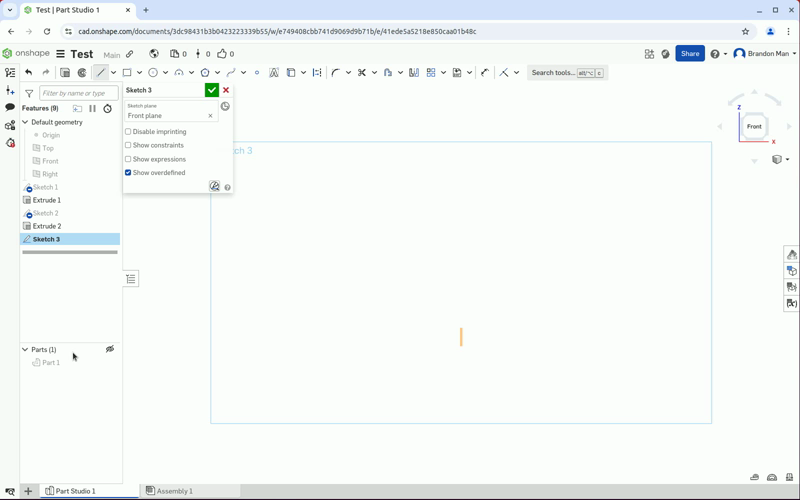
mouse_move(555, 346)
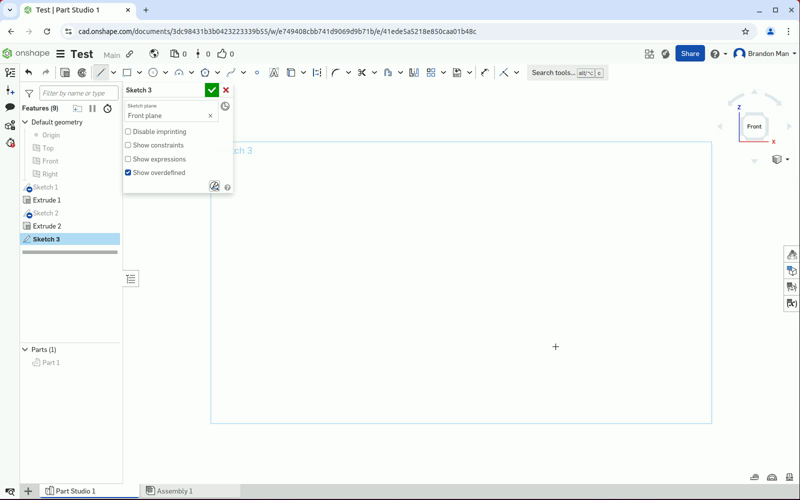
click(555, 346)
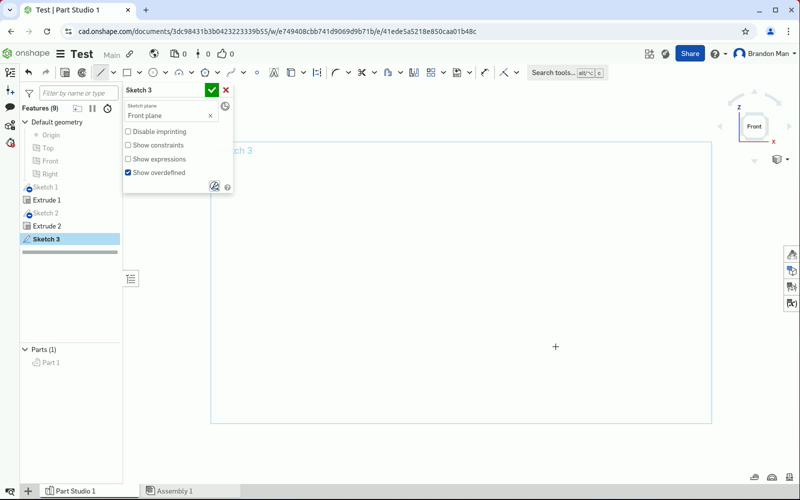
key_up(shift)
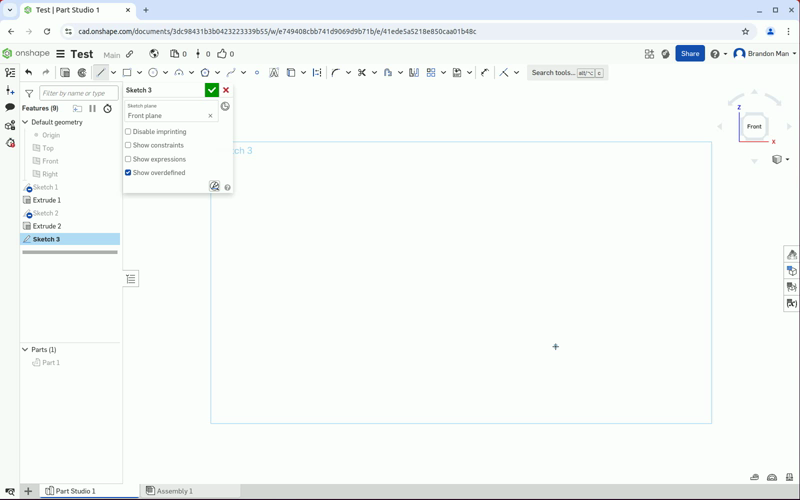
key_down(shift)
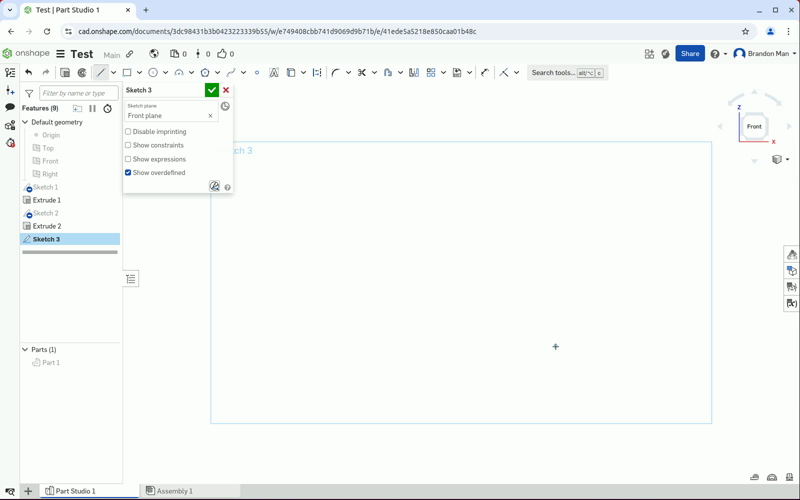
mouse_move(585, 346)
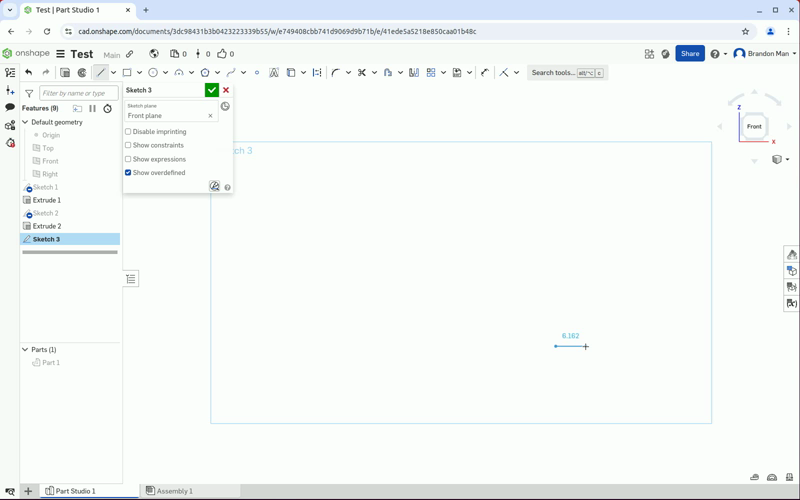
mouse_move(573, 346)
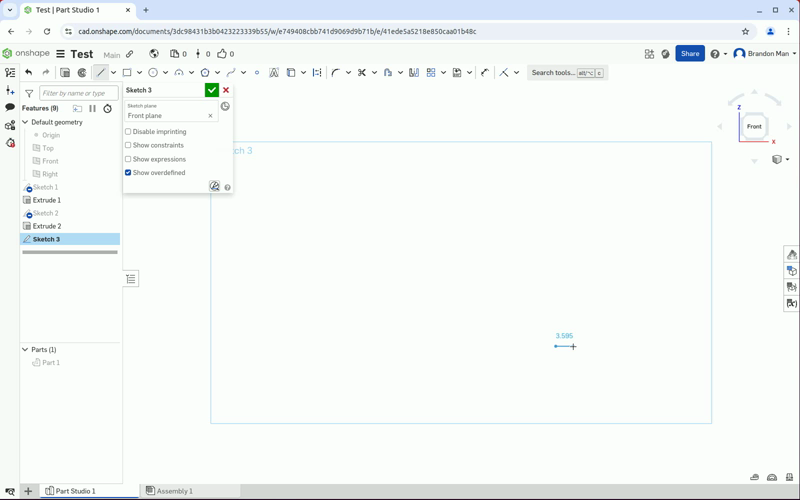
click(573, 346)
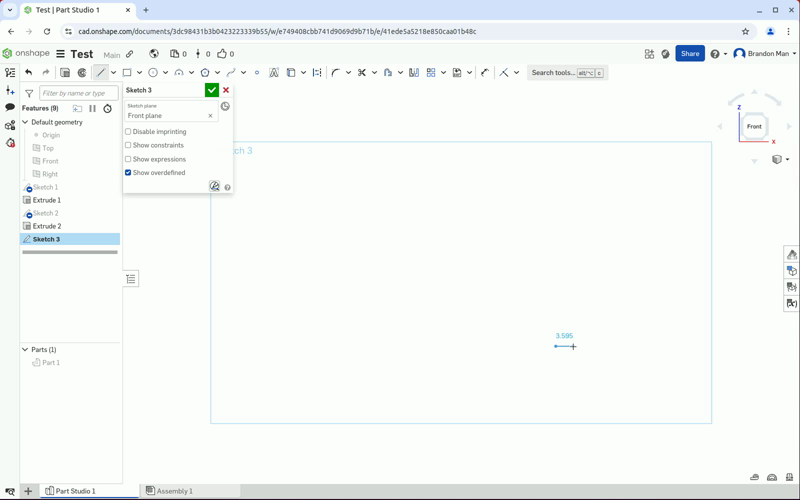
key_up(shift)
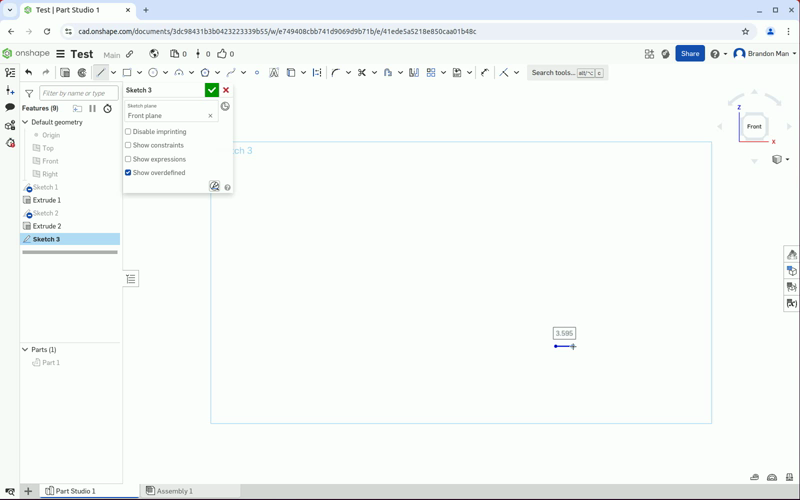
key_down(shift)
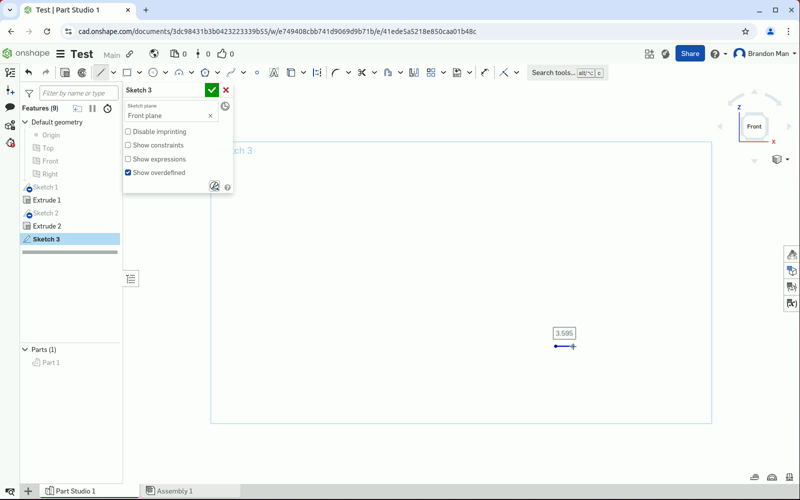
mouse_move(589, 346)
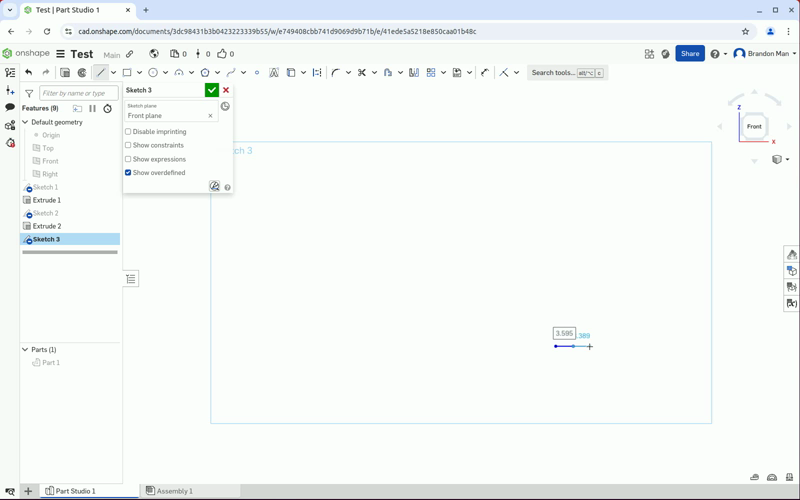
mouse_move(573, 327)
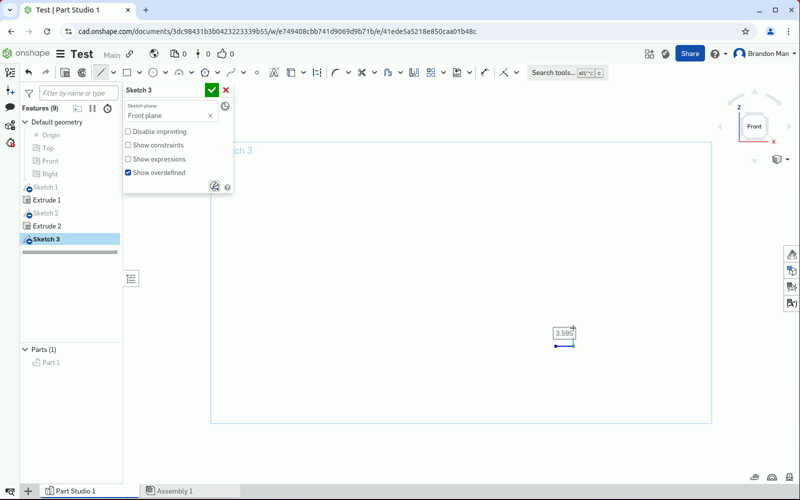
click(573, 327)
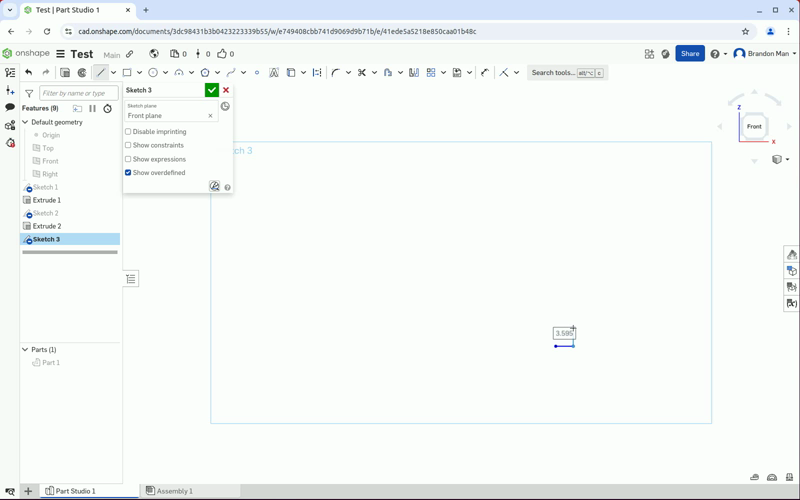
key_up(shift)
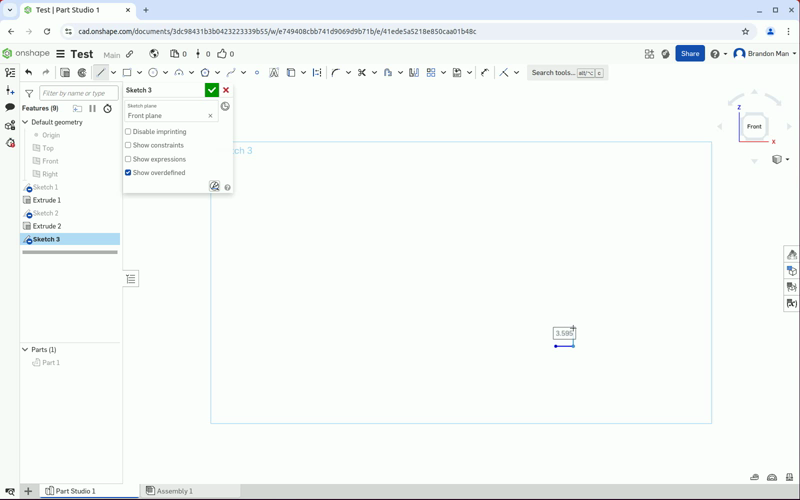
key_down(shift)
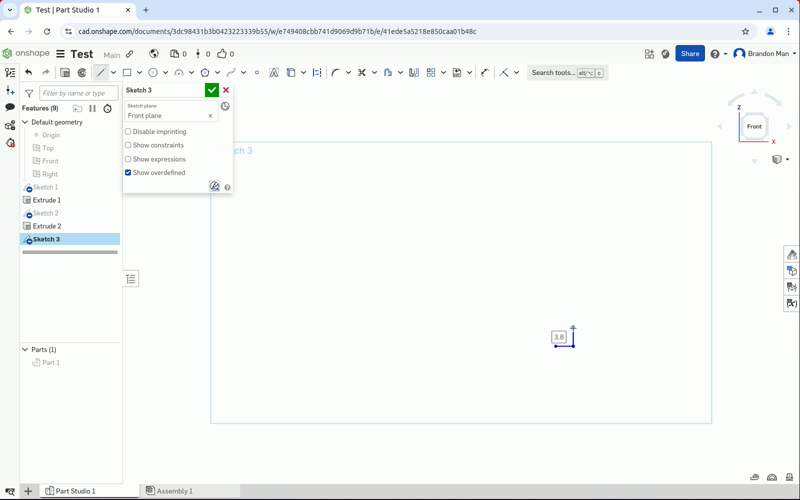
mouse_move(589, 327)
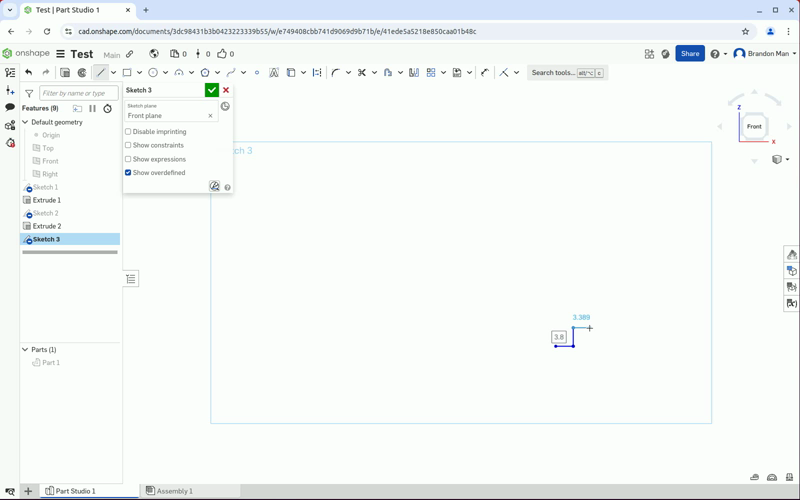
mouse_move(555, 327)
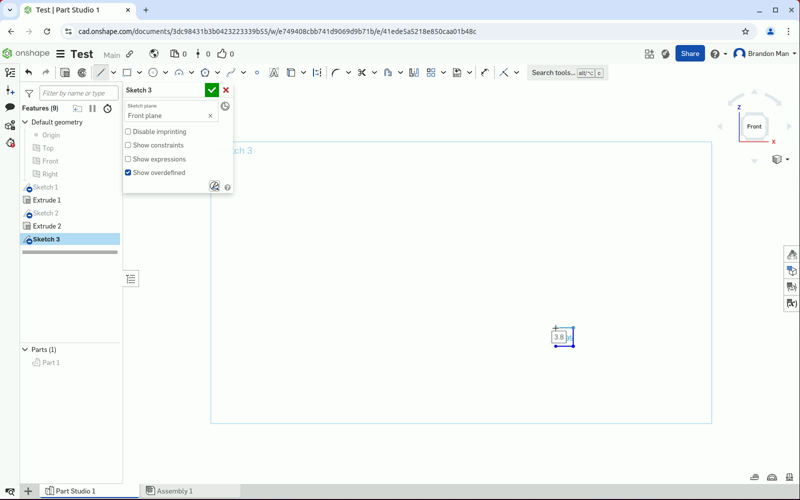
click(555, 327)
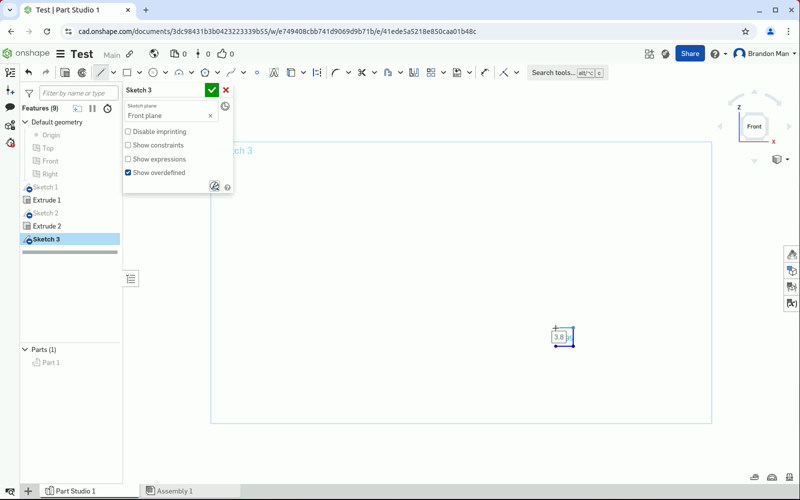
key_up(shift)
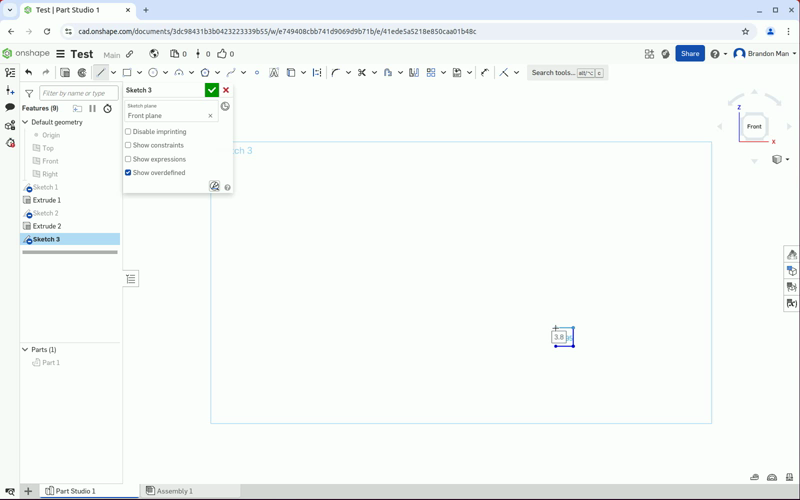
mouse_move(585, 327)
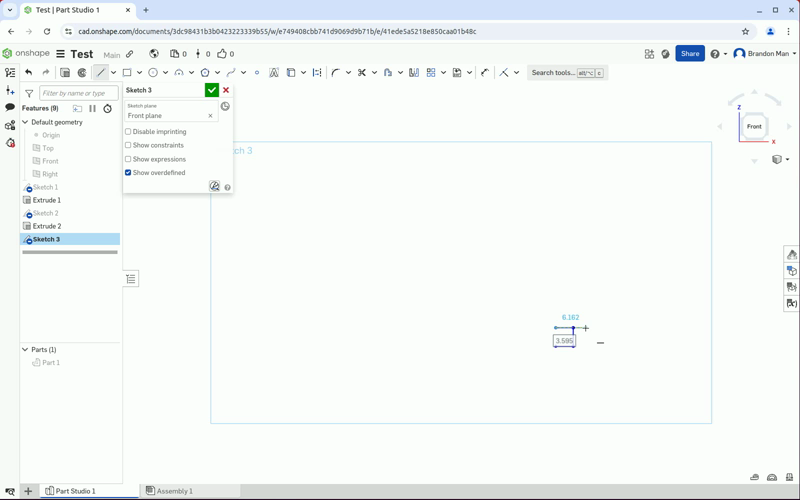
key_down(shift)
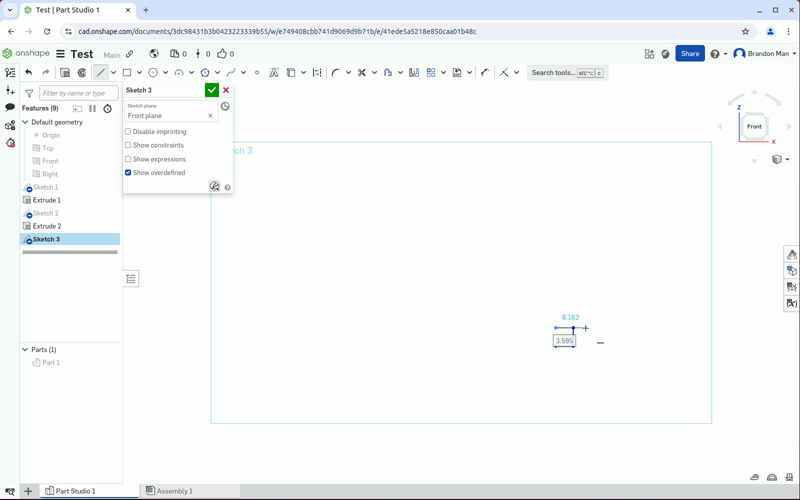
mouse_move(555, 346)
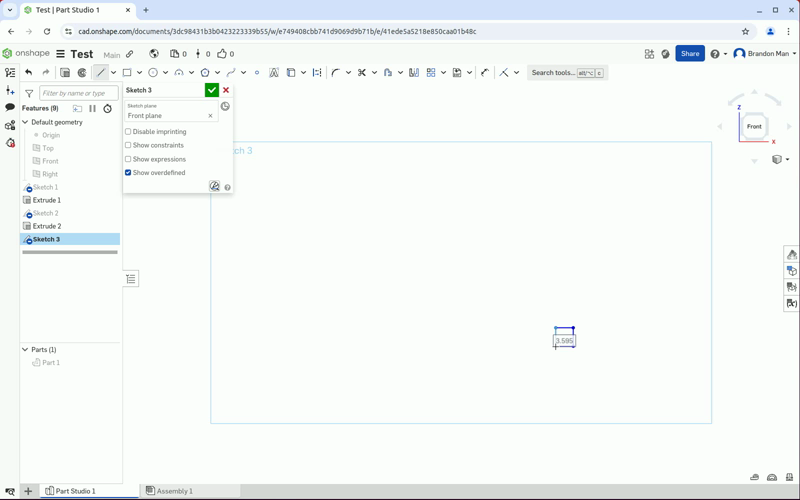
key_up(shift)
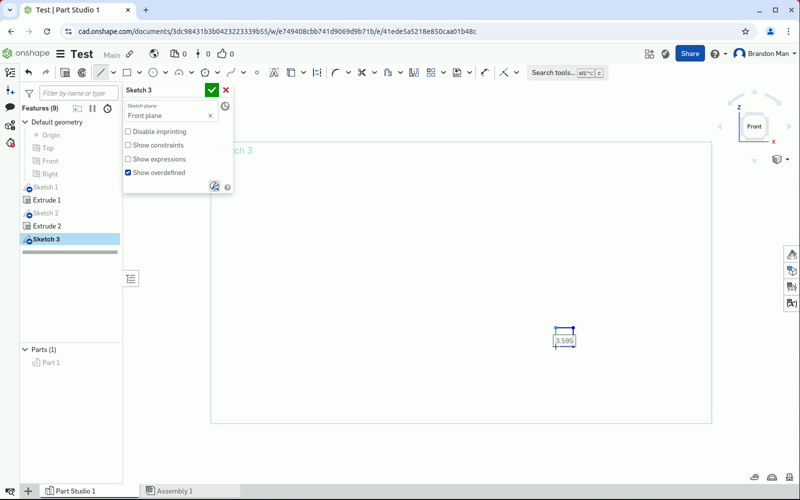
click(555, 346)
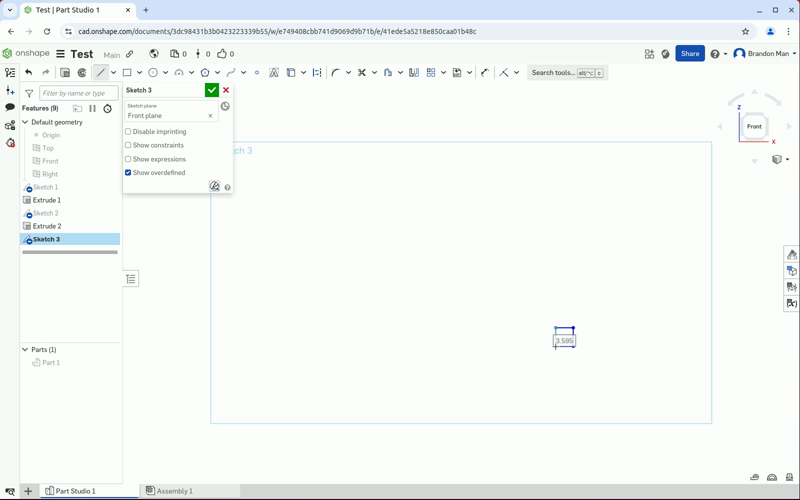
key(esc)
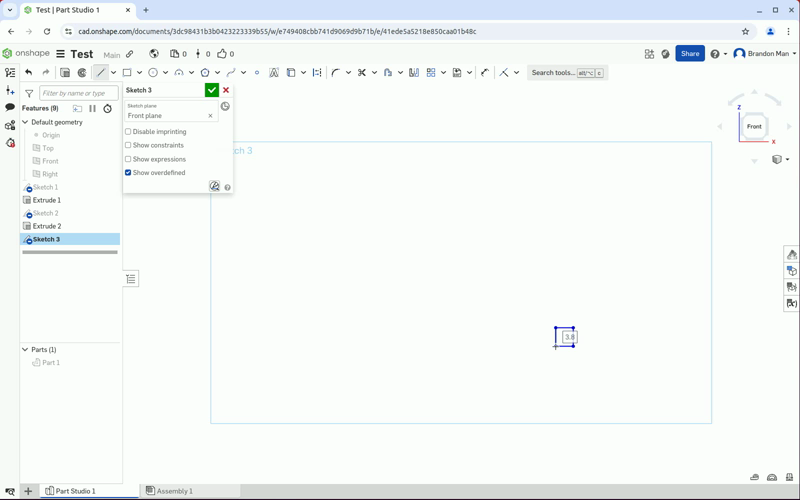
mouse_move(557, 328)
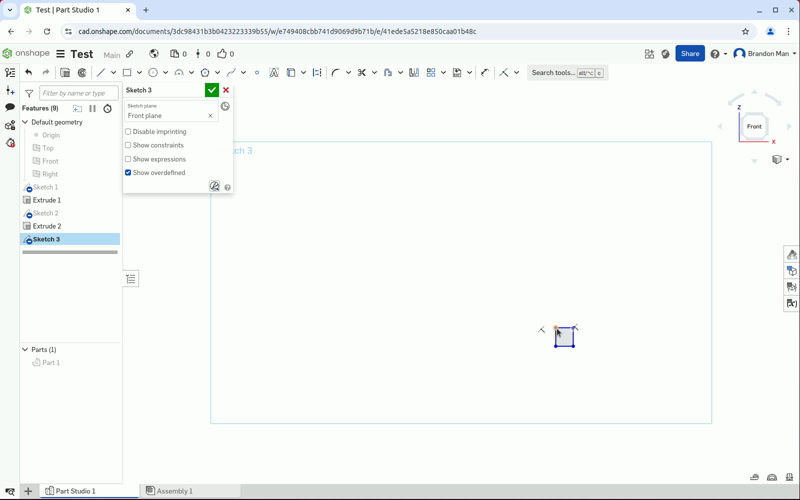
scroll(6)
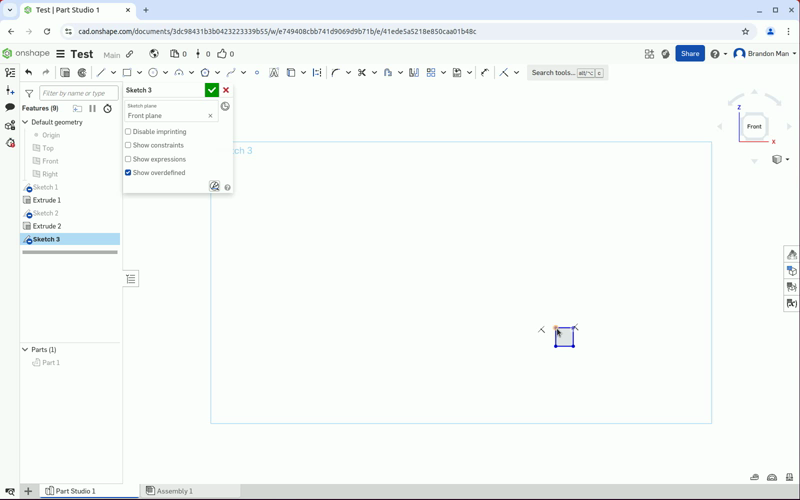
scroll(6)
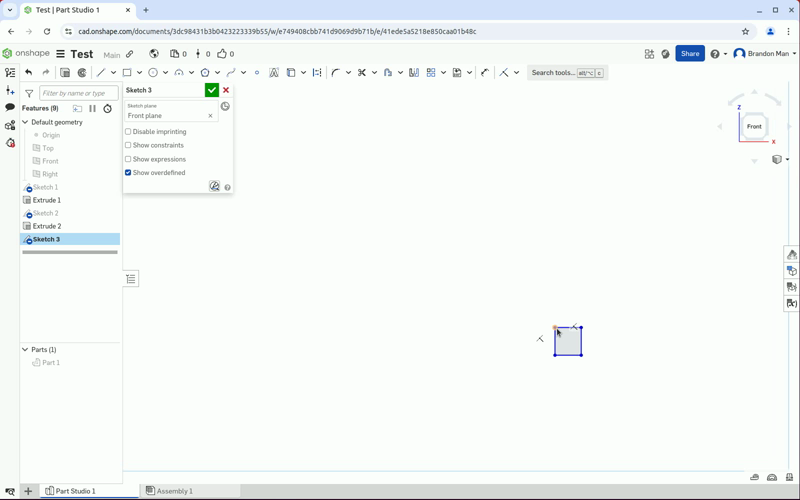
scroll(6)
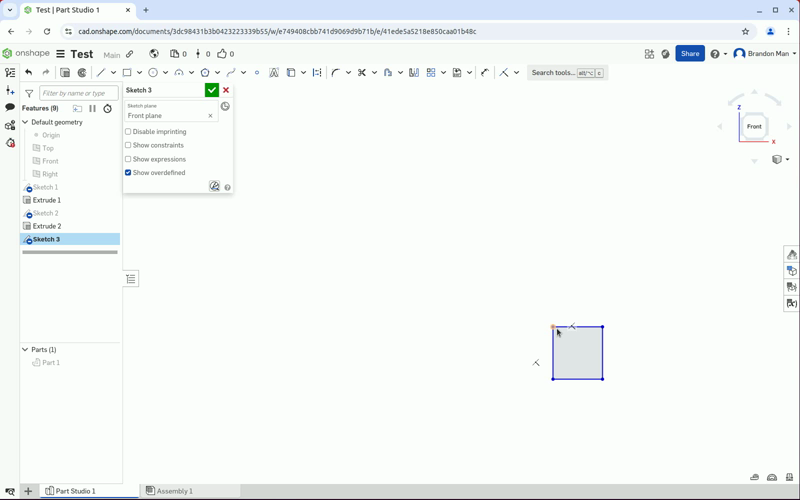
scroll(6)
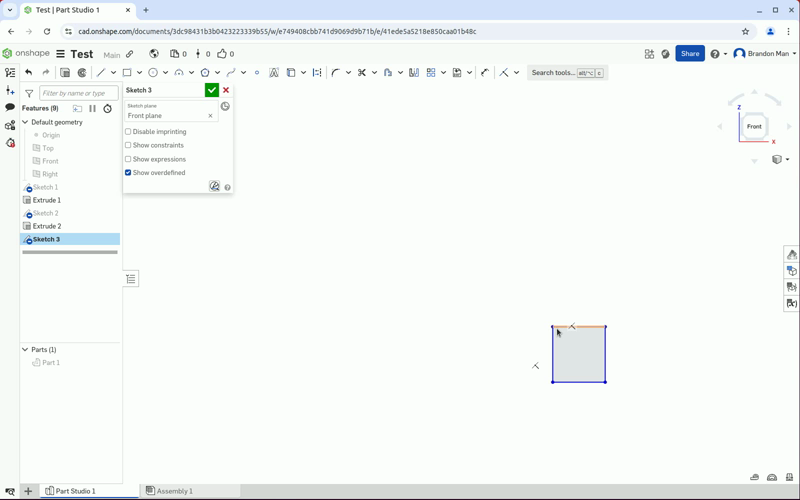
scroll(6)
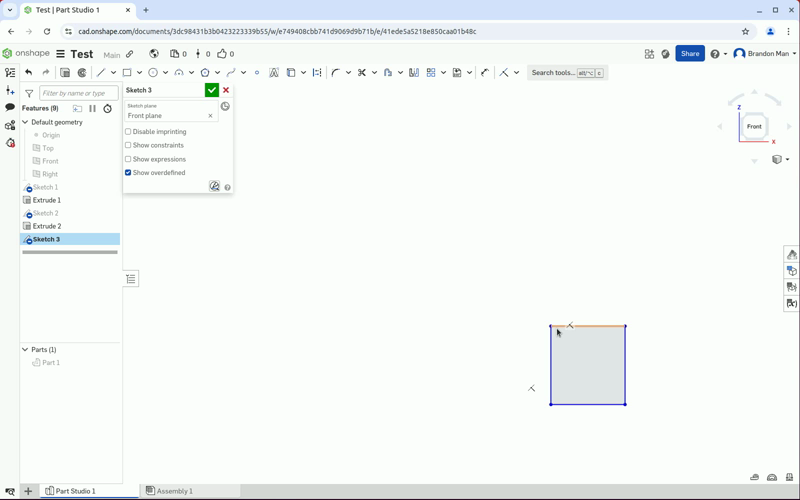
scroll(6)
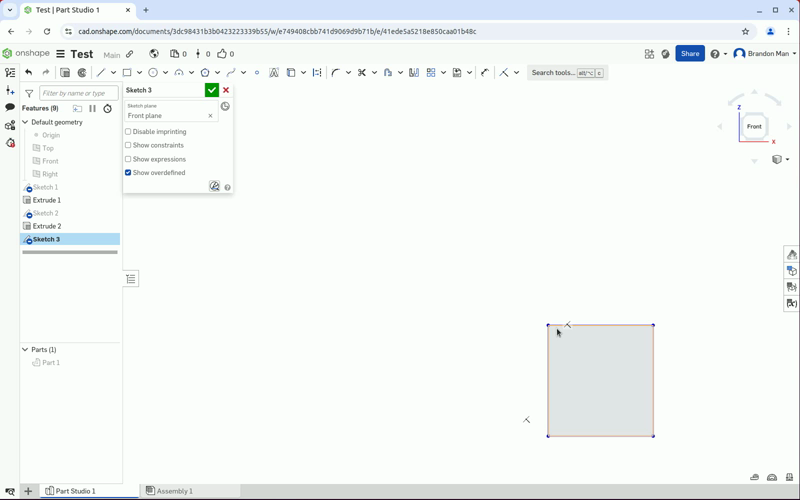
scroll(6)
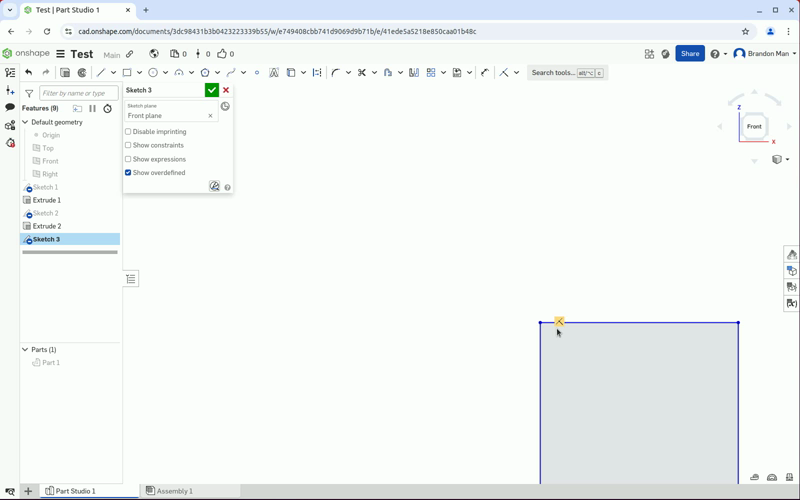
click(557, 328)
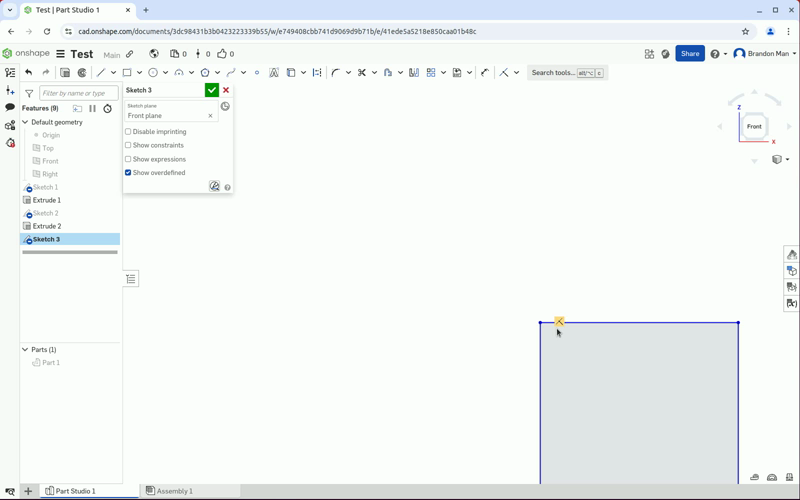
scroll(-6)
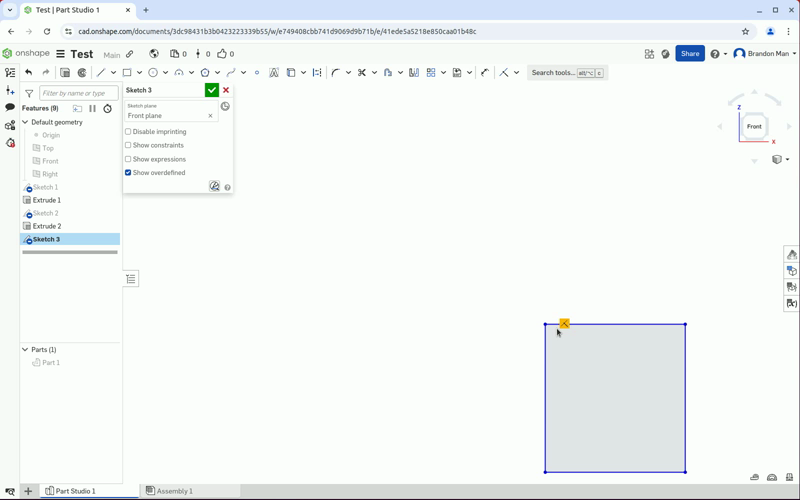
scroll(-6)
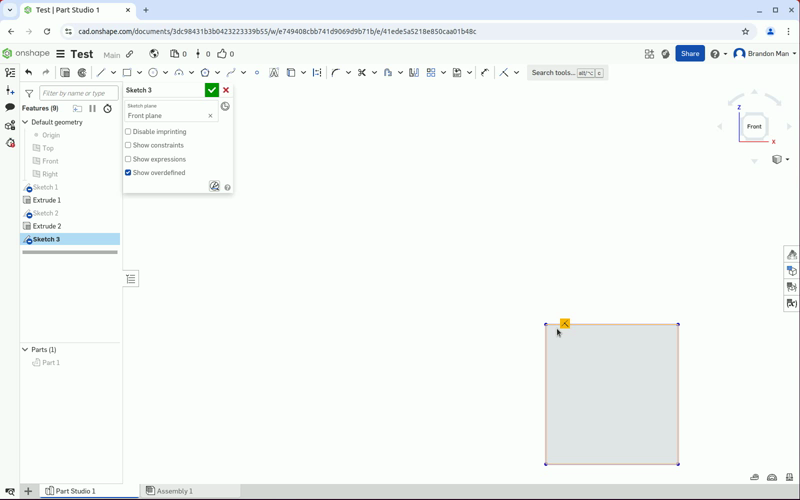
scroll(-6)
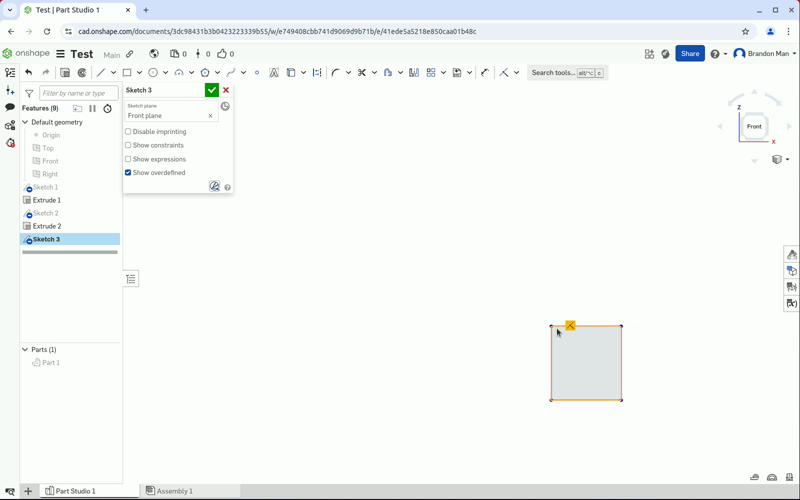
scroll(-6)
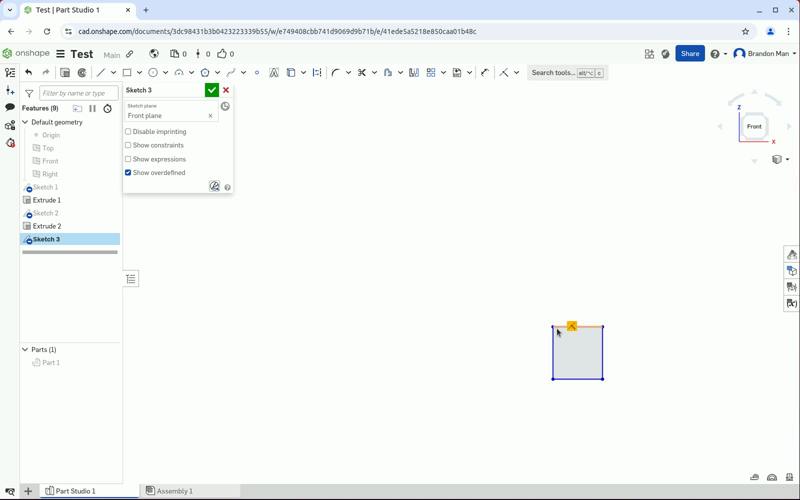
scroll(-6)
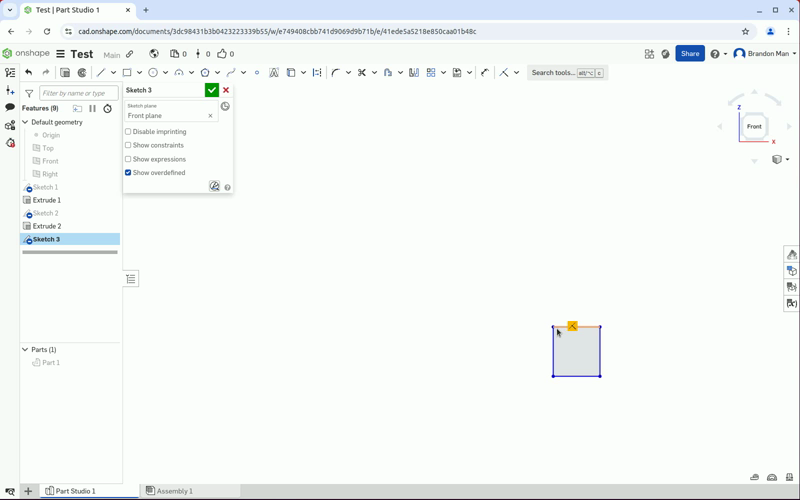
scroll(-6)
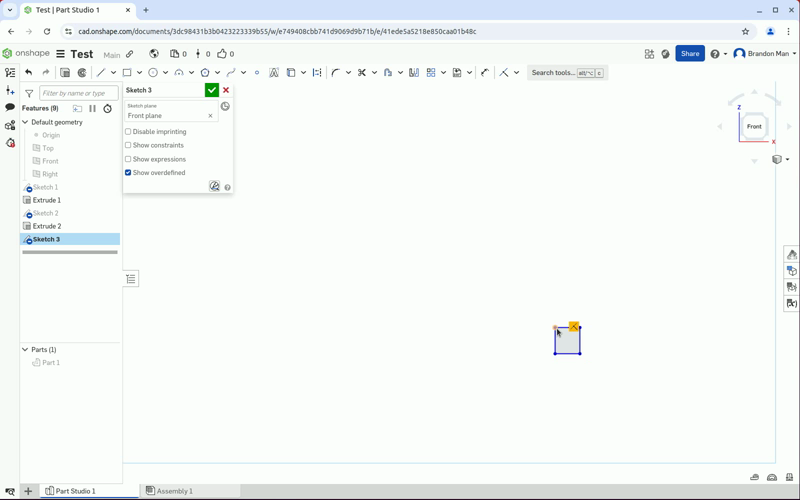
scroll(-6)
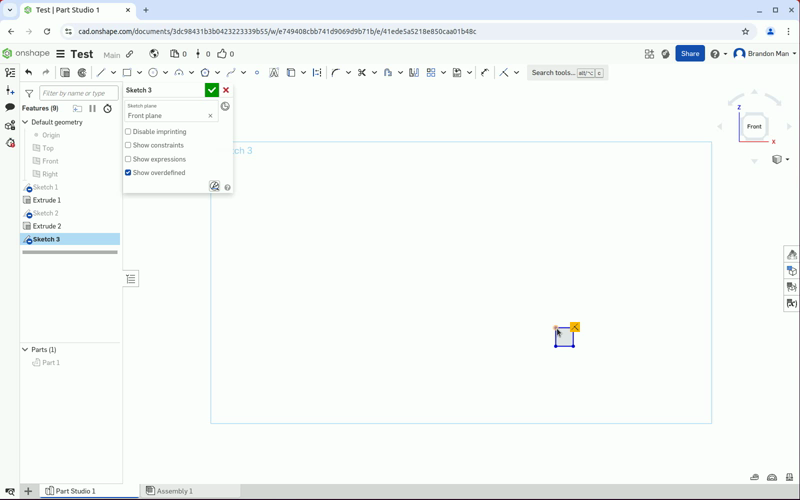
mouse_move(73, 352)
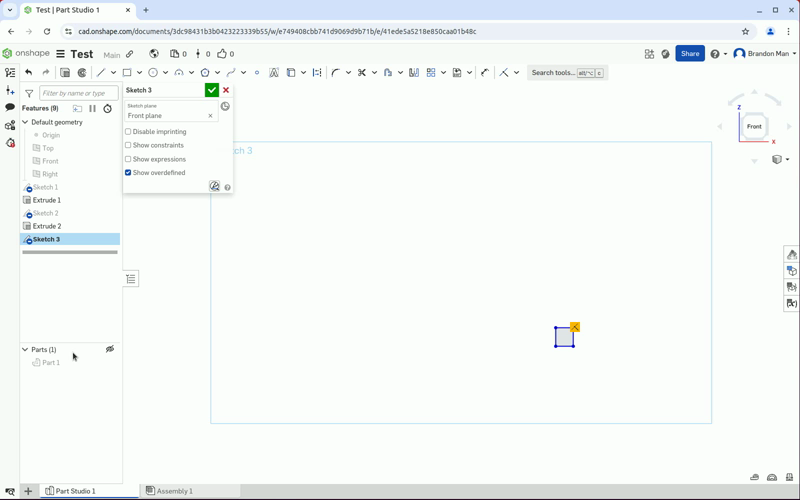
key(shift+y)
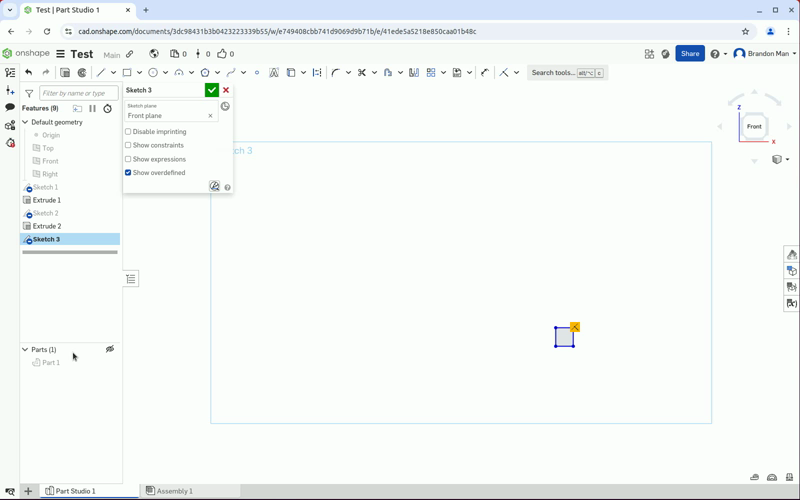
key(shift+e)
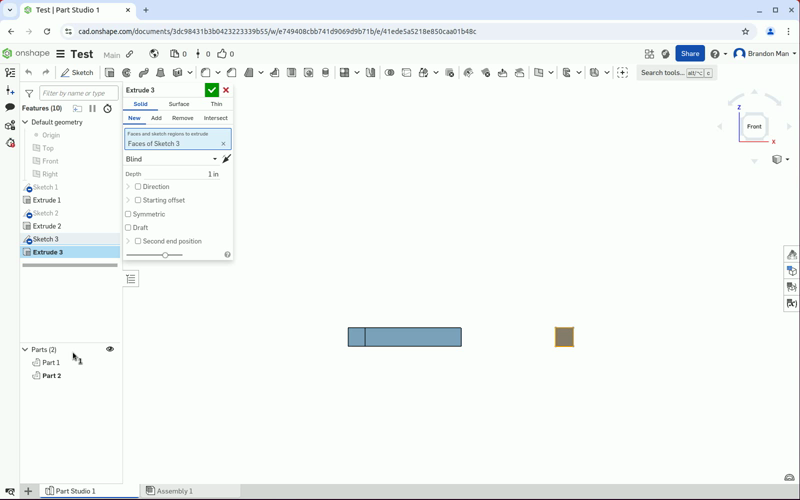
mouse_move(143, 106)
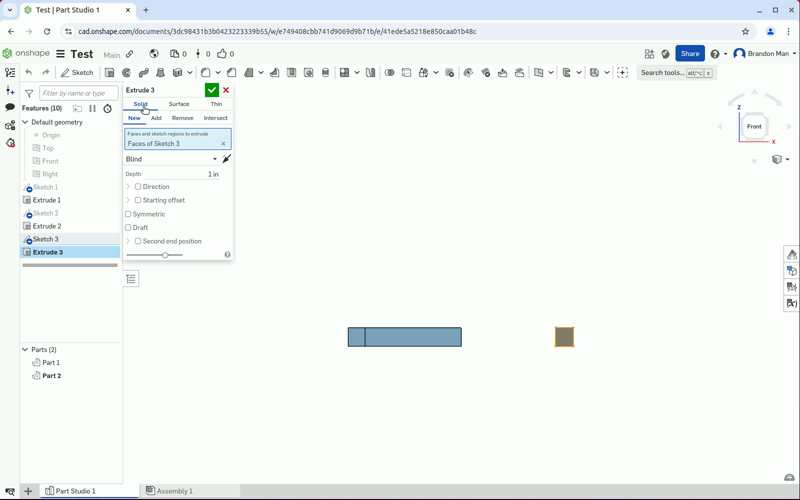
click(143, 106)
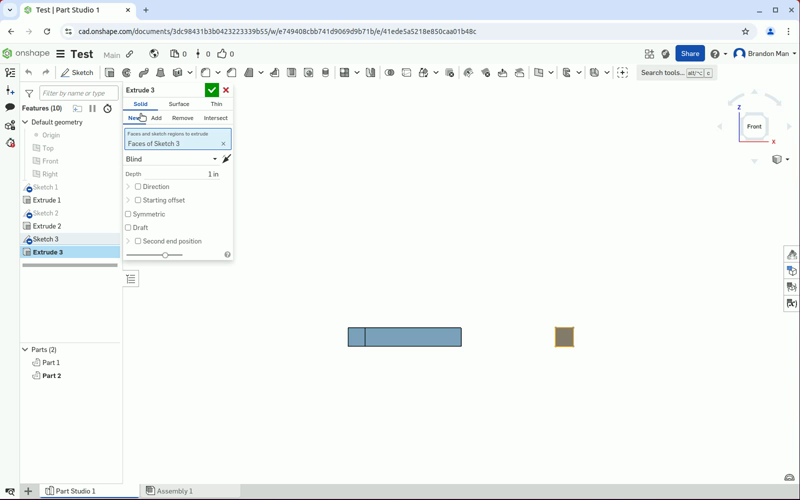
mouse_move(137, 120)
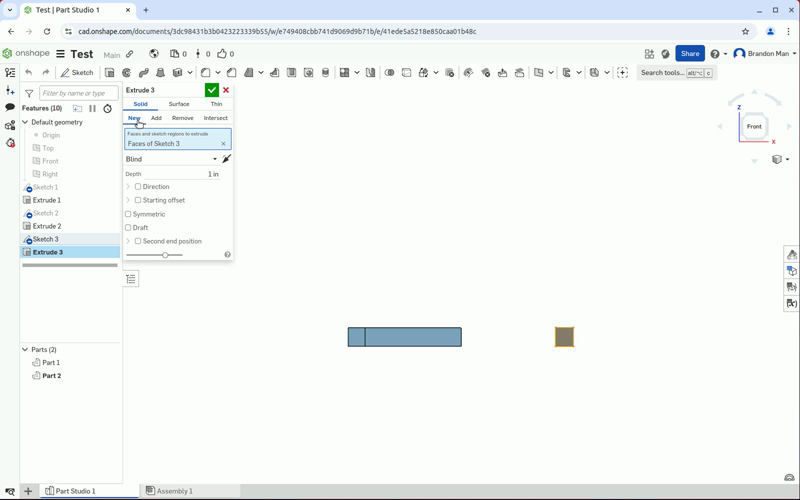
click(137, 120)
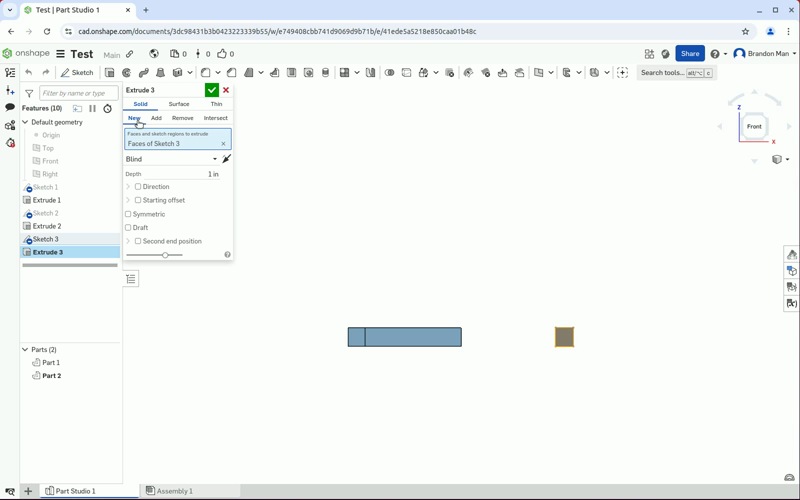
key(tab, 4)
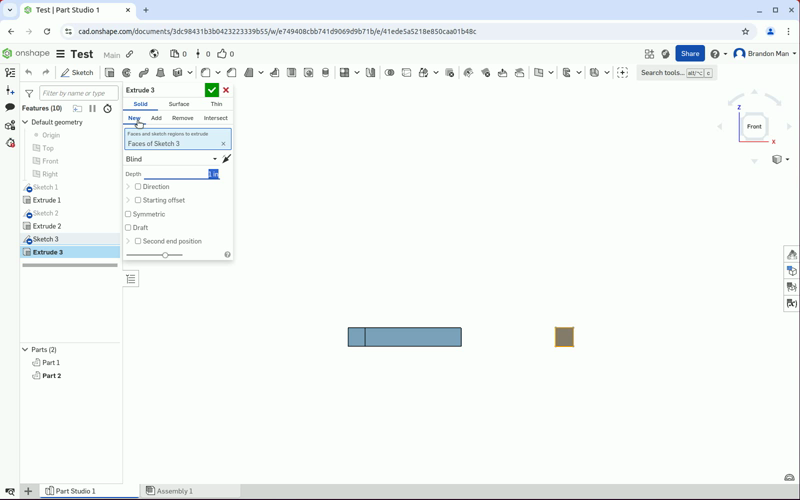
text(-8.906)
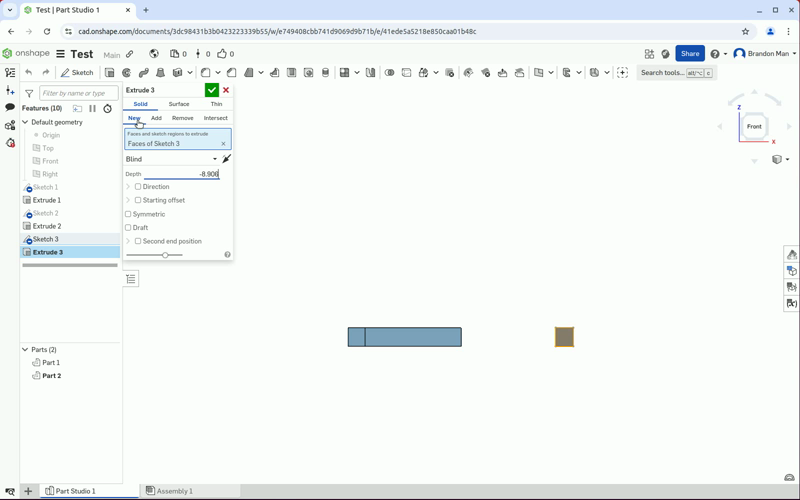
key(enter)
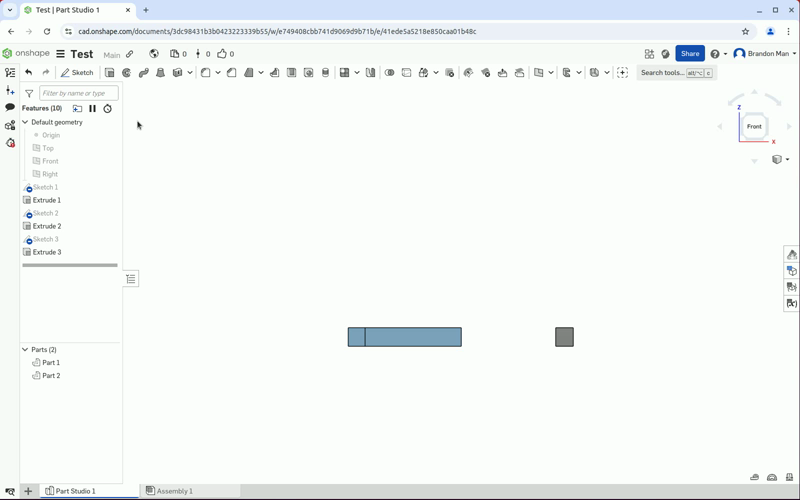
key(shift+h)
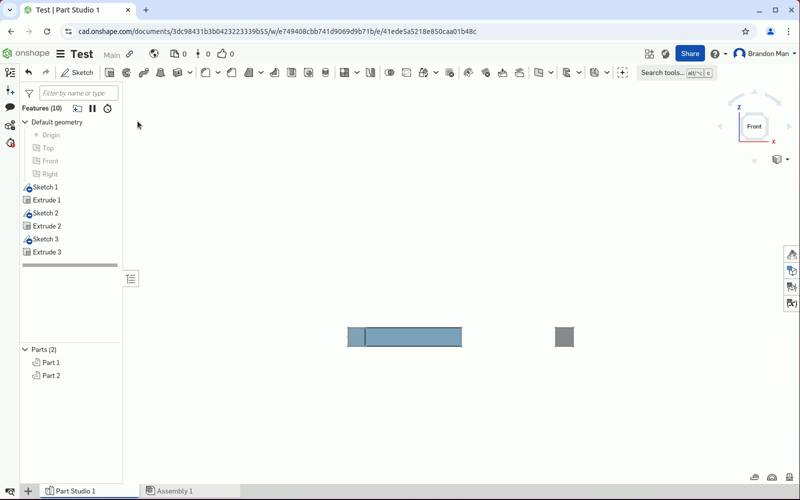
key(shift+h)
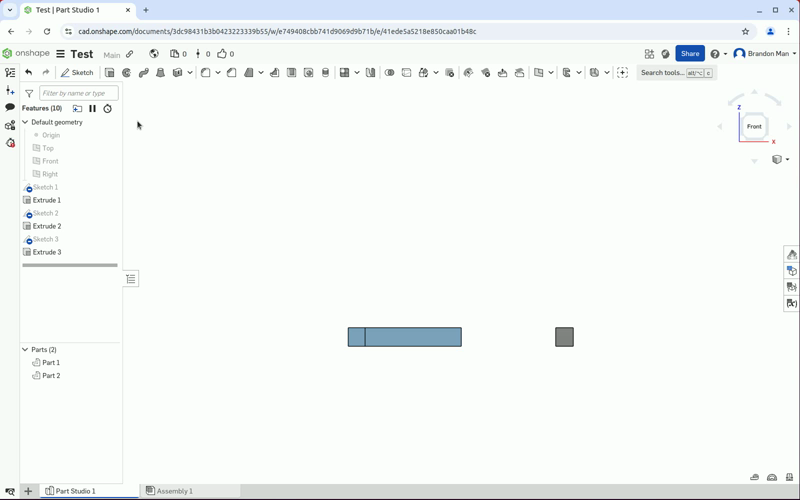
mouse_move(73, 189)
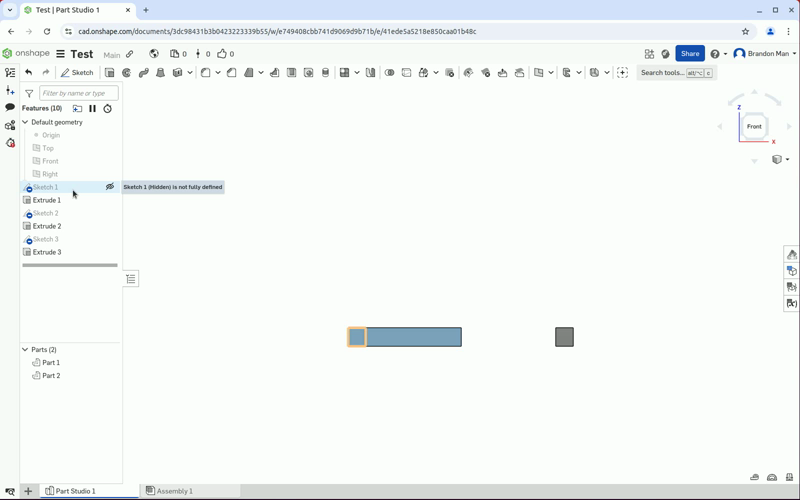
click(73, 189)
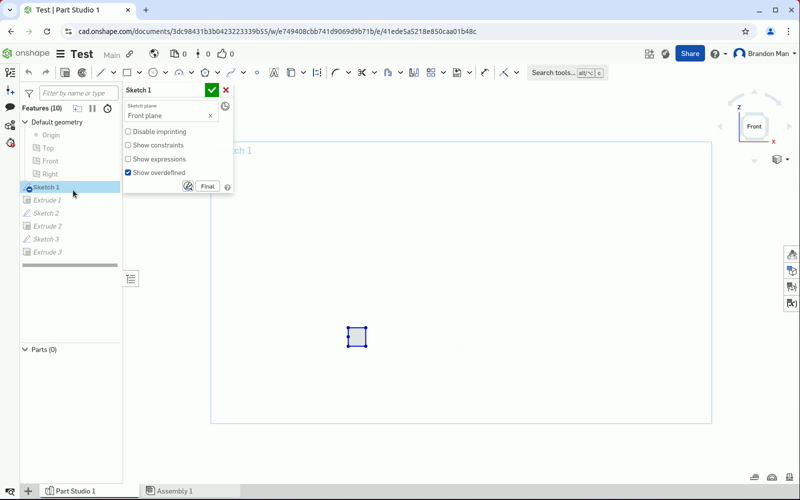
mouse_move(229, 92)
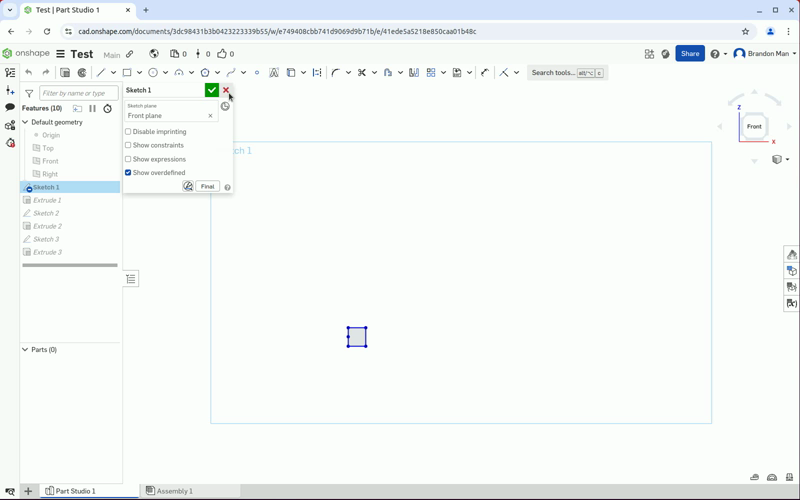
click(229, 92)
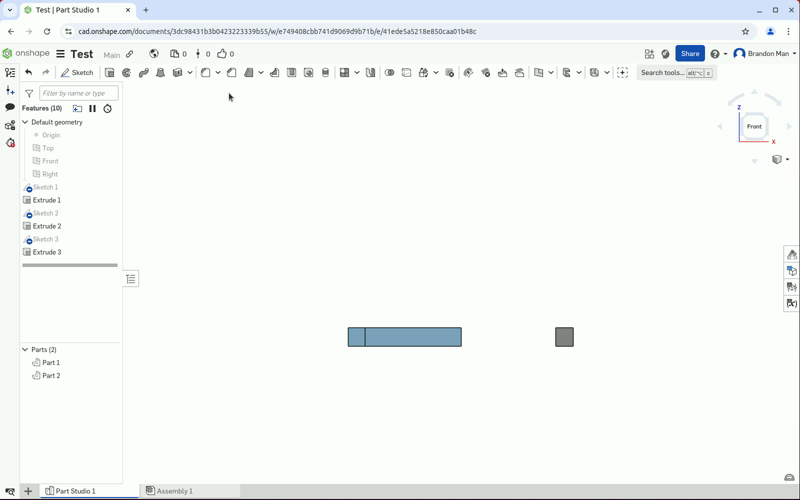
mouse_move(73, 352)
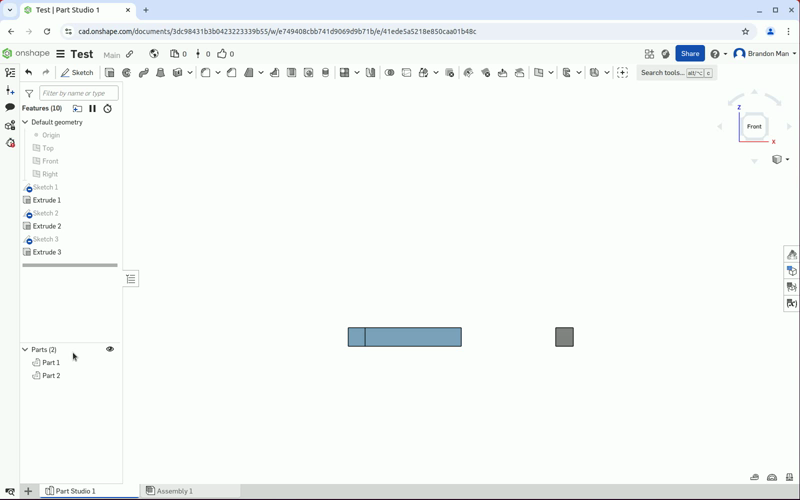
key(y)
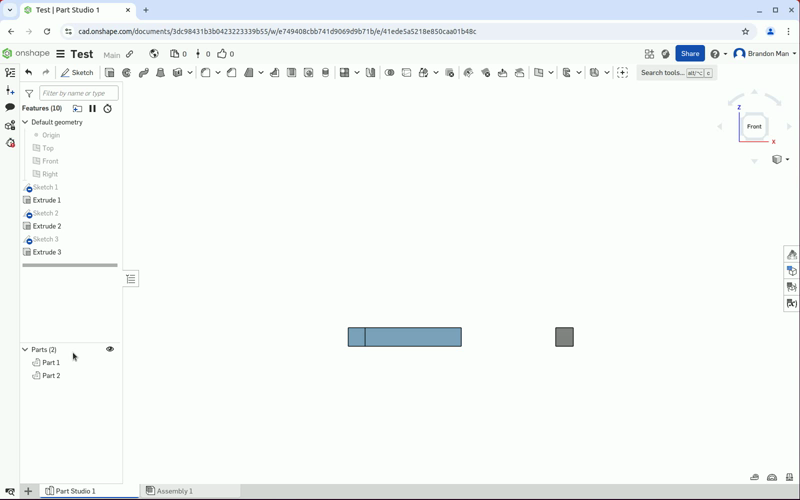
key(shift+p)
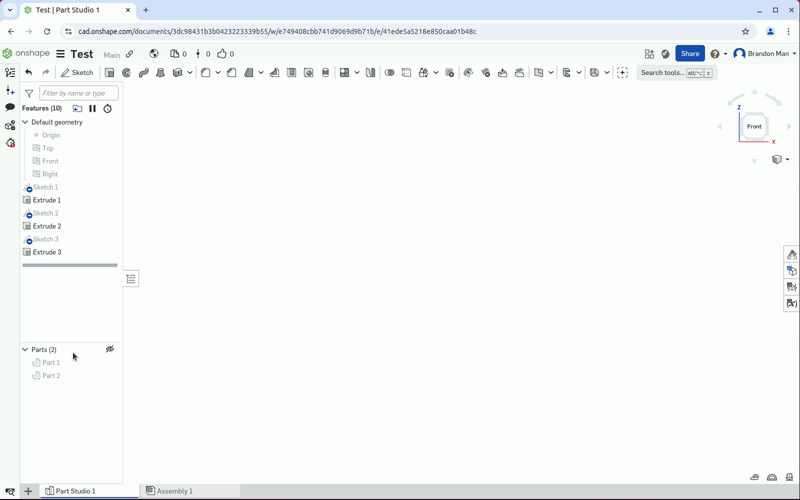
key(space)
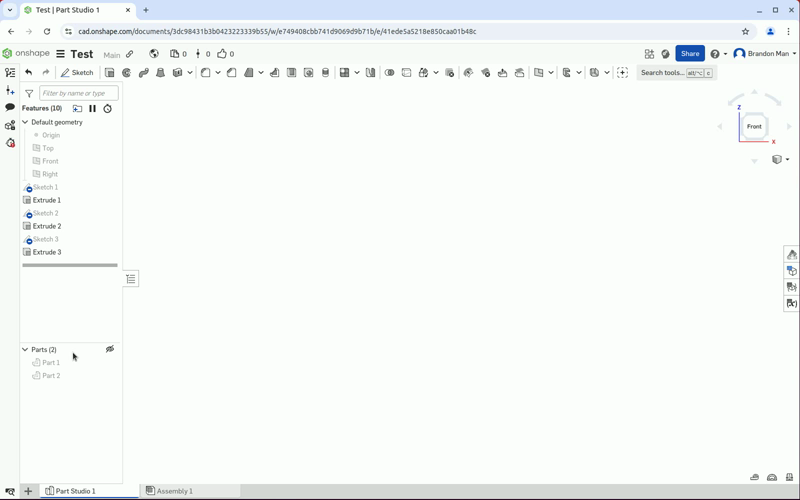
key_down(shift)
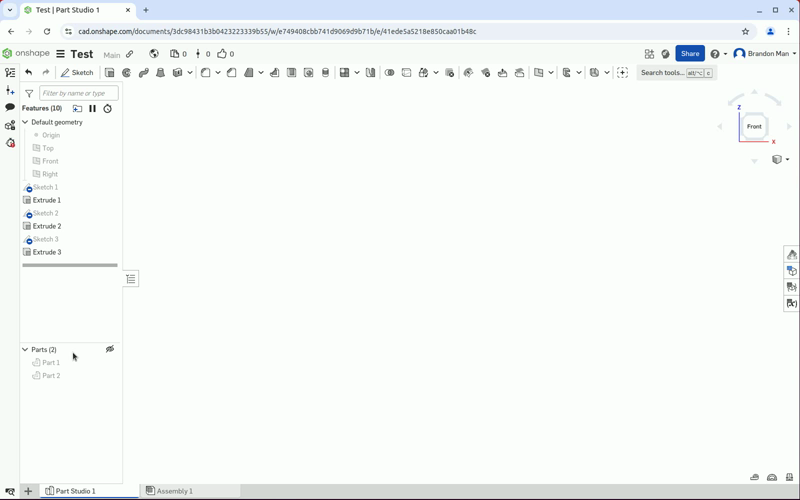
key(left)
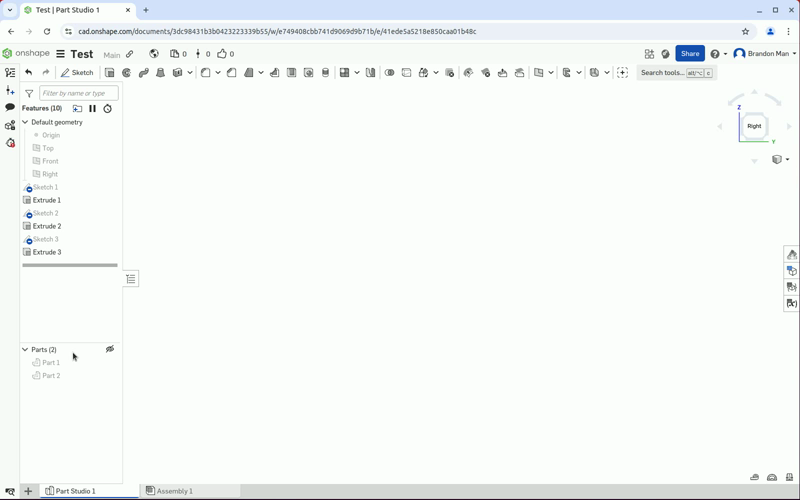
key_up(shift)
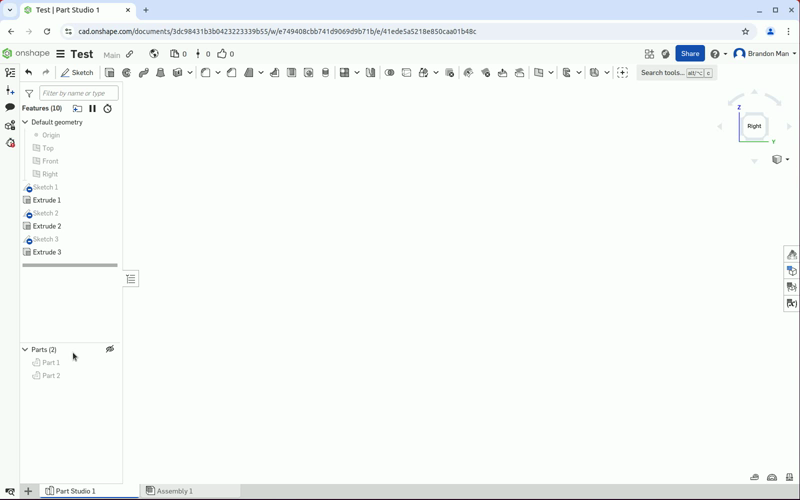
mouse_move(73, 352)
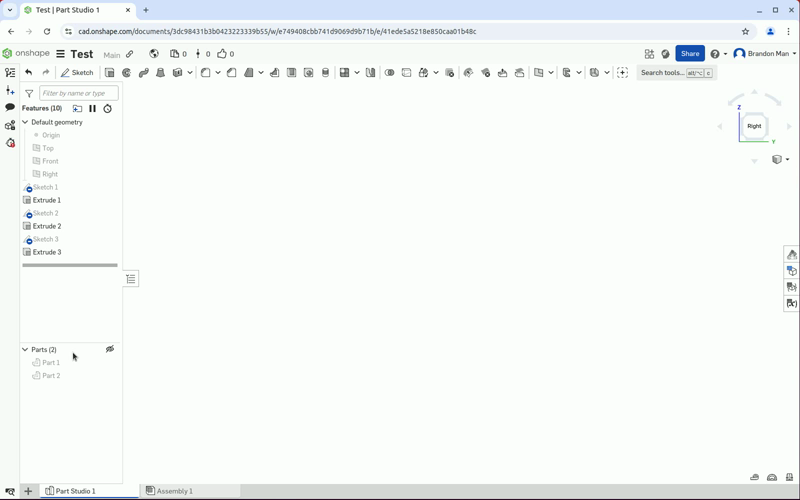
key(shift+y)
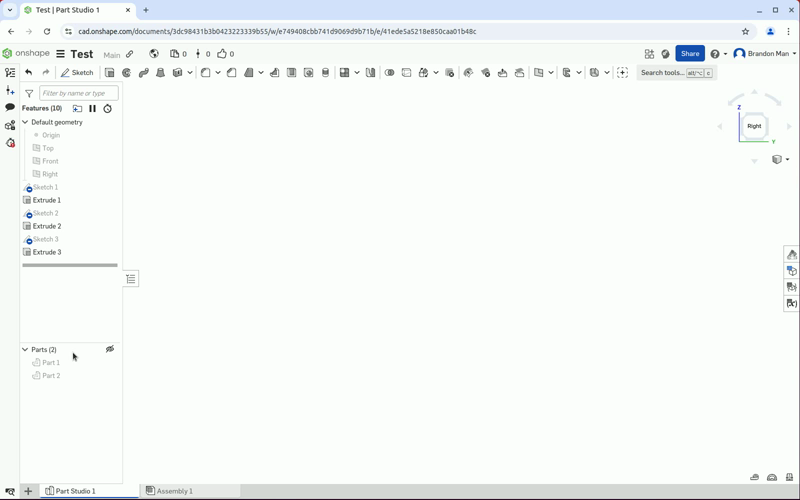
key(shift+s)
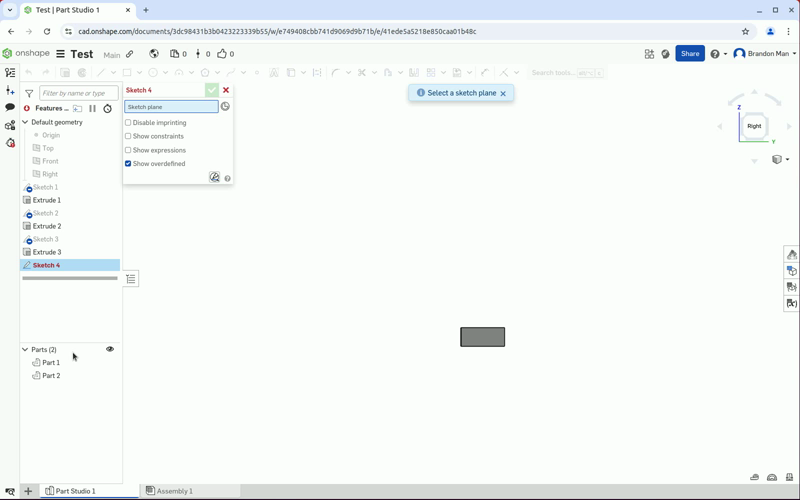
mouse_move(73, 176)
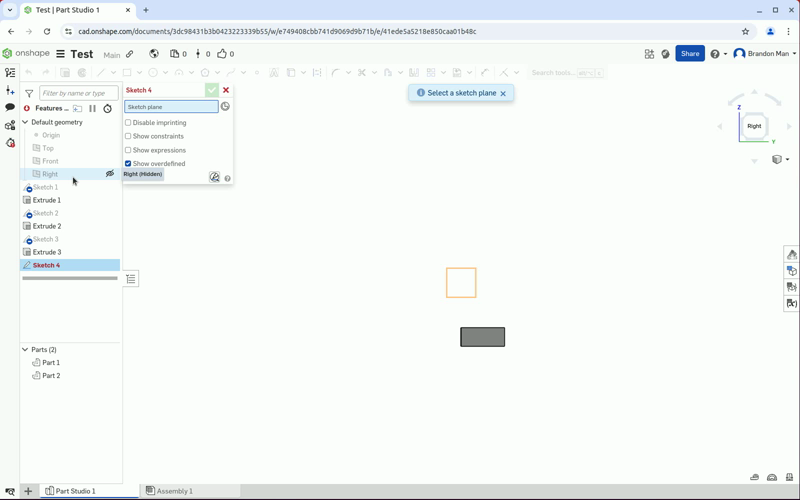
click(73, 176)
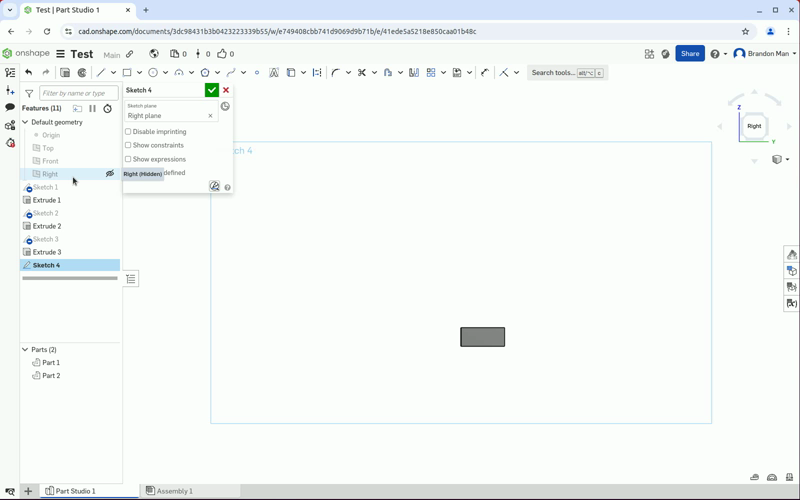
mouse_move(73, 352)
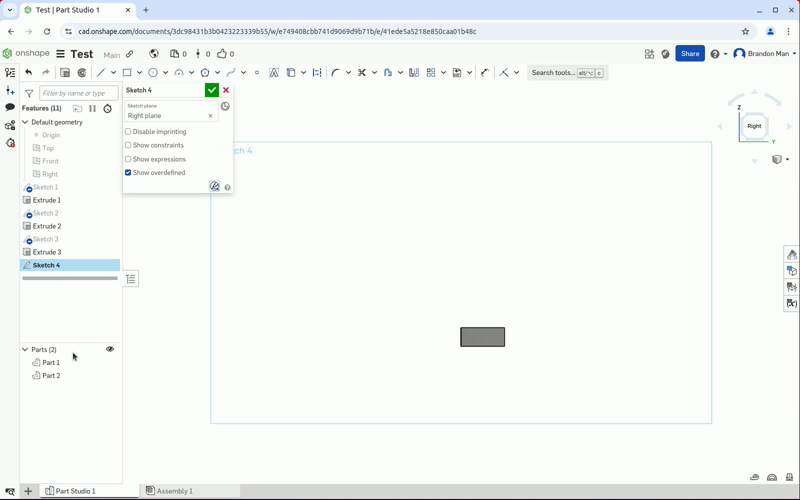
key(y)
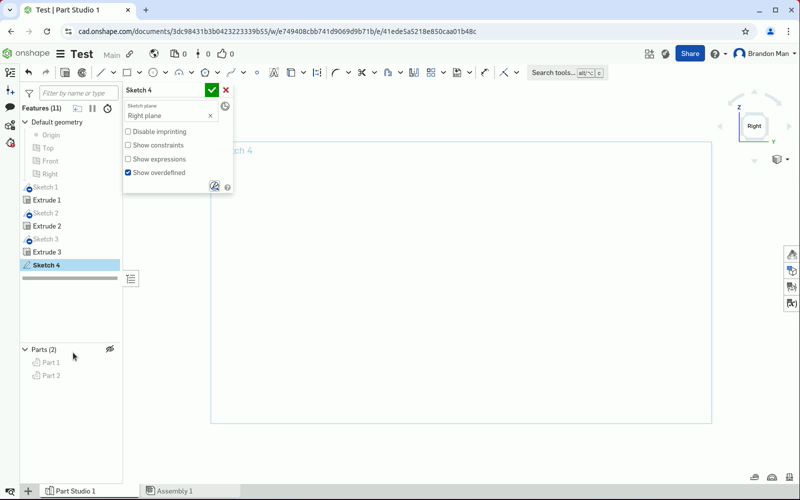
key(l)
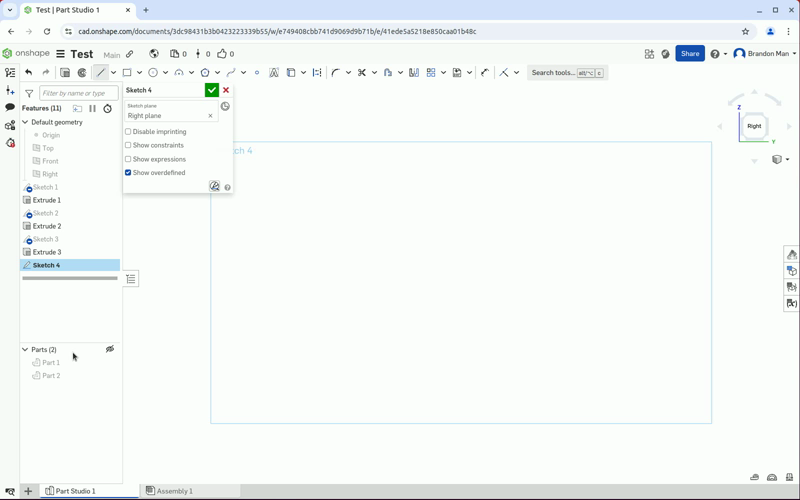
key_down(shift)
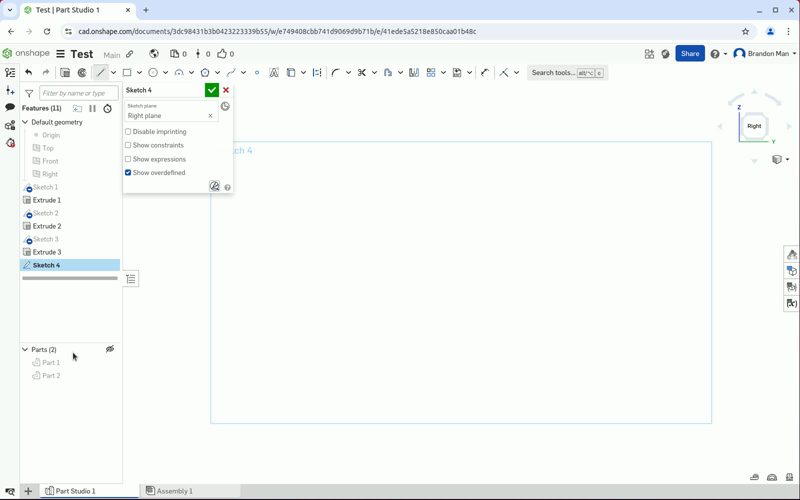
mouse_move(460, 346)
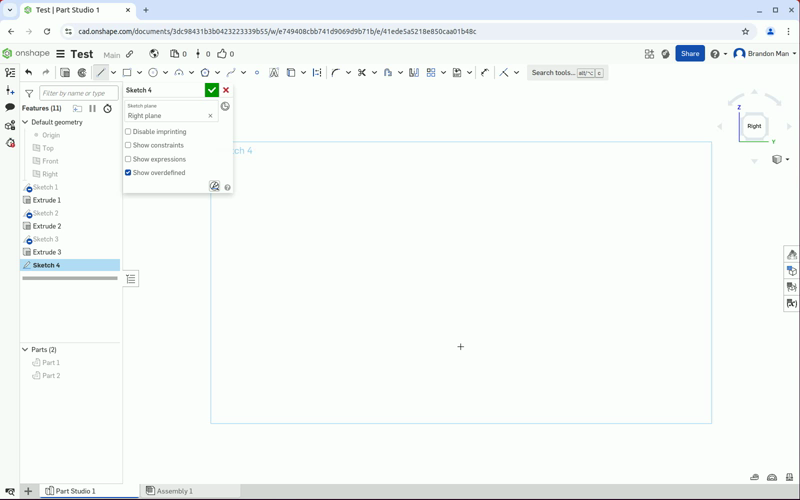
click(460, 346)
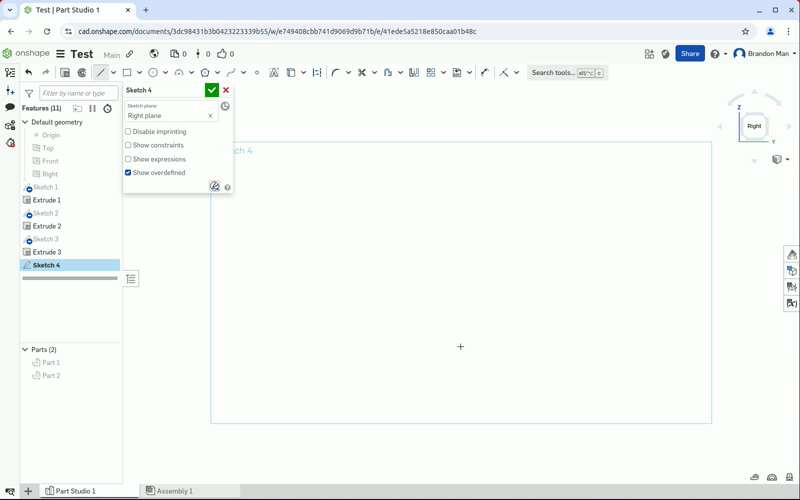
key_up(shift)
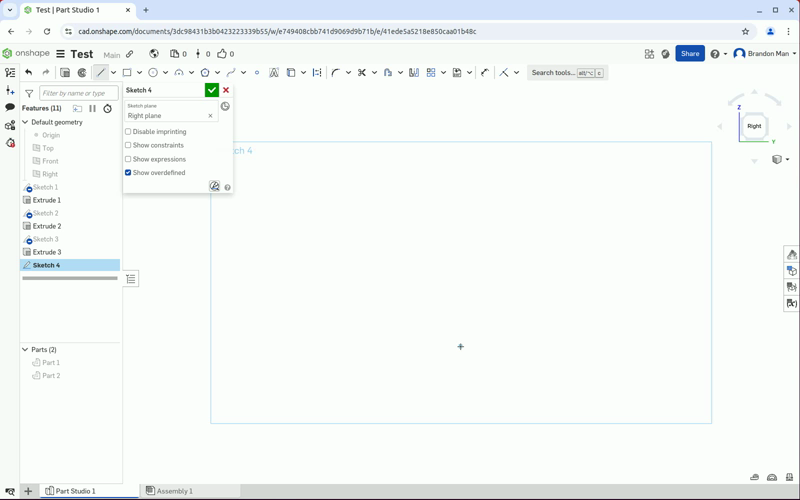
key_down(shift)
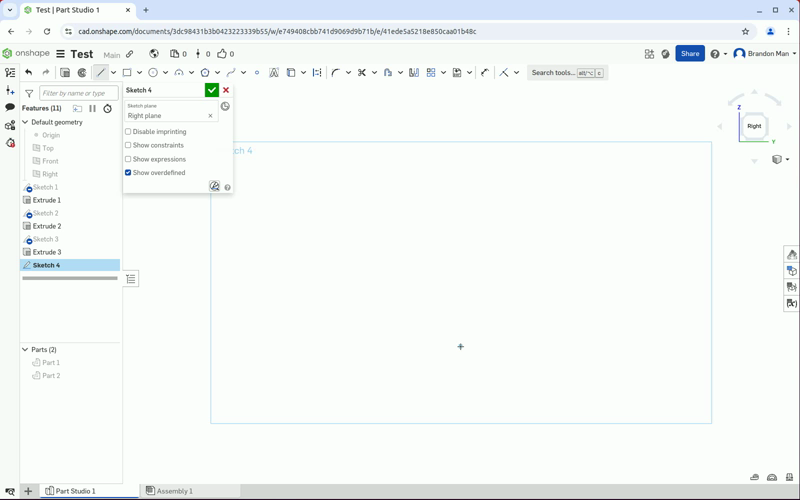
mouse_move(490, 346)
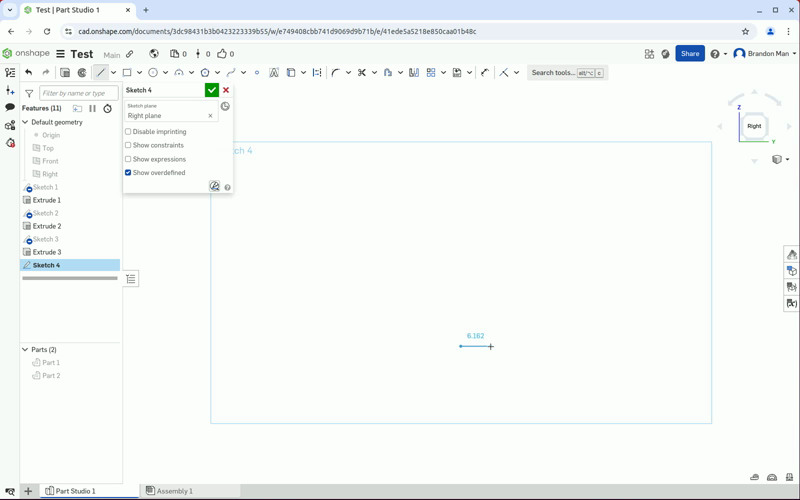
mouse_move(478, 346)
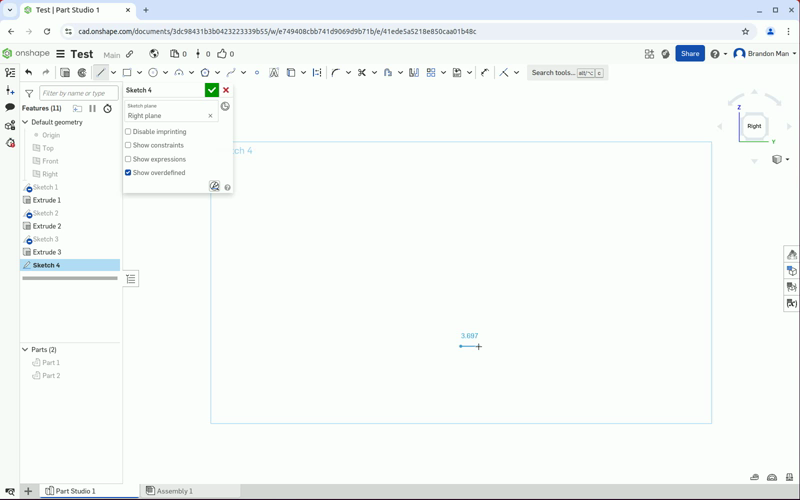
click(478, 346)
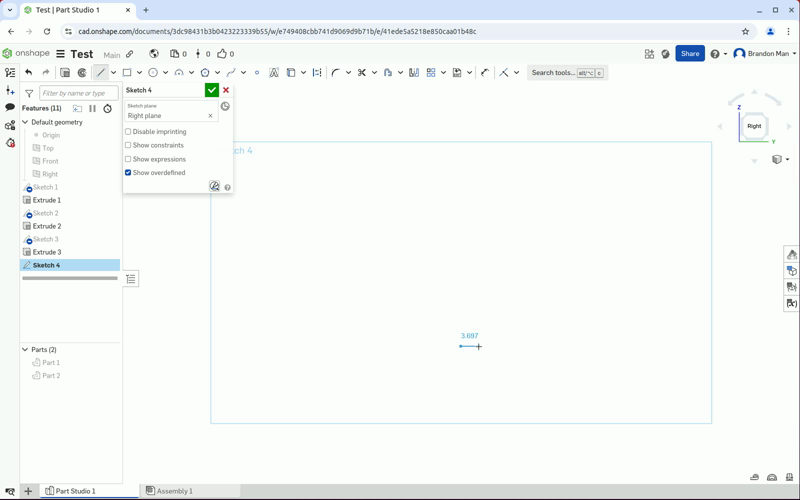
key_up(shift)
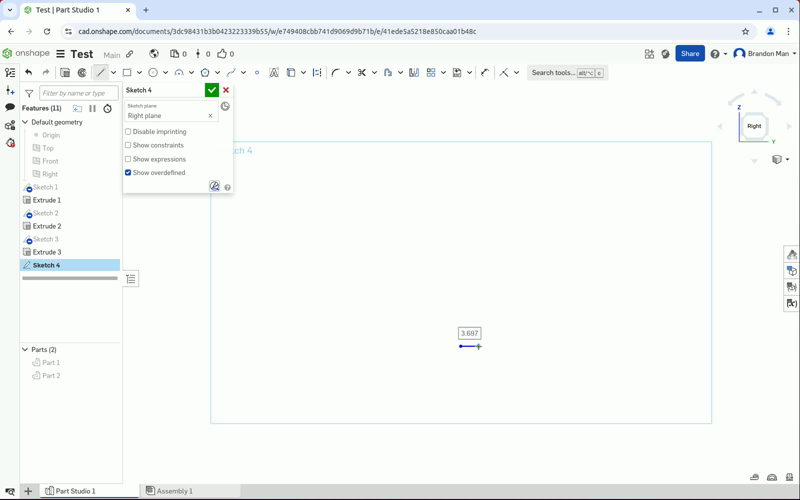
key_down(shift)
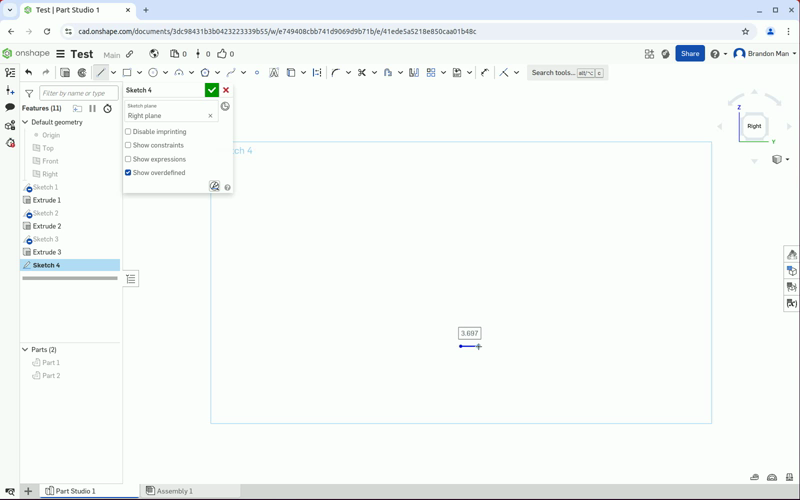
mouse_move(508, 346)
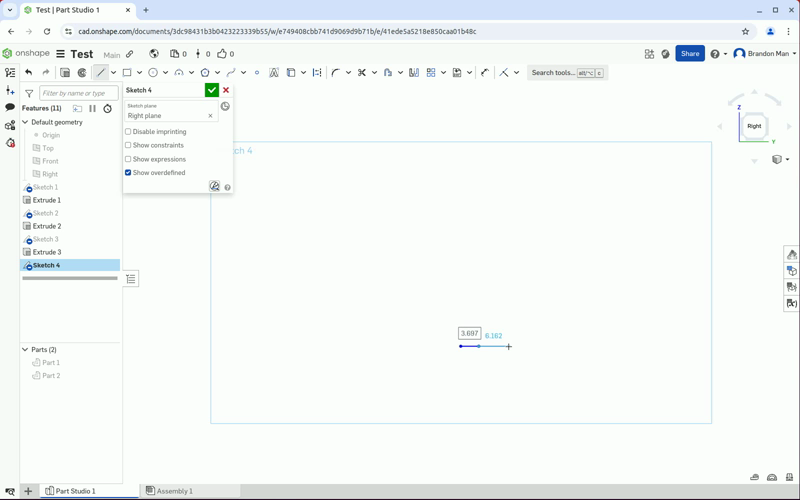
mouse_move(478, 327)
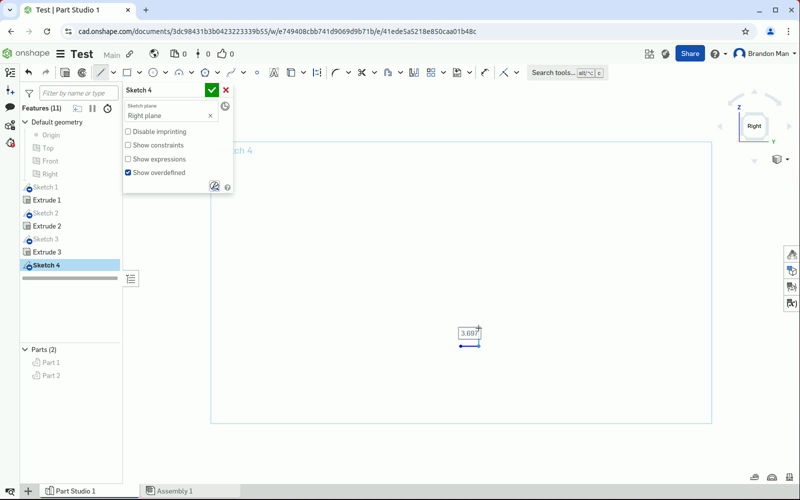
click(478, 327)
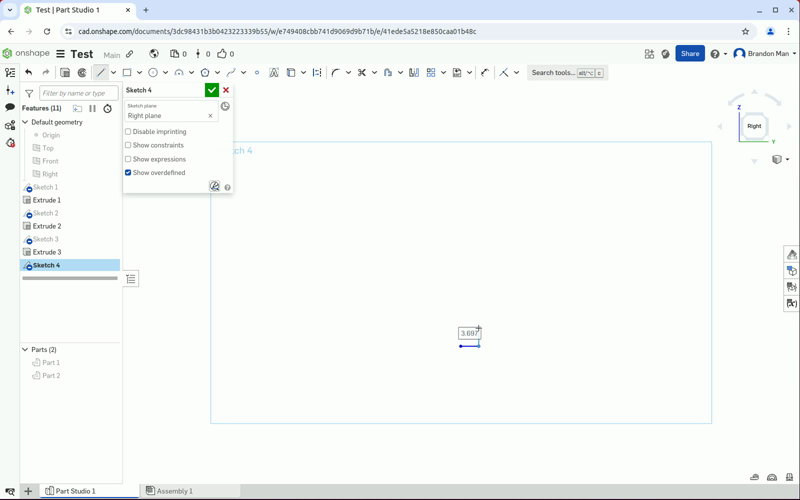
key_up(shift)
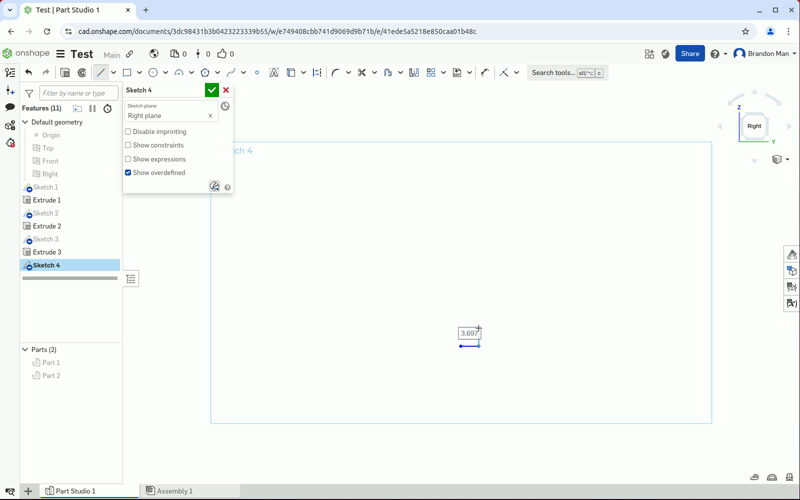
key_down(shift)
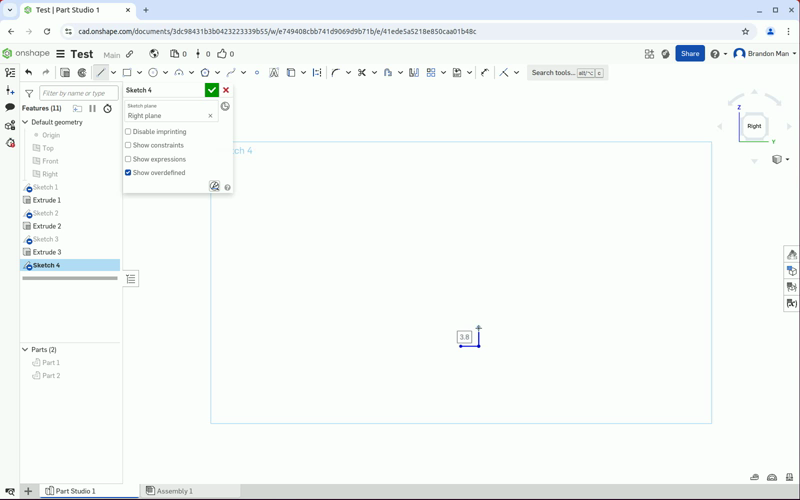
mouse_move(508, 327)
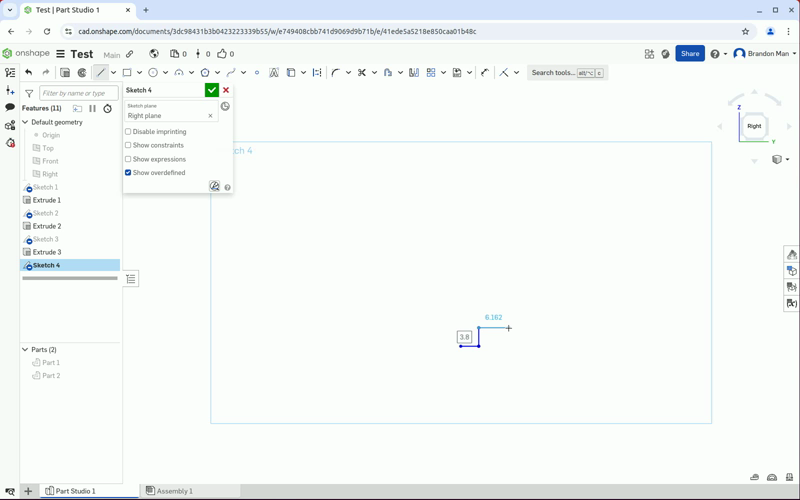
mouse_move(460, 327)
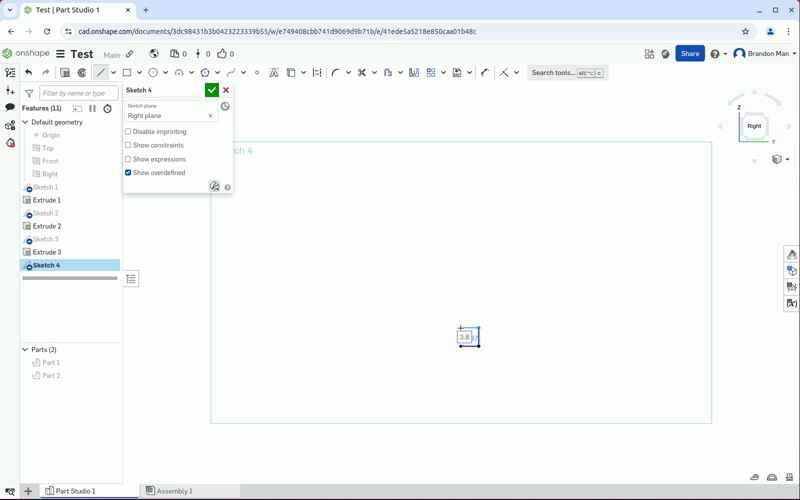
click(460, 327)
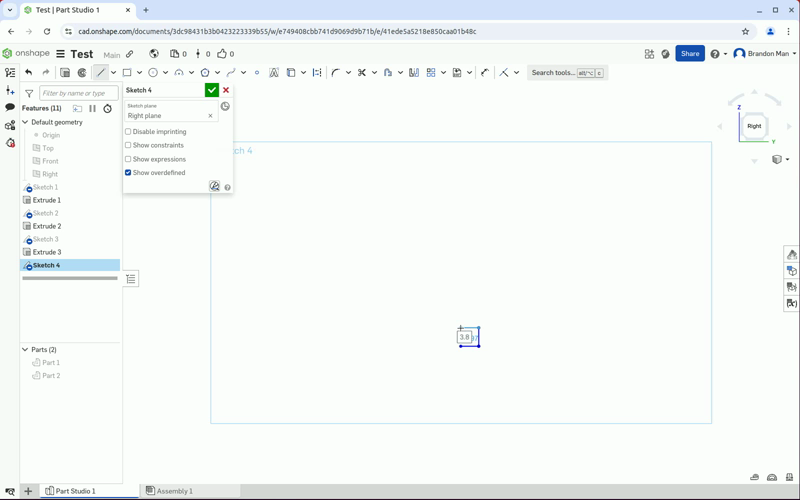
key_up(shift)
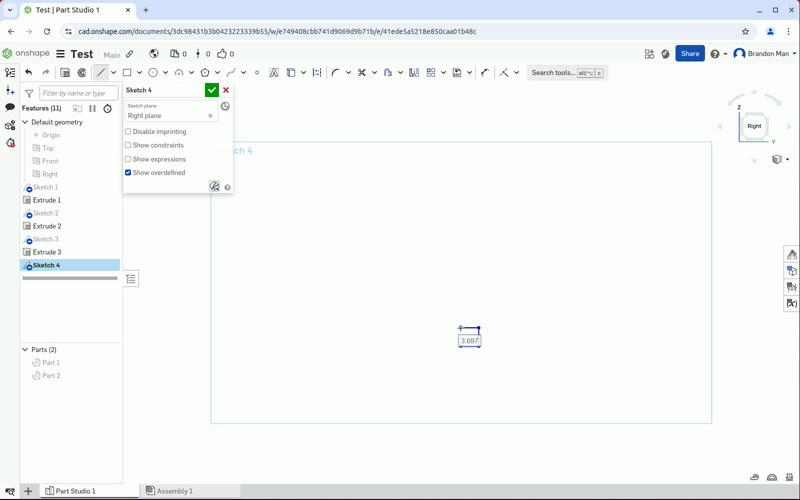
mouse_move(490, 327)
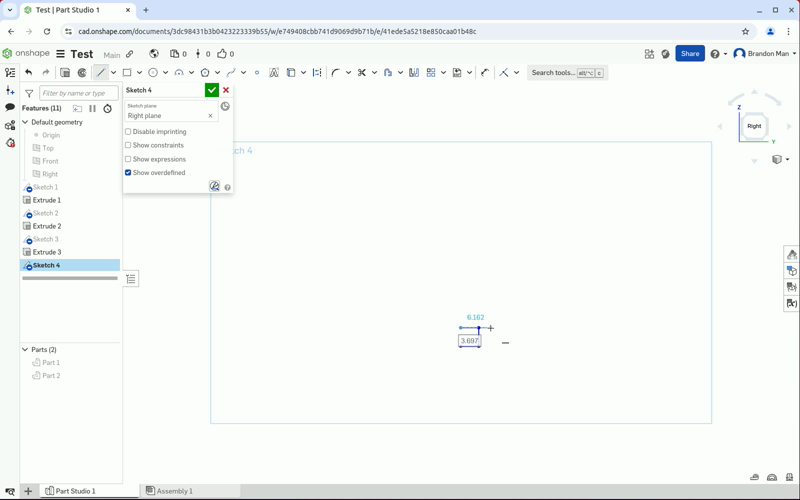
key_down(shift)
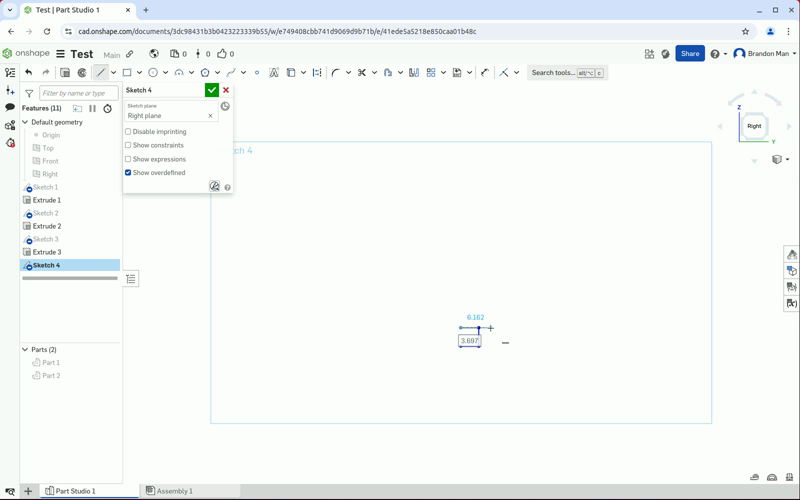
mouse_move(460, 346)
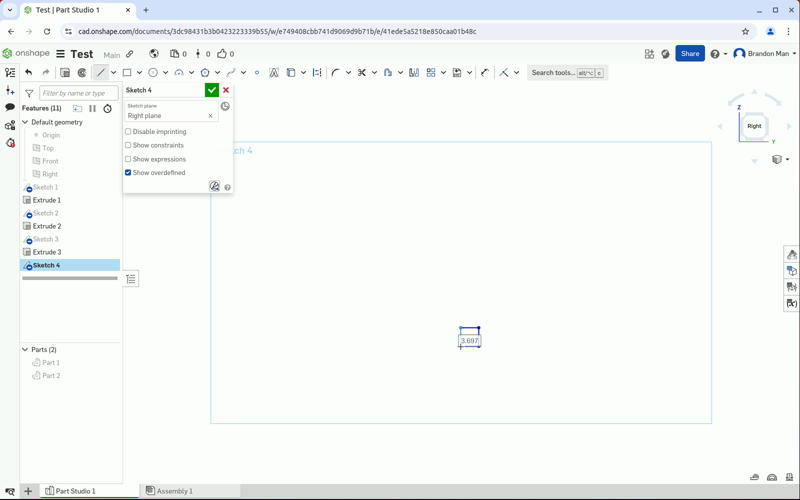
key_up(shift)
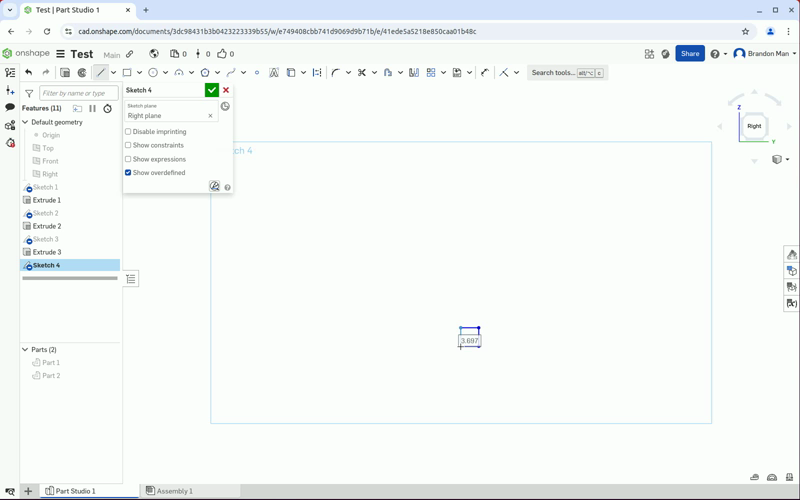
click(460, 346)
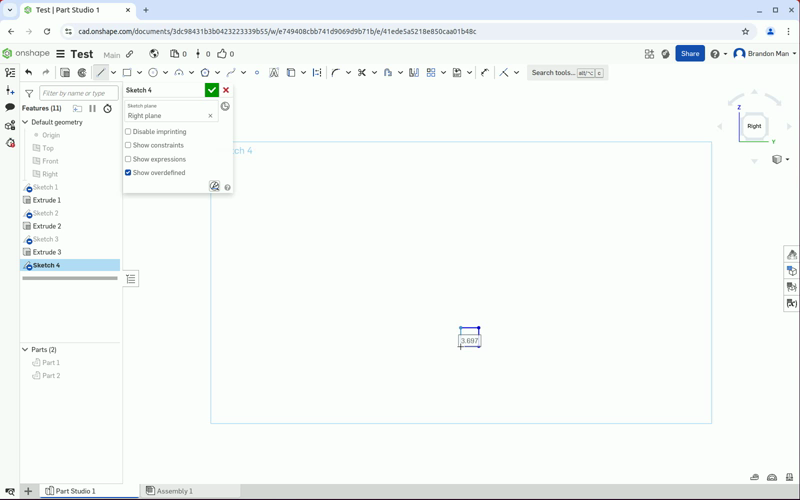
key(esc)
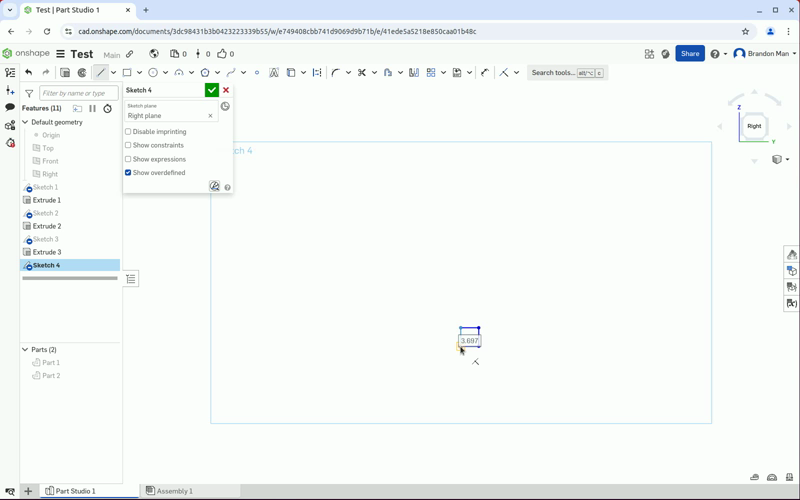
mouse_move(478, 331)
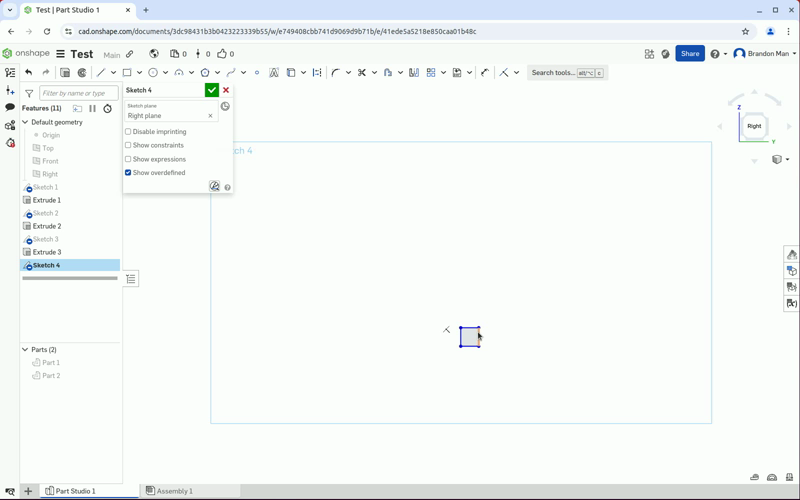
scroll(6)
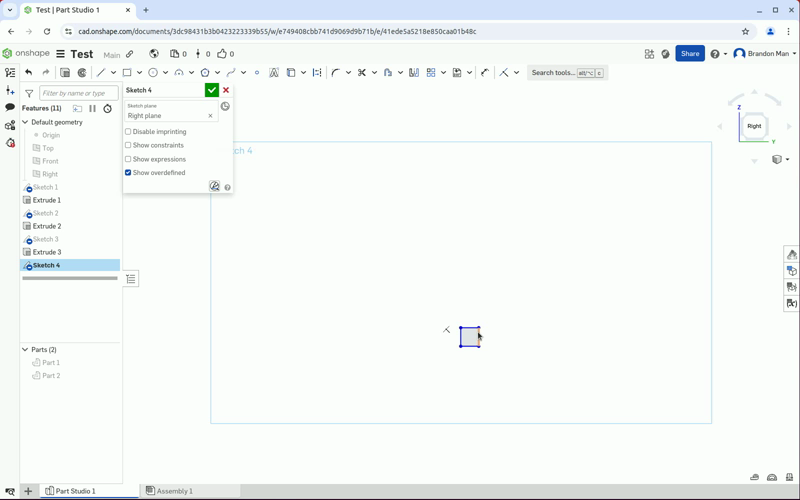
scroll(6)
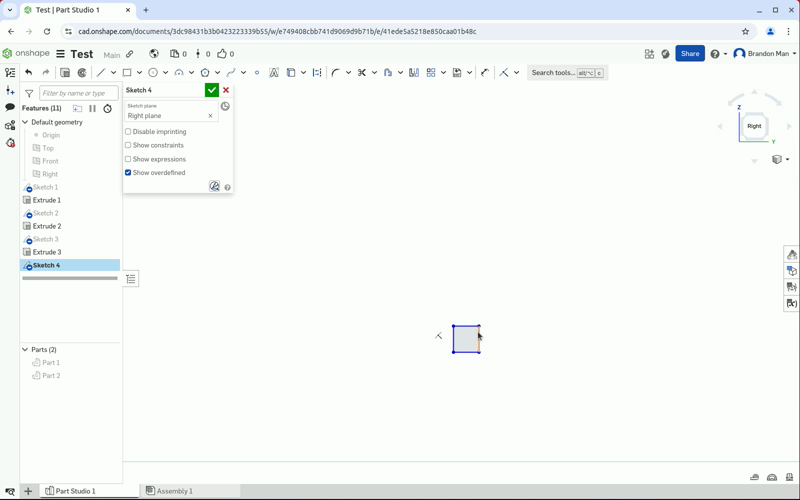
scroll(6)
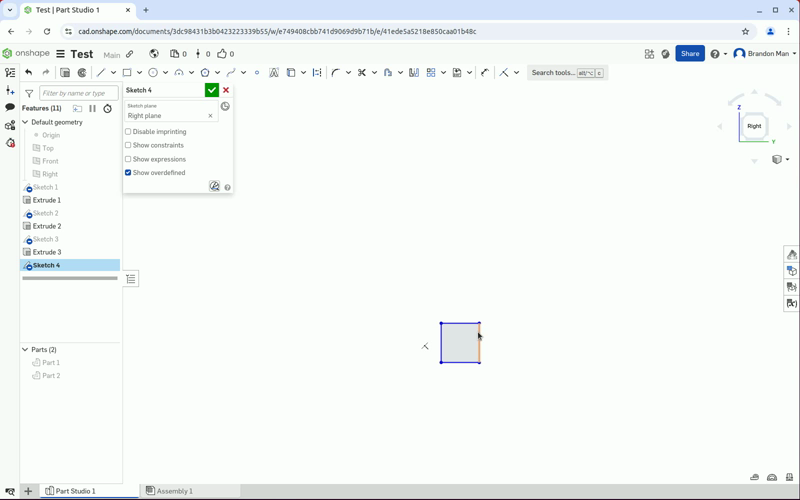
scroll(6)
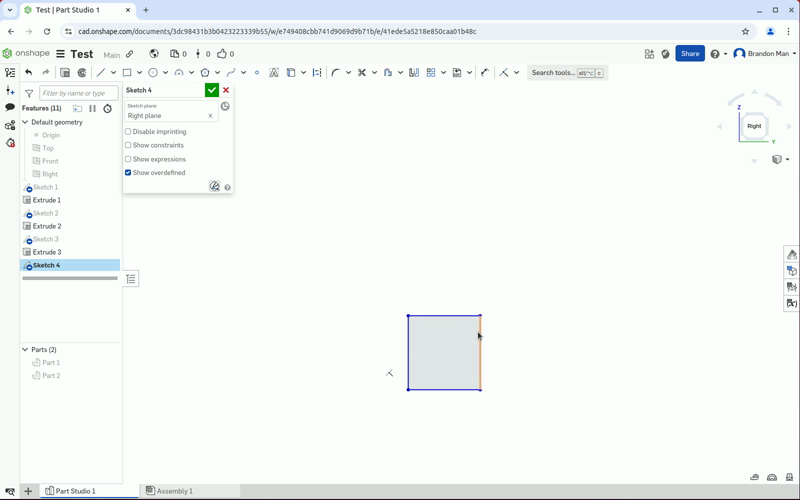
scroll(6)
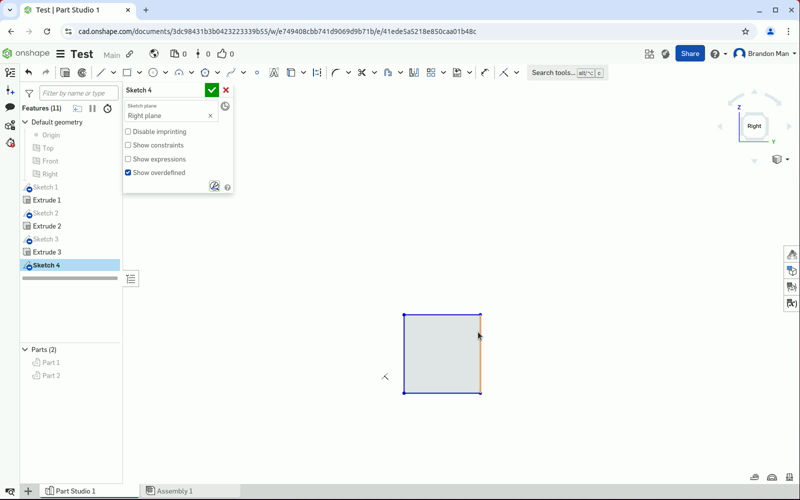
scroll(6)
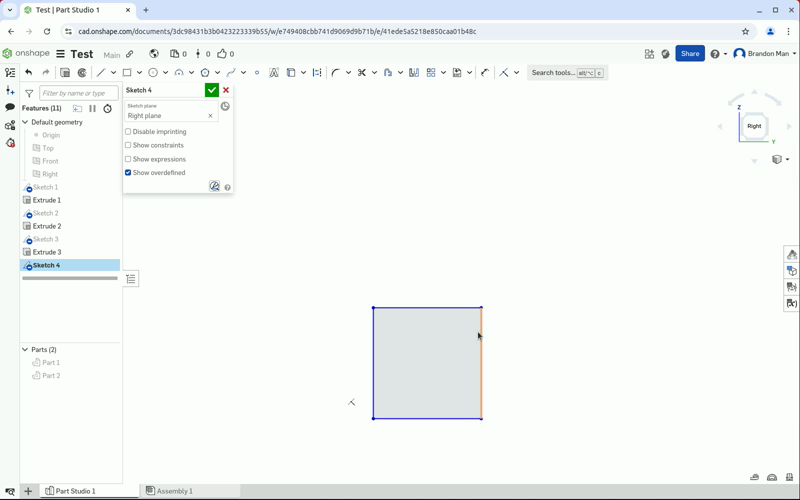
scroll(6)
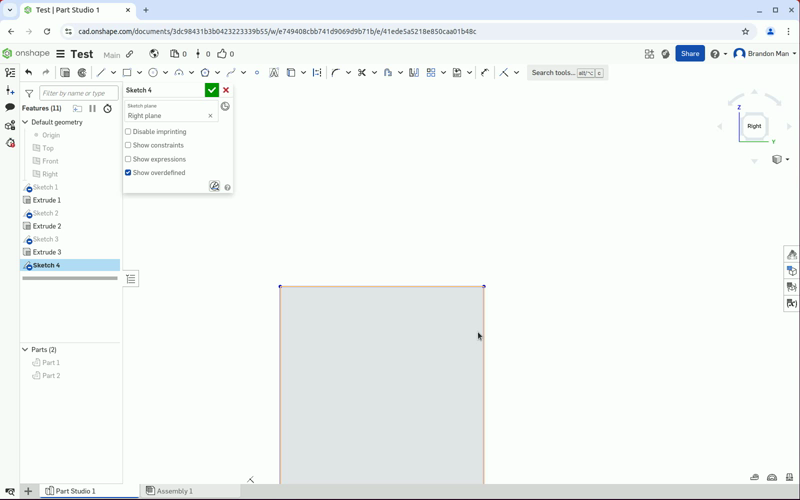
click(478, 331)
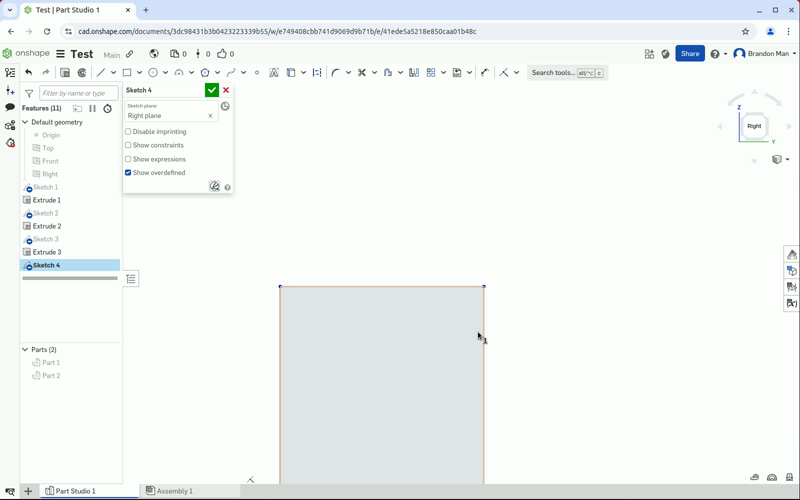
scroll(-6)
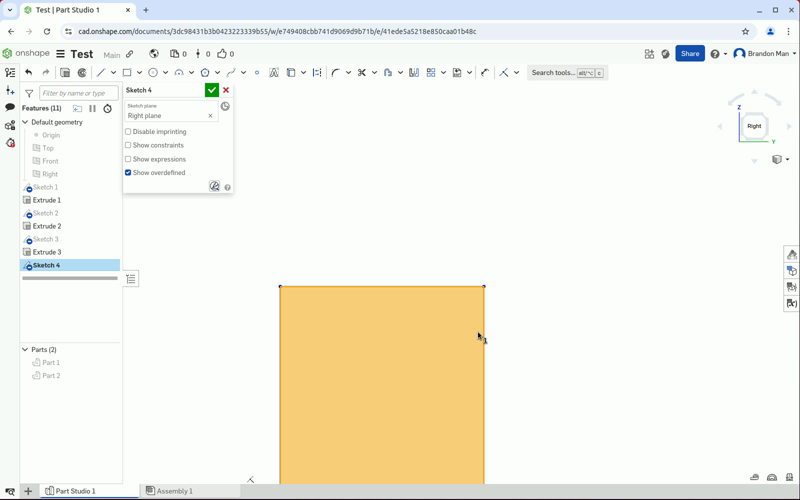
scroll(-6)
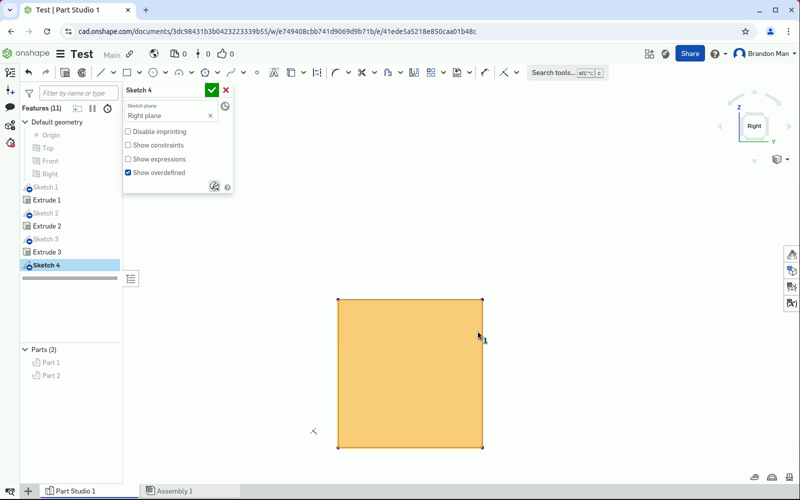
scroll(-6)
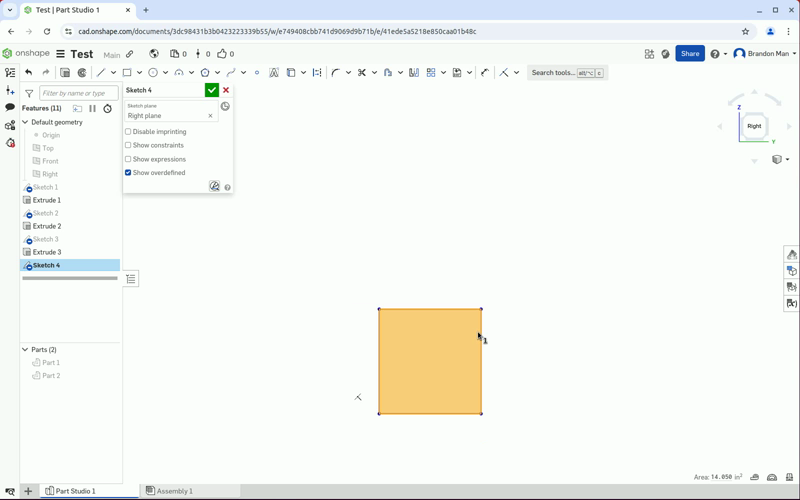
scroll(-6)
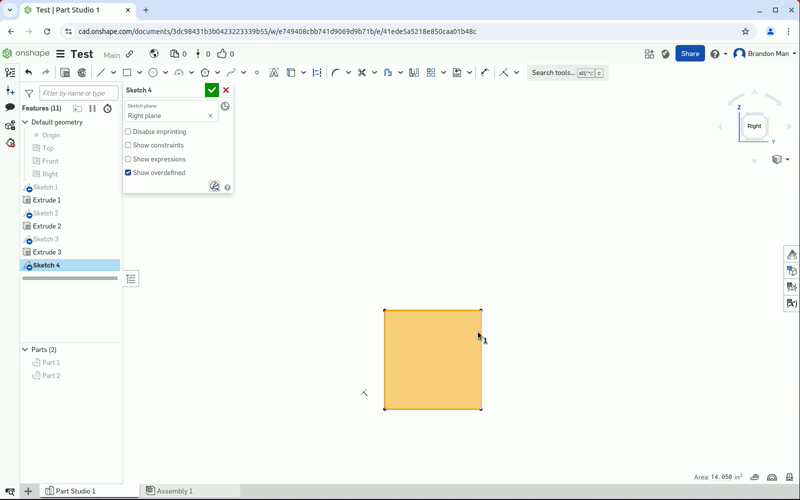
scroll(-6)
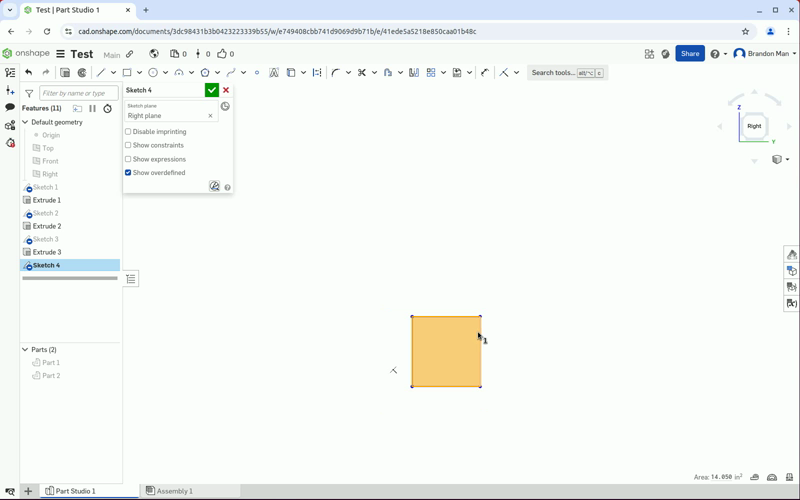
scroll(-6)
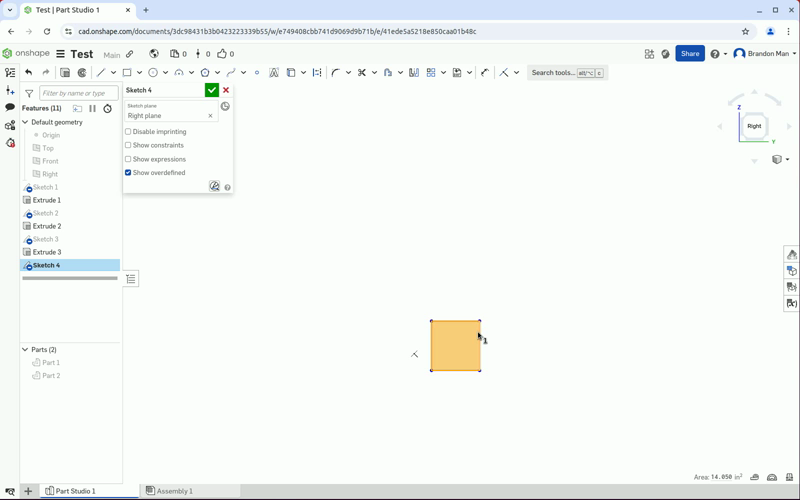
scroll(-6)
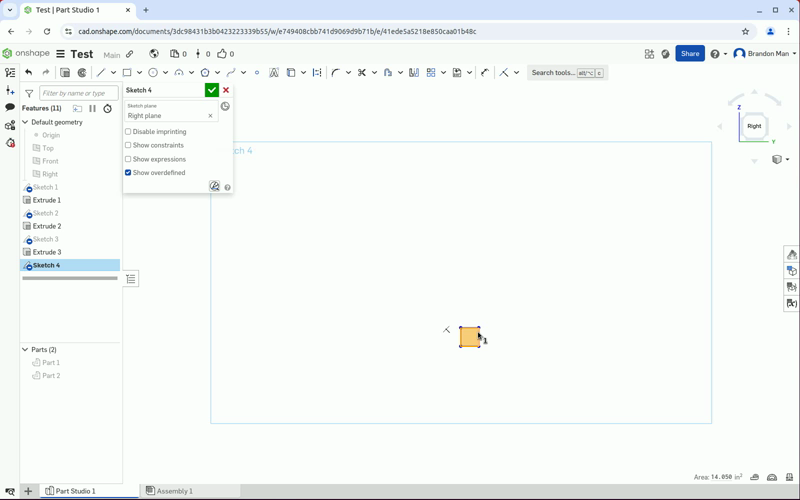
mouse_move(73, 352)
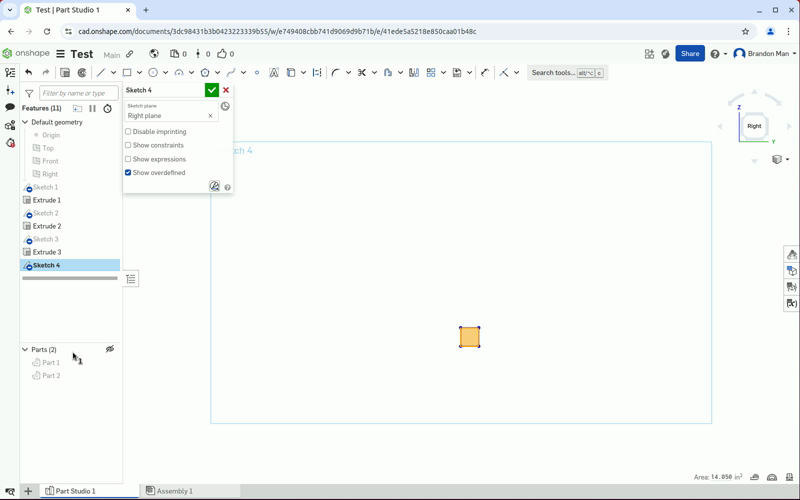
key(shift+y)
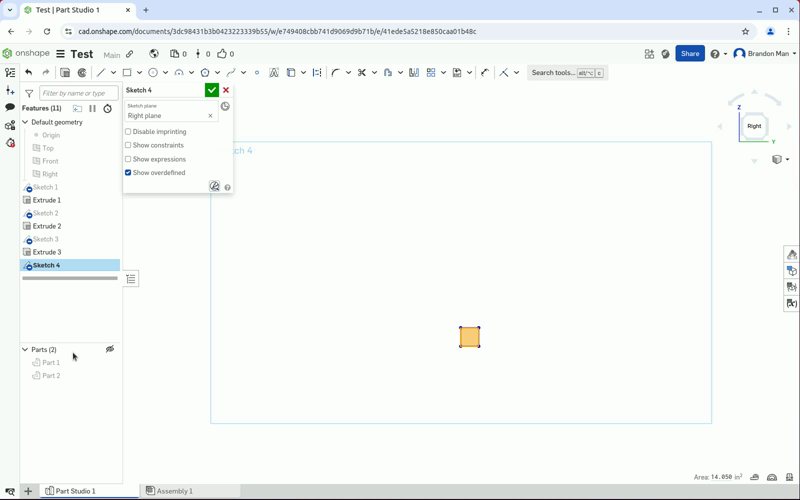
key(shift+e)
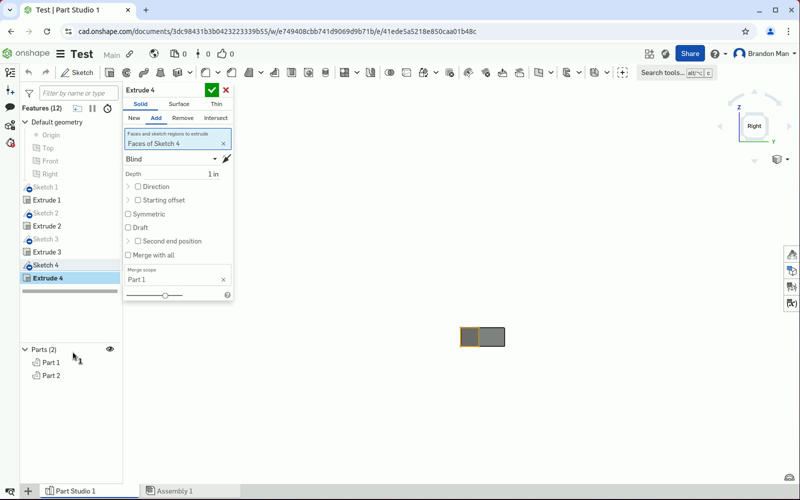
mouse_move(143, 106)
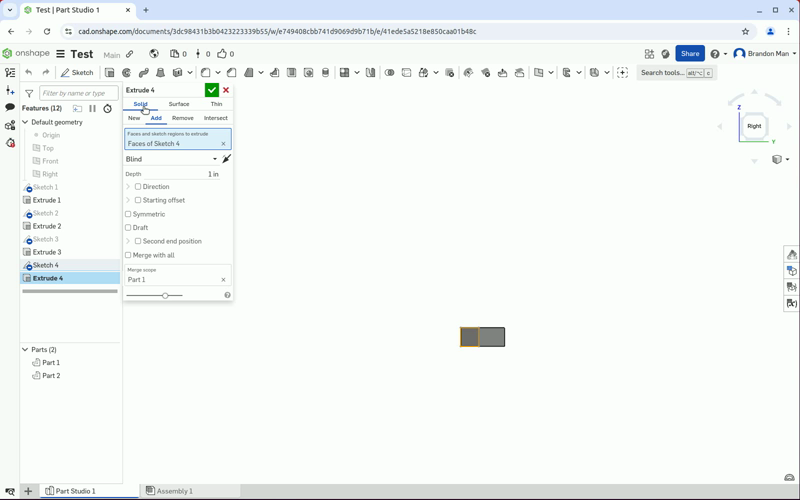
click(143, 106)
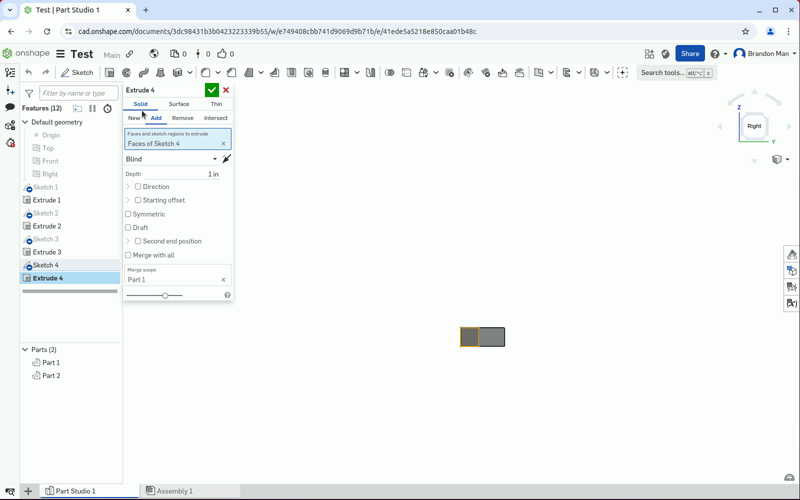
mouse_move(137, 120)
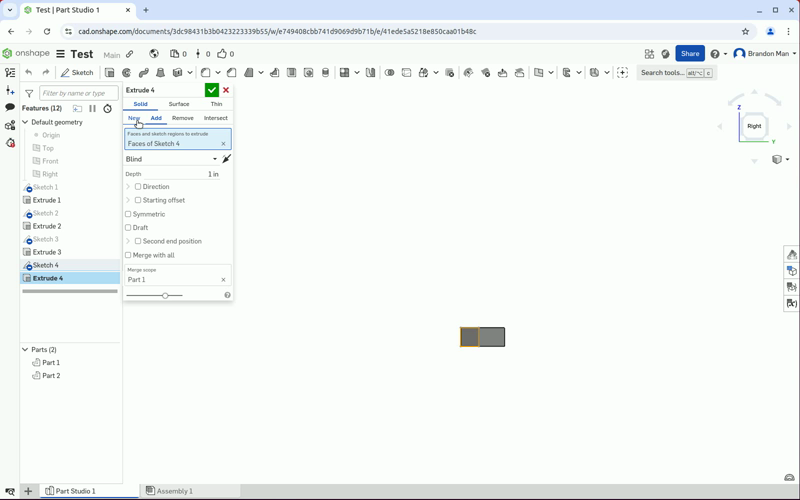
click(137, 120)
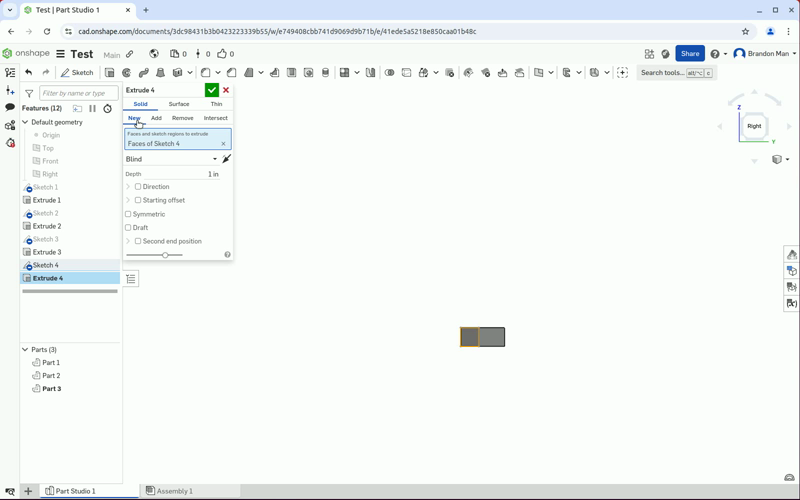
key(tab, 4)
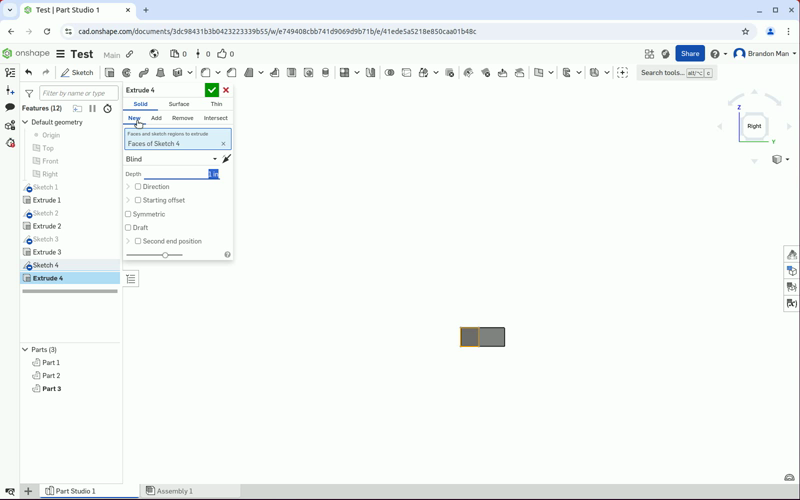
text(19.498)
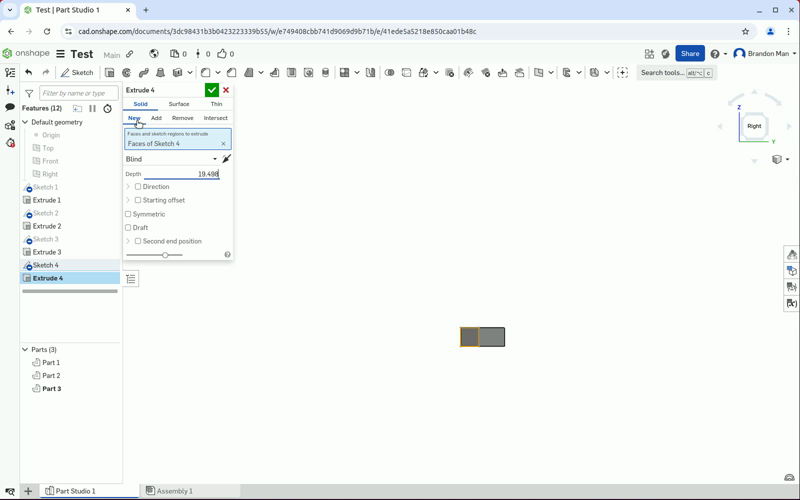
key(enter)
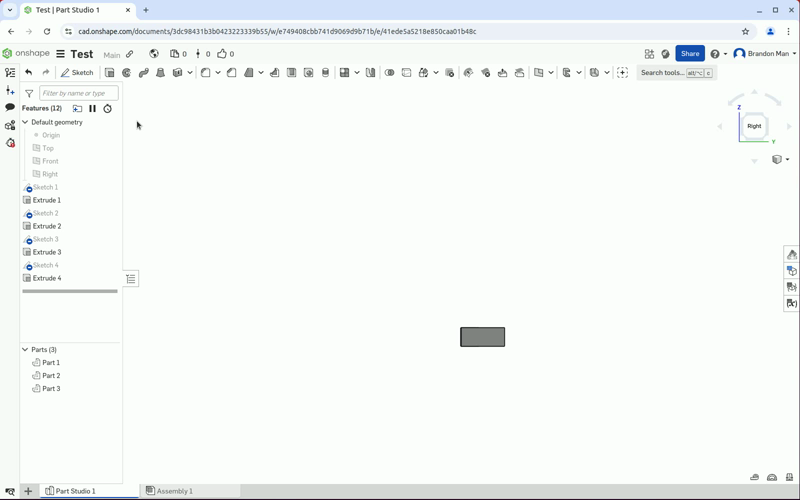
key(shift+h)
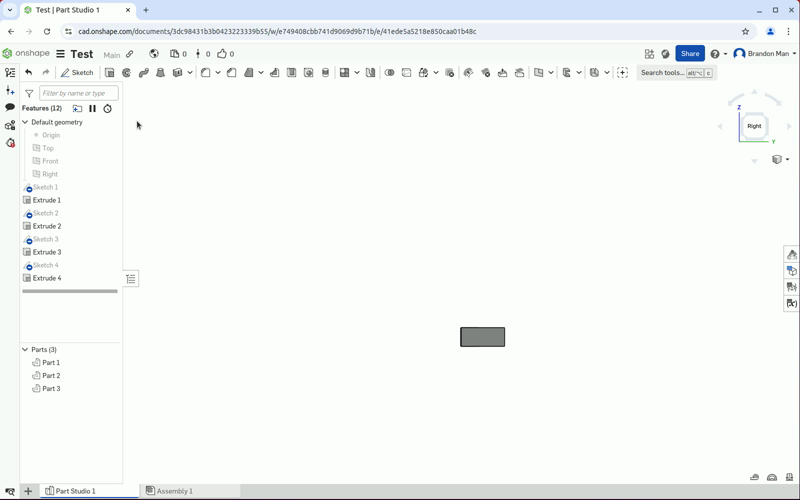
key(shift+h)
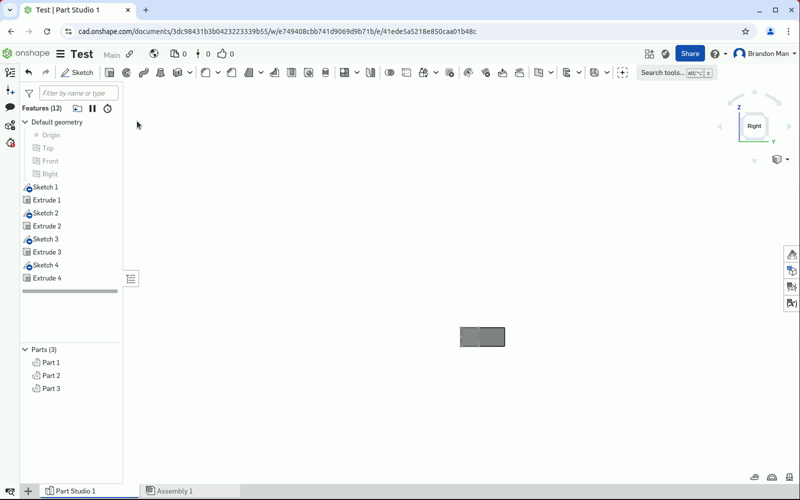
key(shift+7)
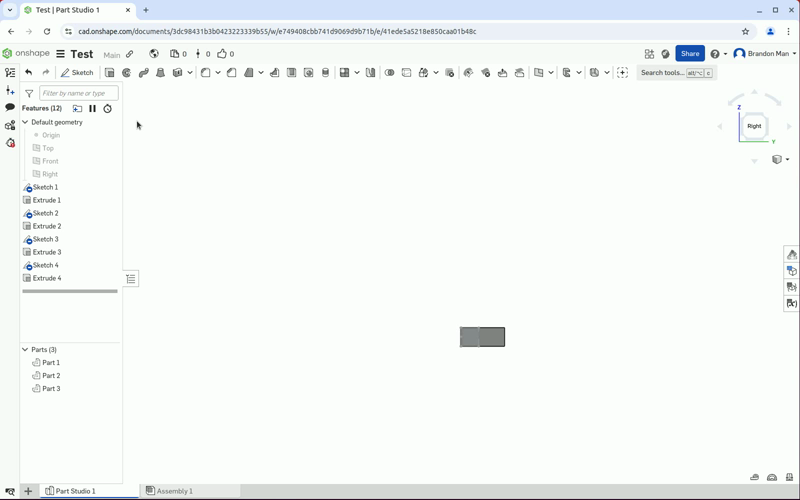
key(right, 2)
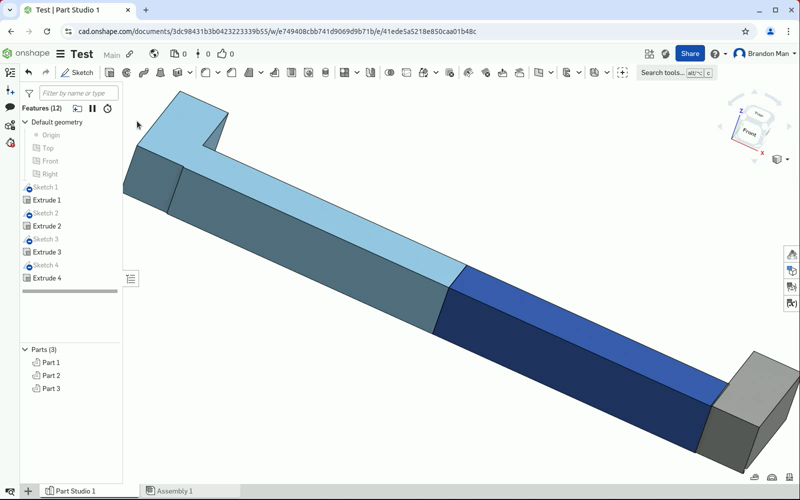
key(down, 2)
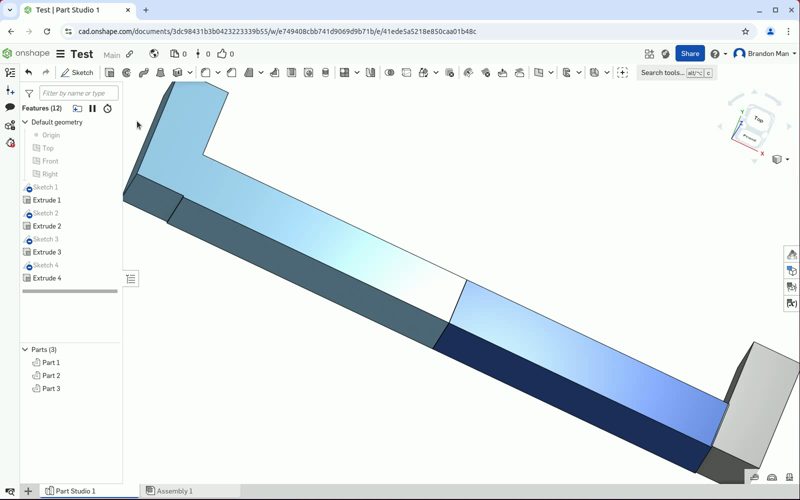
key(up, 2)
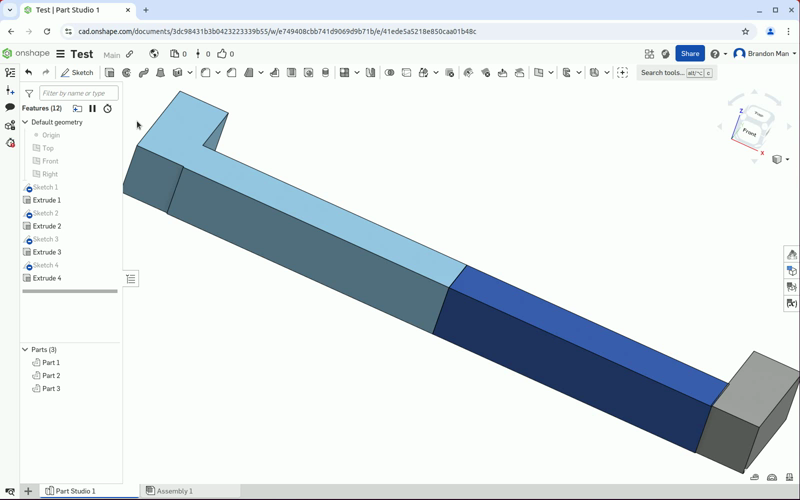
key(left, 2)
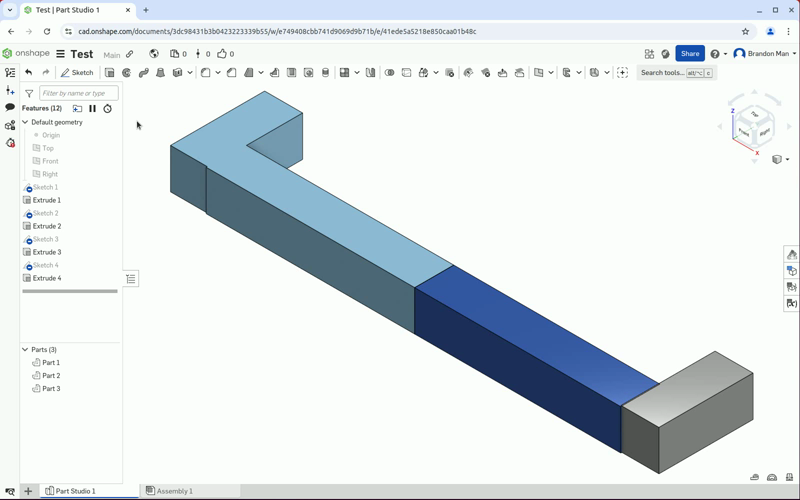
mouse_move(73, 189)
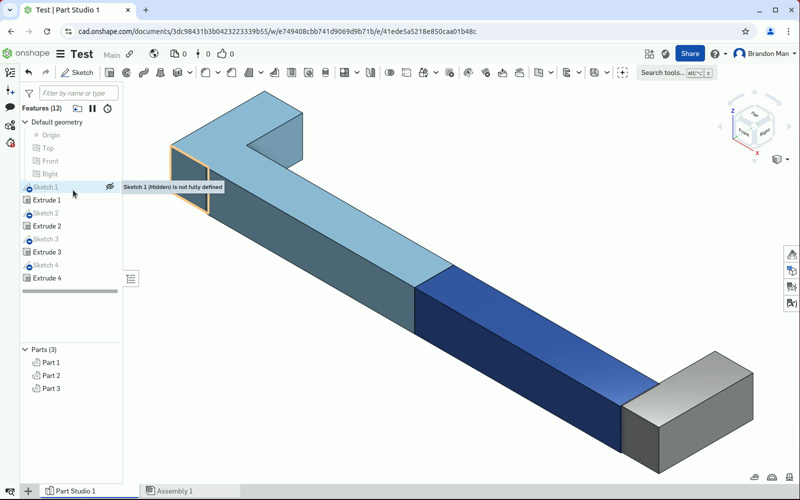
click(73, 189)